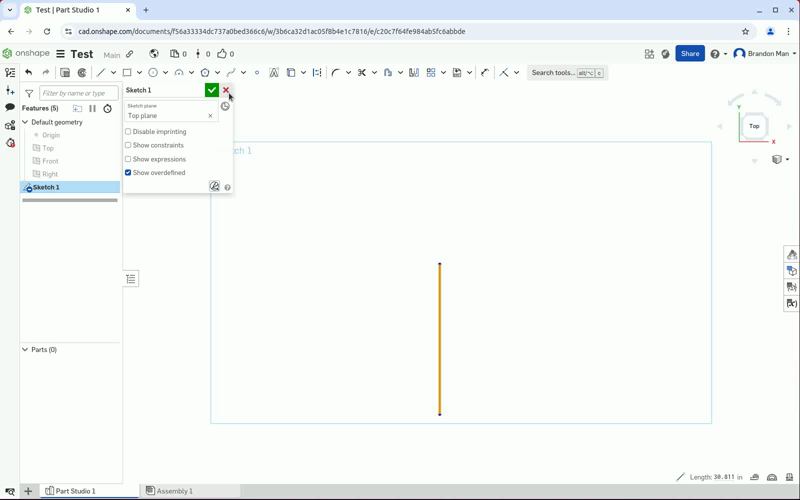
key(shift+h)
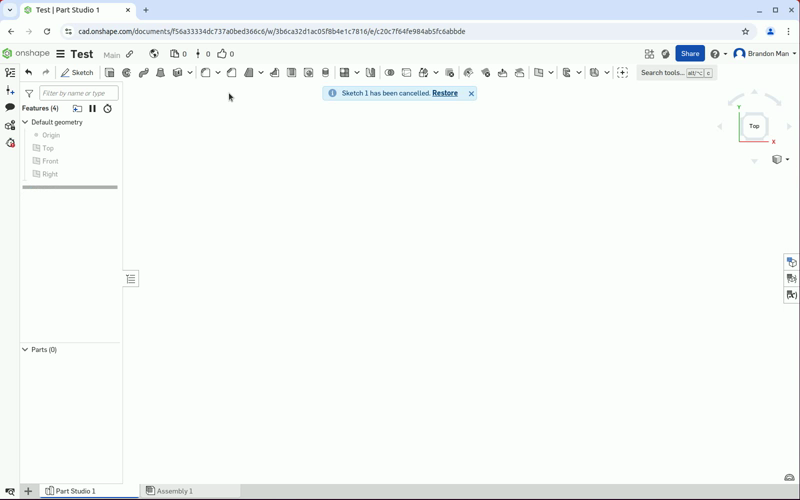
mouse_move(73, 352)
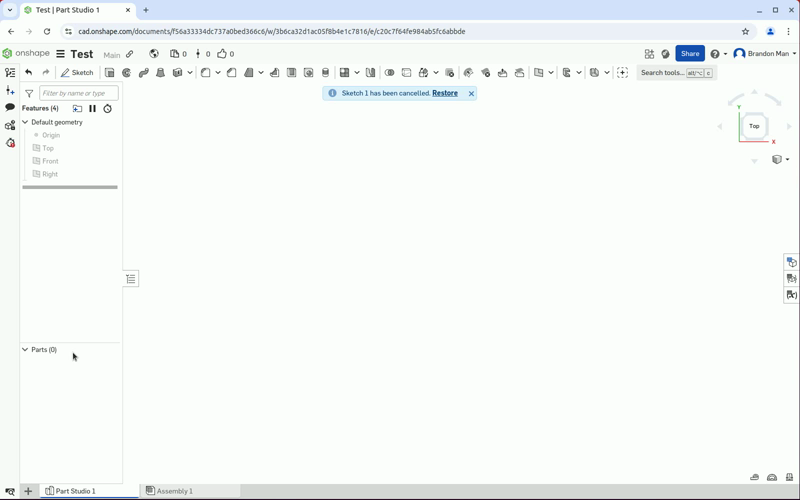
key(y)
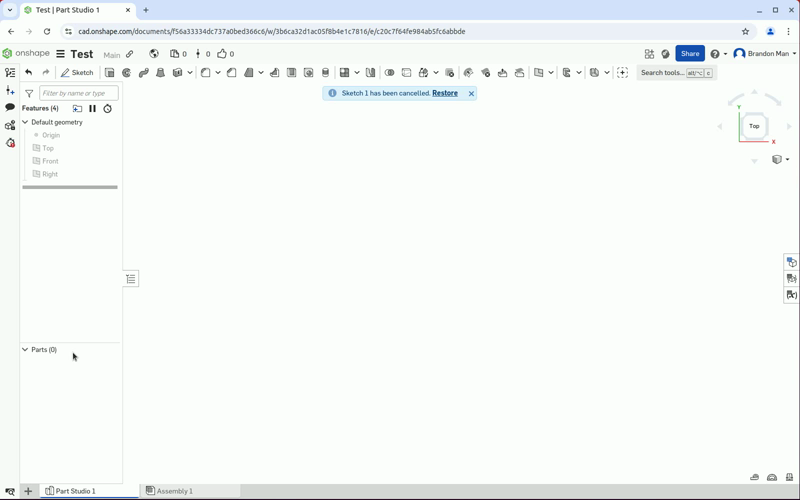
key(shift+p)
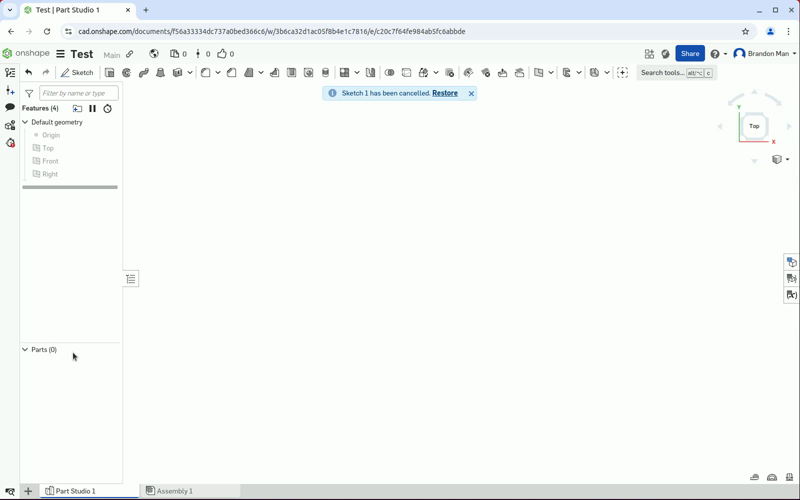
key(space)
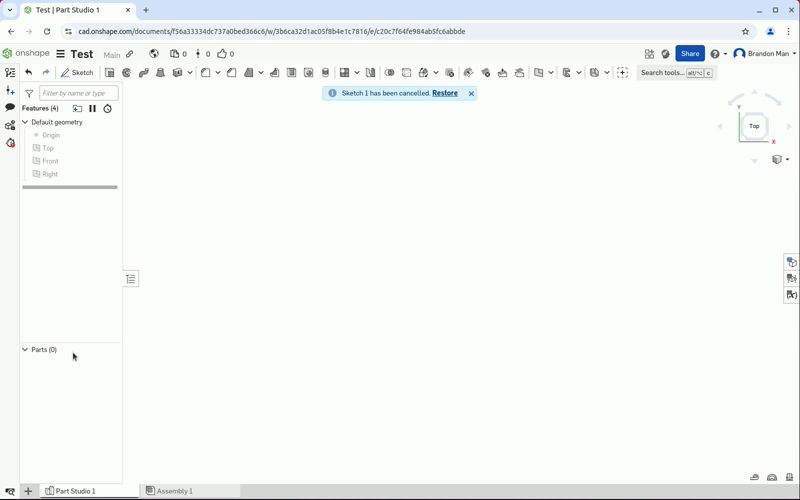
key_down(shift)
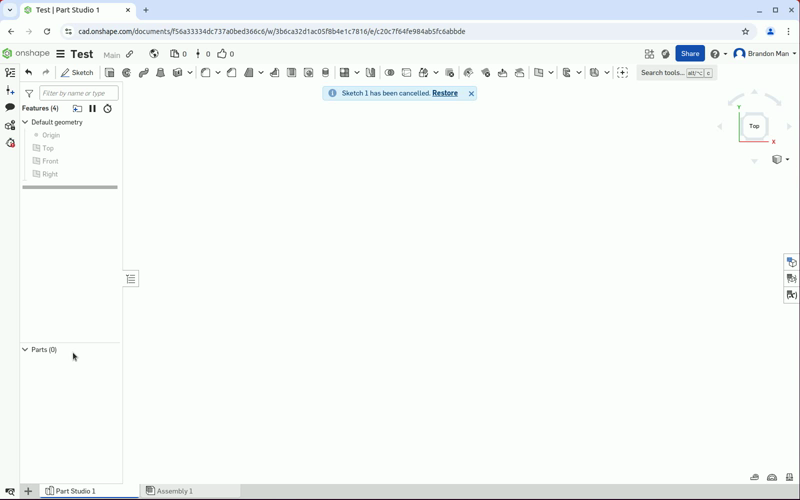
key(up)
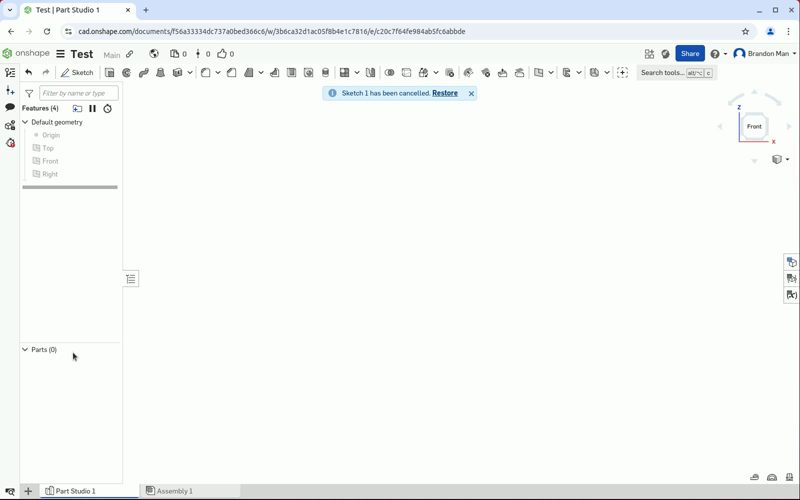
key_up(shift)
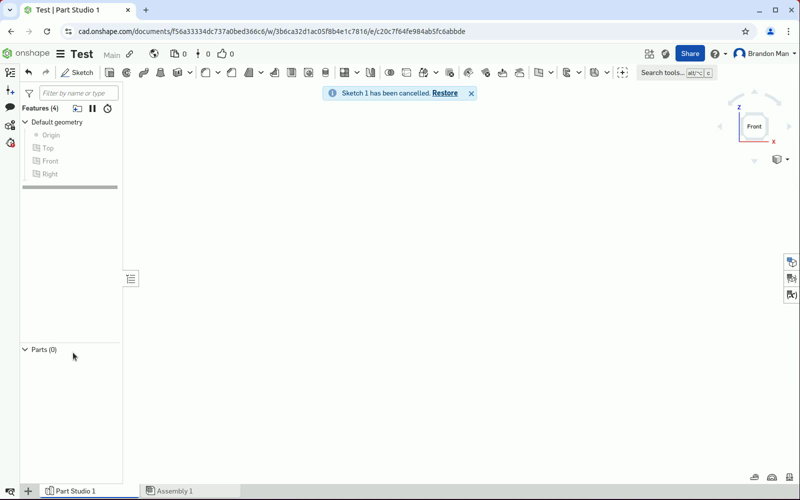
key(space)
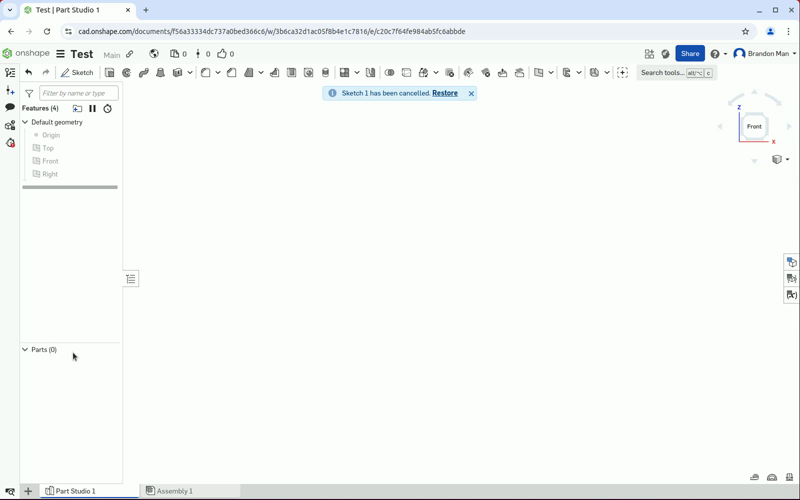
key_down(shift)
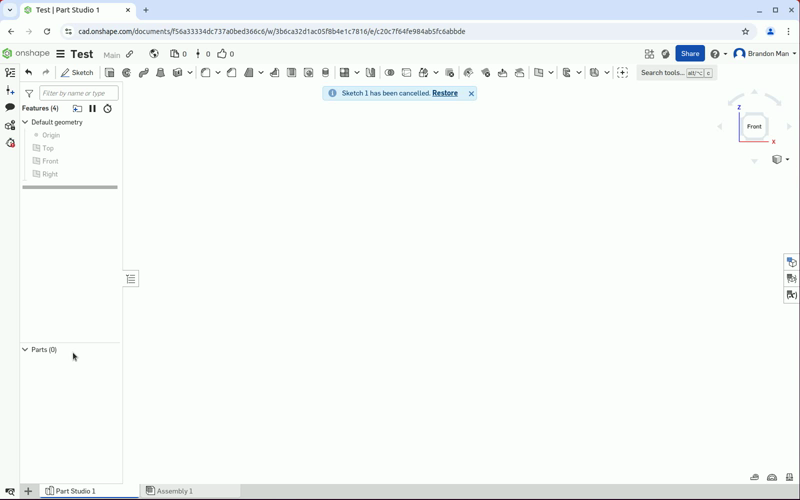
key(left)
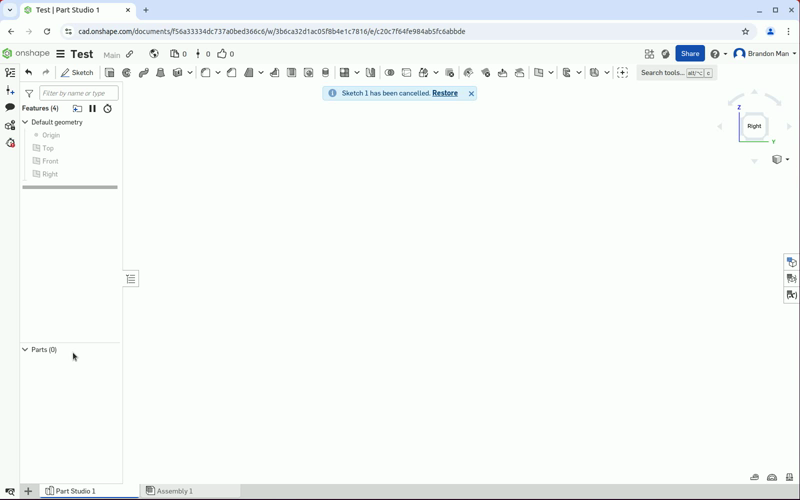
key_up(shift)
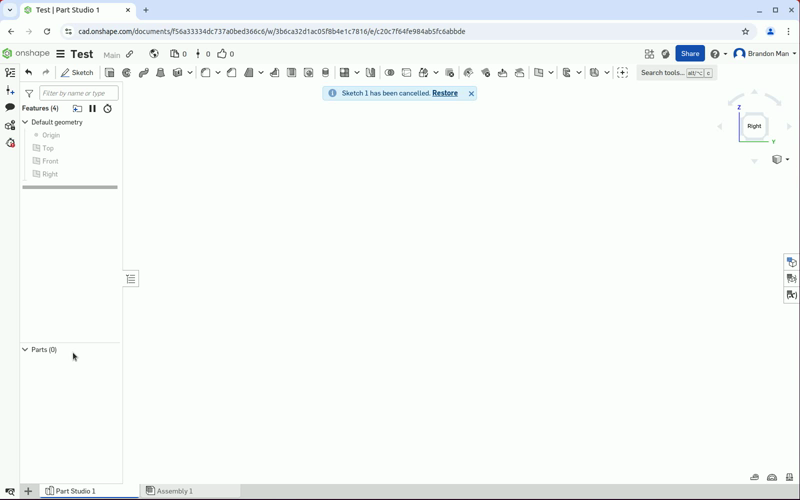
mouse_move(73, 352)
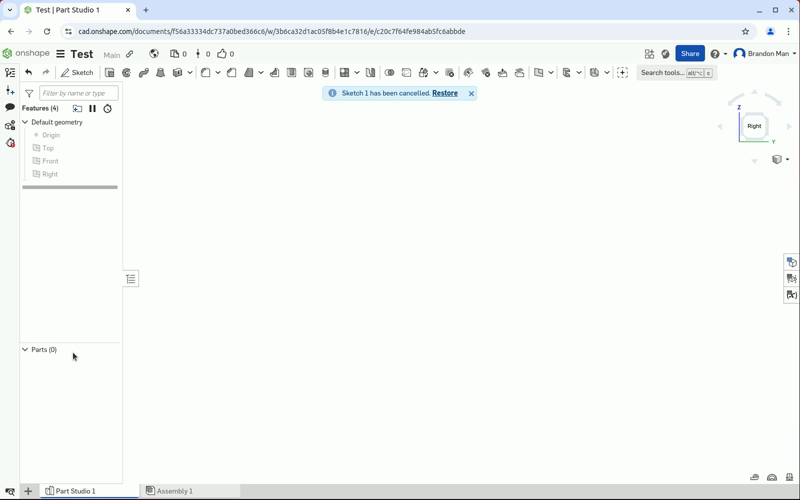
key(shift+y)
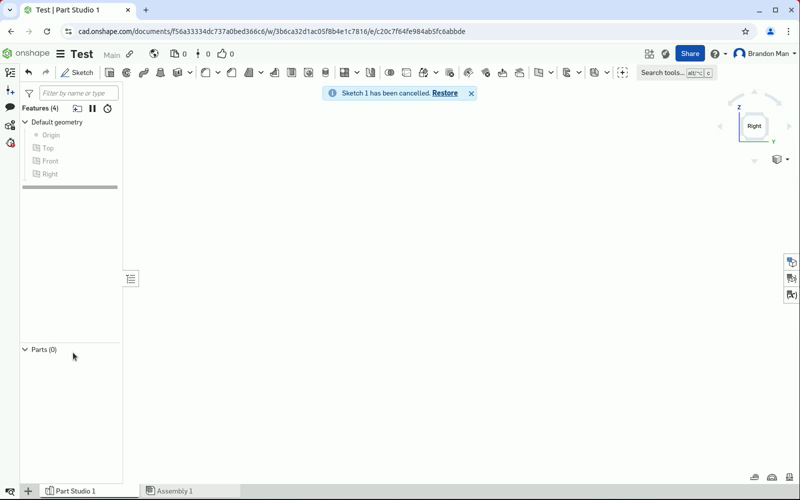
key(shift+s)
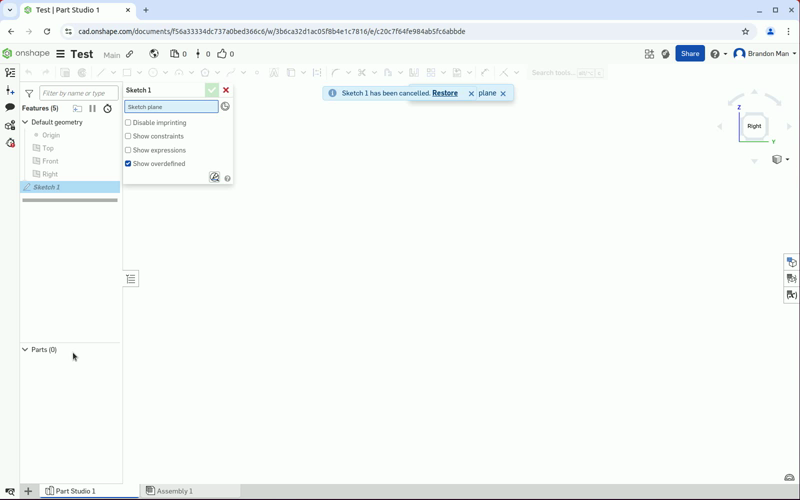
mouse_move(73, 176)
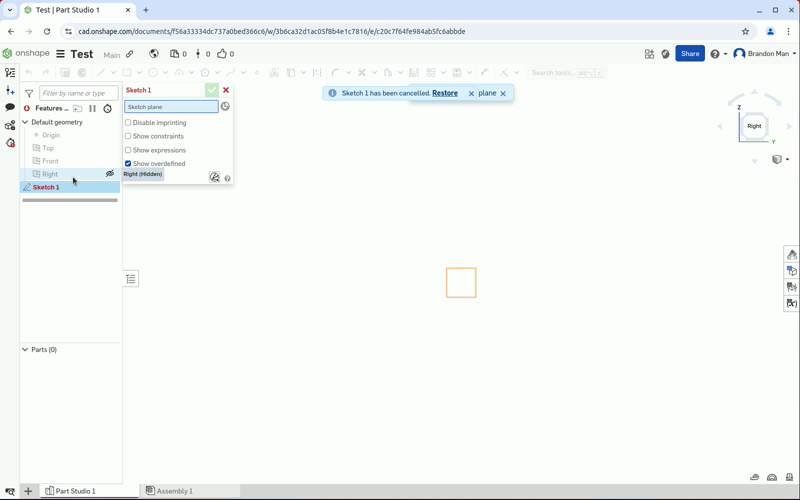
click(73, 176)
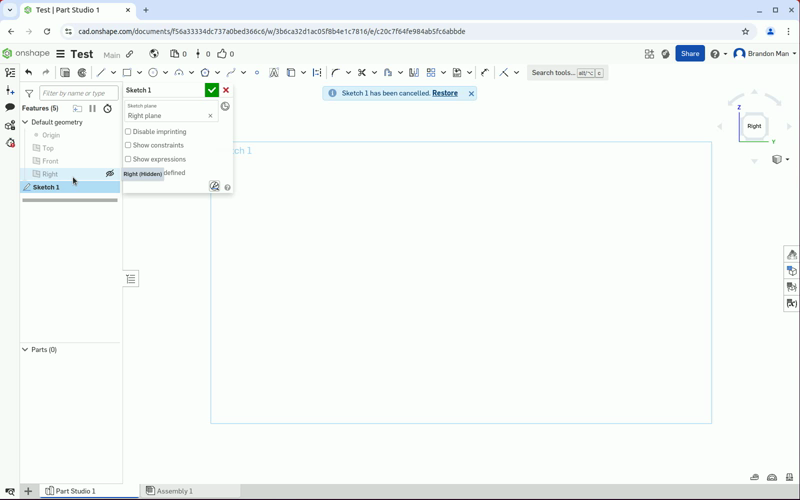
mouse_move(73, 352)
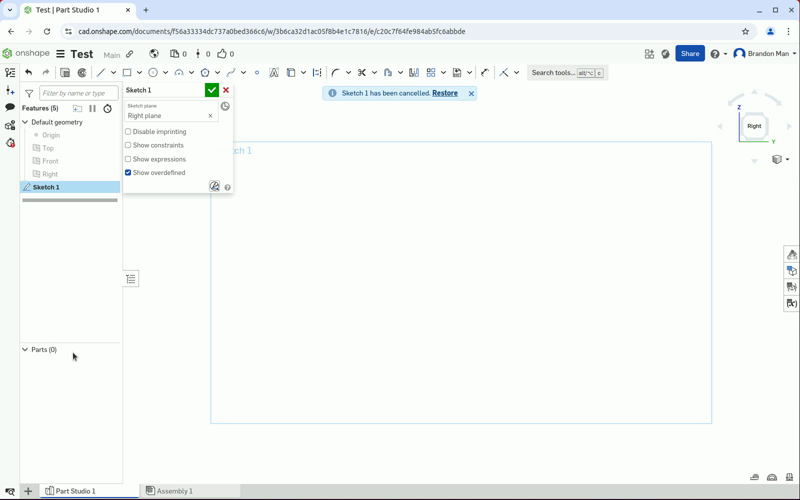
key(y)
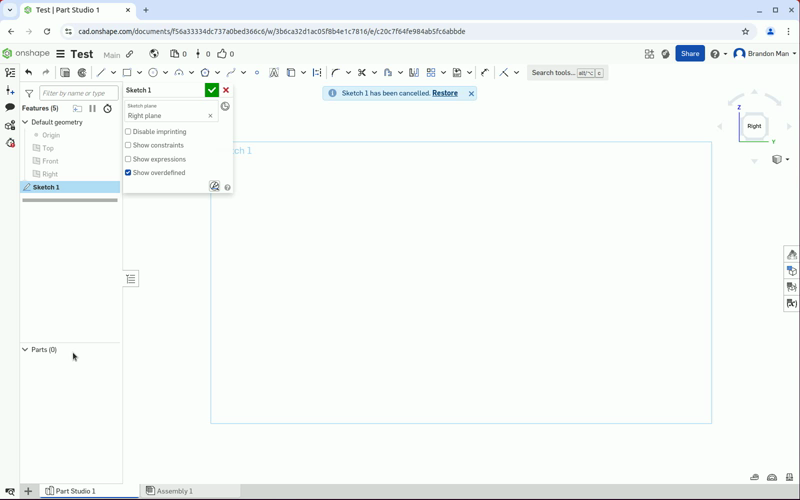
key(l)
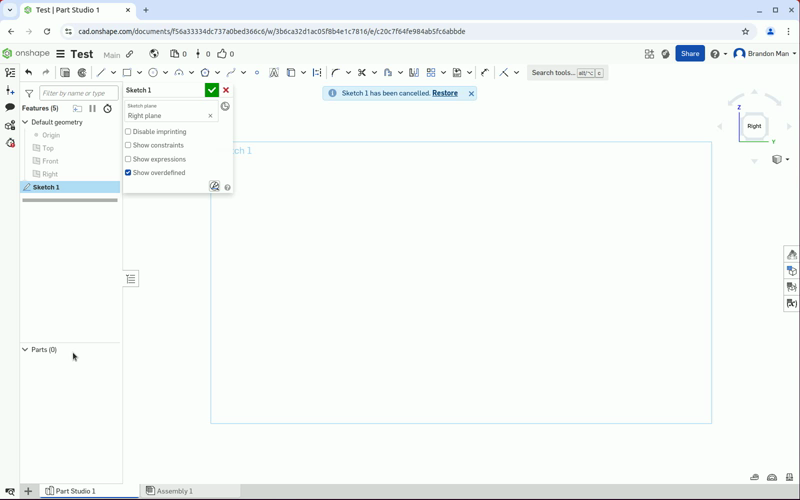
key_down(shift)
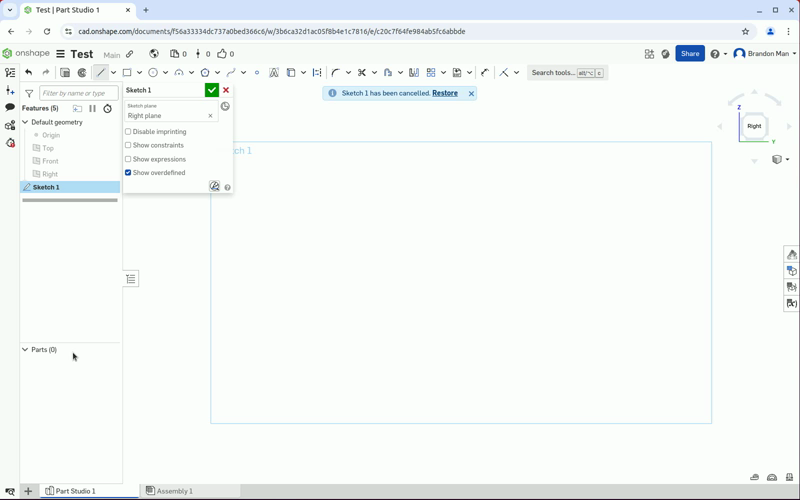
mouse_move(378, 349)
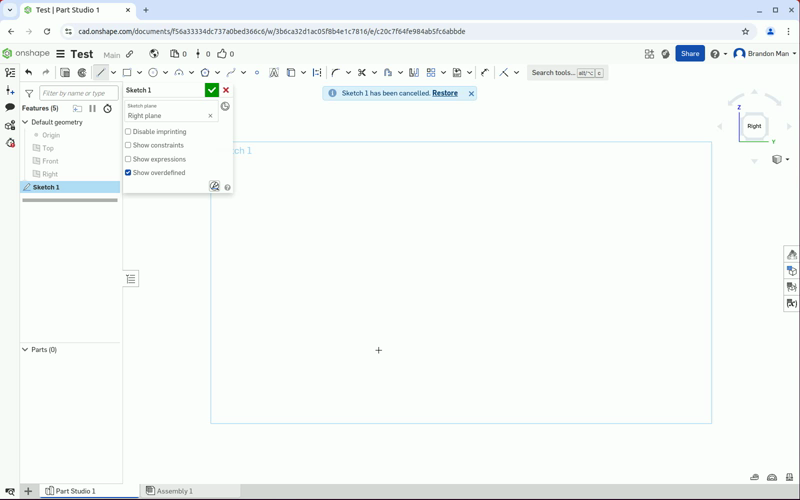
click(378, 349)
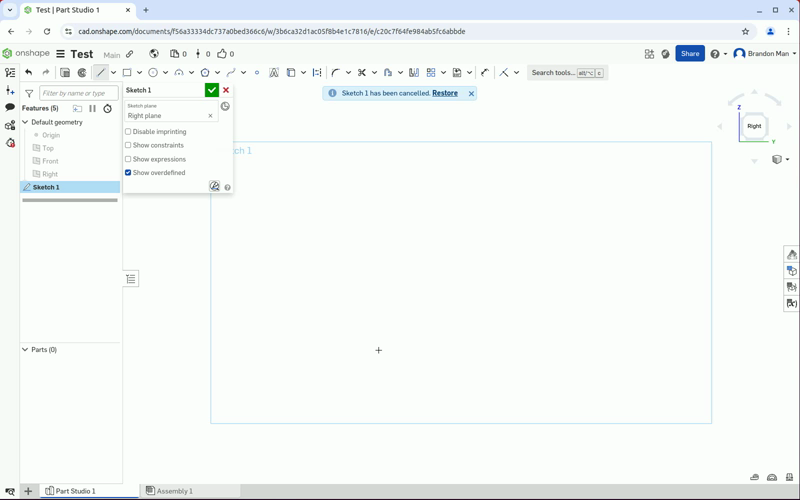
key_up(shift)
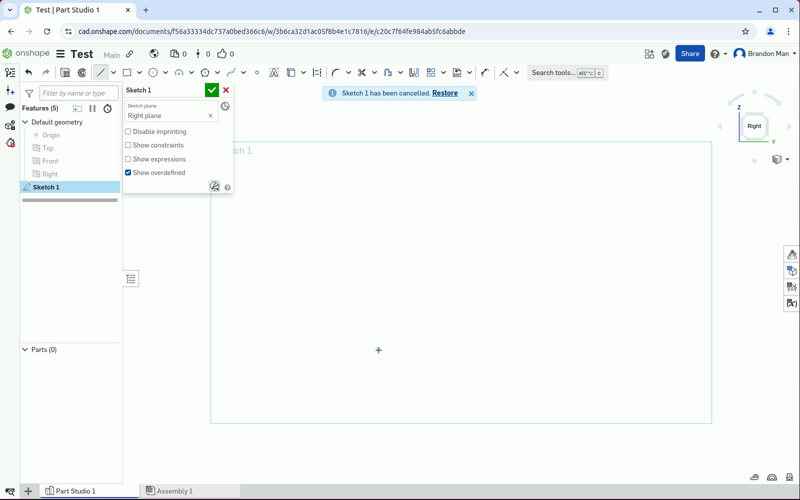
key_down(shift)
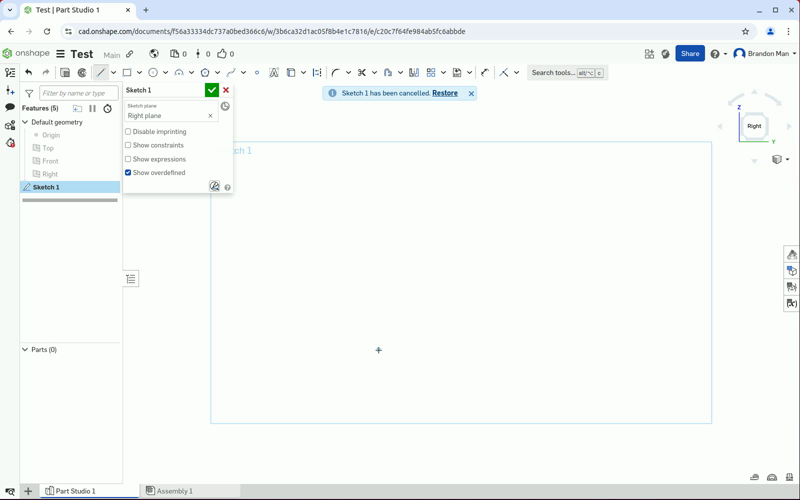
mouse_move(538, 349)
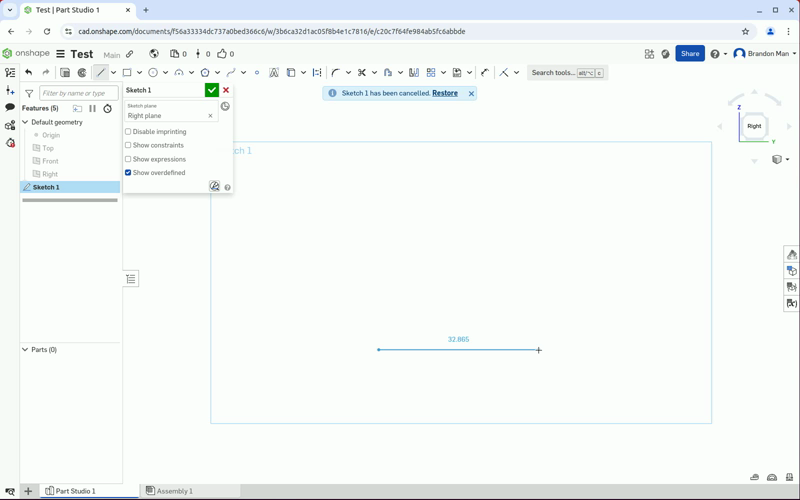
click(538, 349)
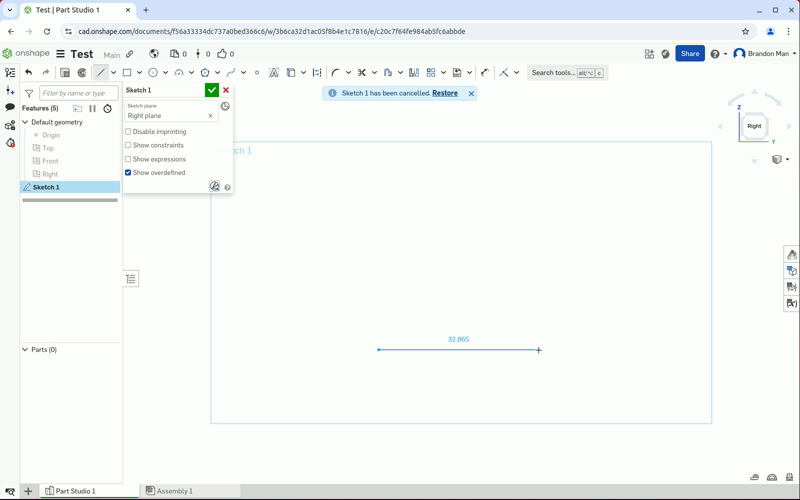
key_up(shift)
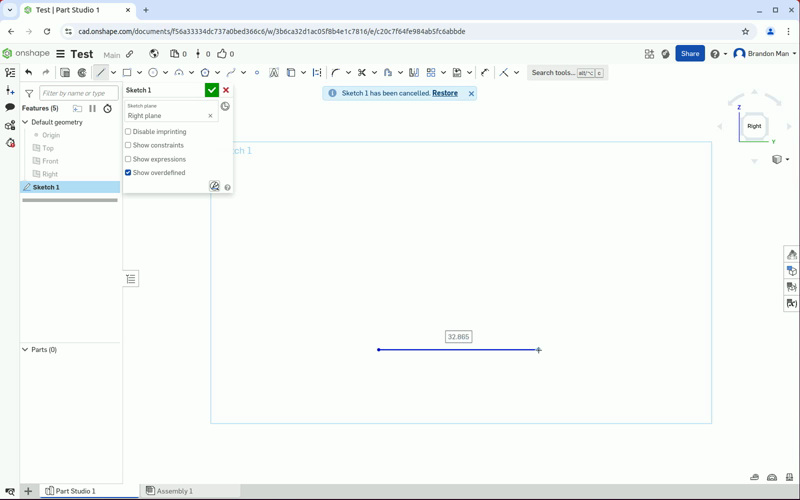
key_down(shift)
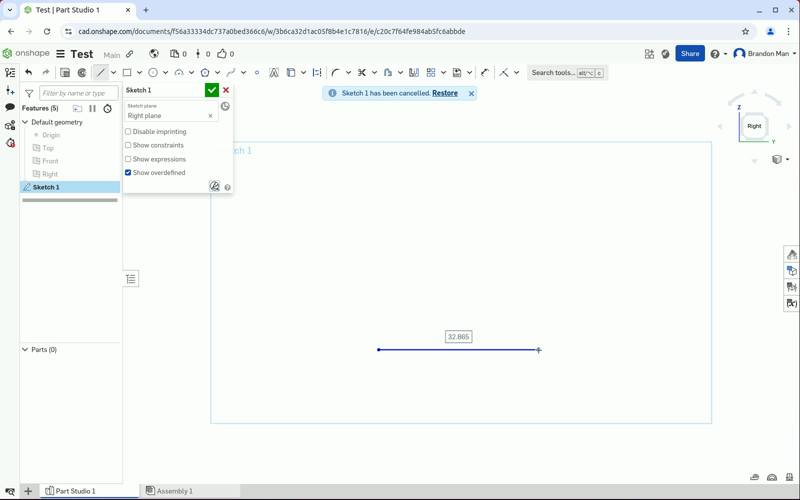
mouse_move(538, 170)
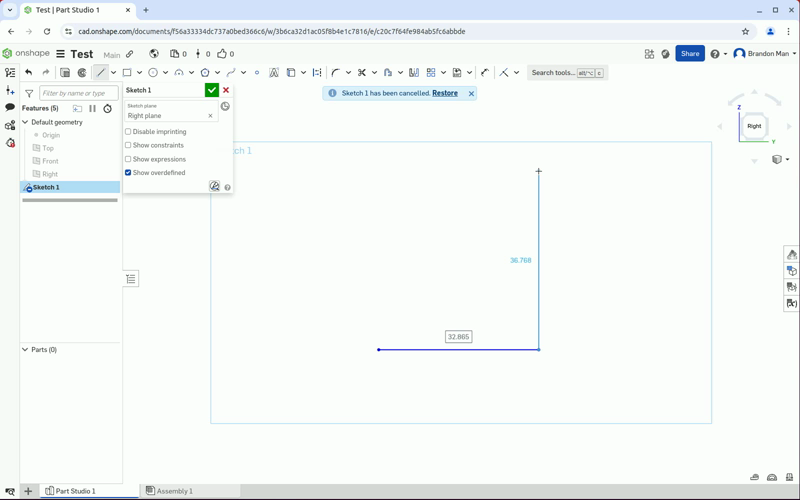
click(538, 170)
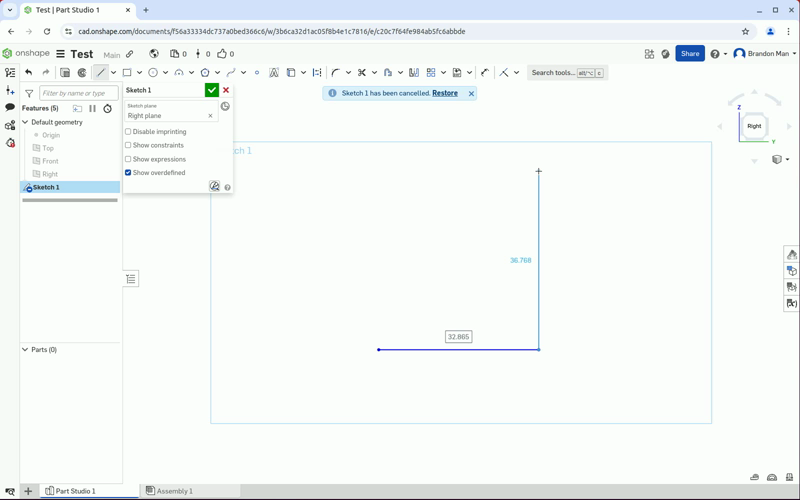
key_up(shift)
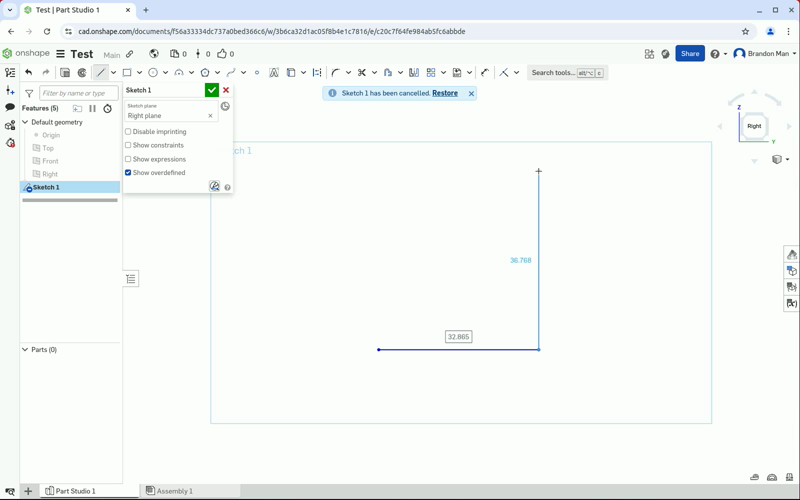
key_down(shift)
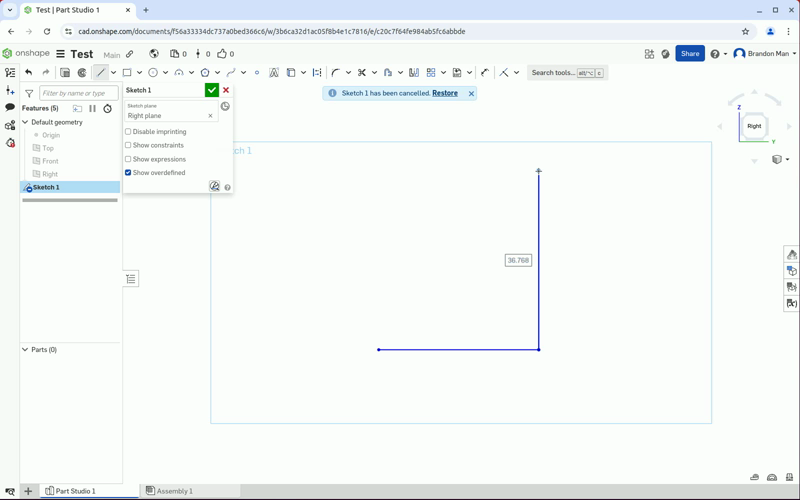
mouse_move(378, 170)
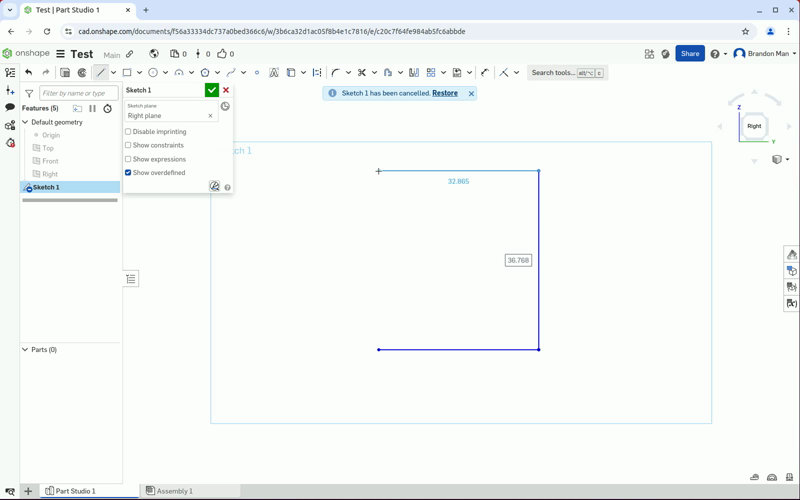
click(378, 170)
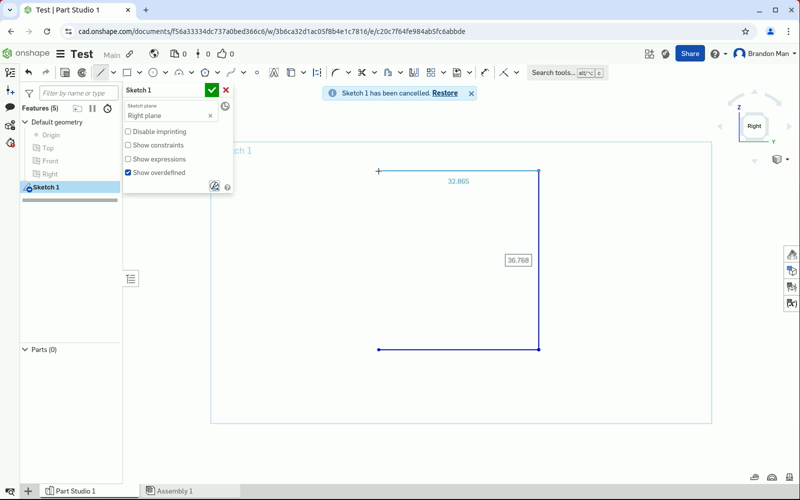
key_up(shift)
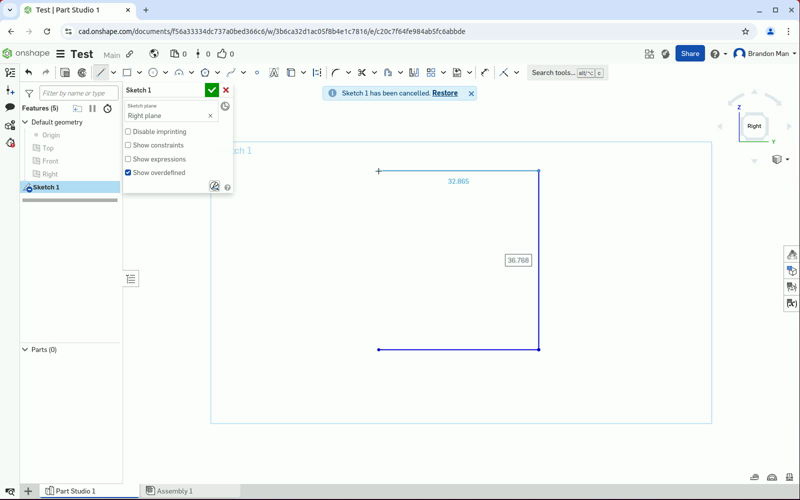
key_down(shift)
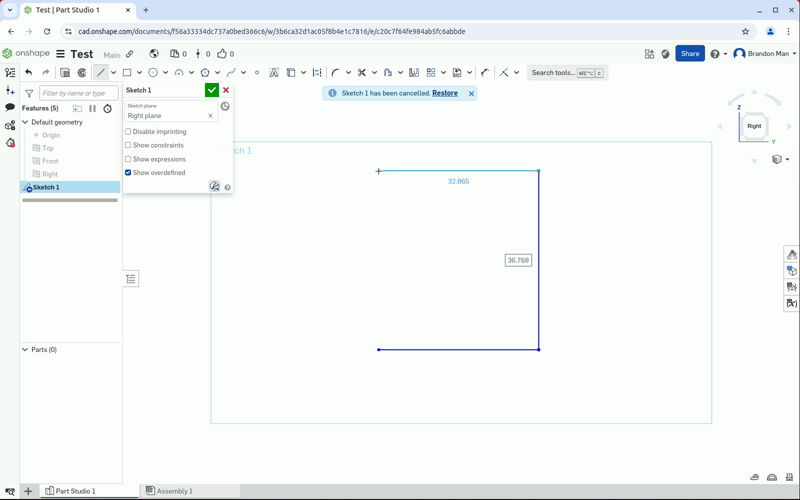
mouse_move(378, 349)
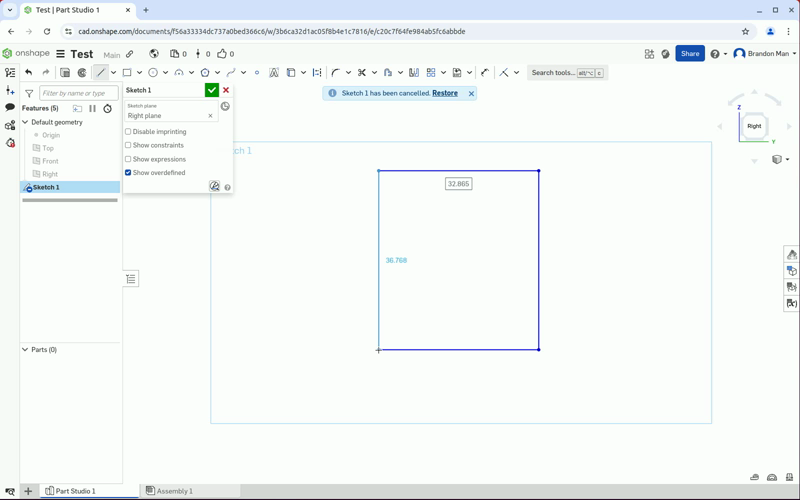
key_up(shift)
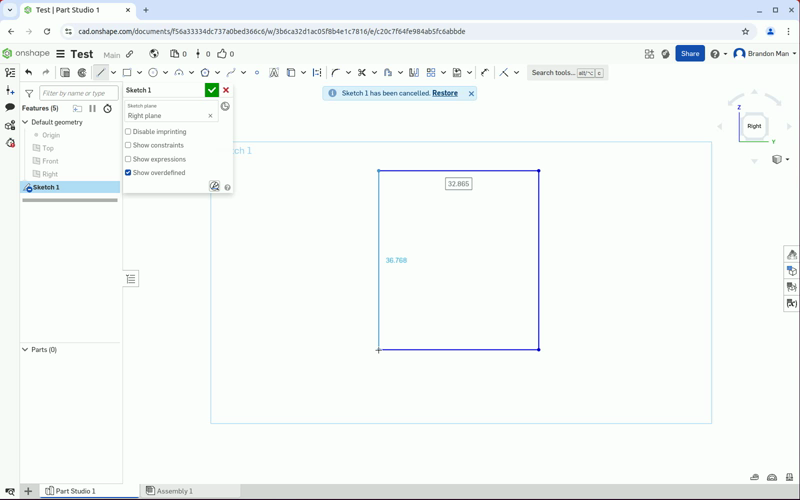
click(378, 349)
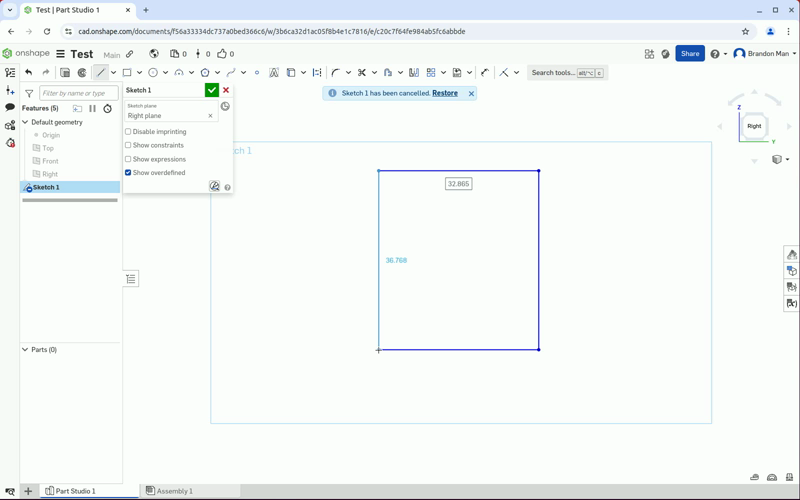
key(esc)
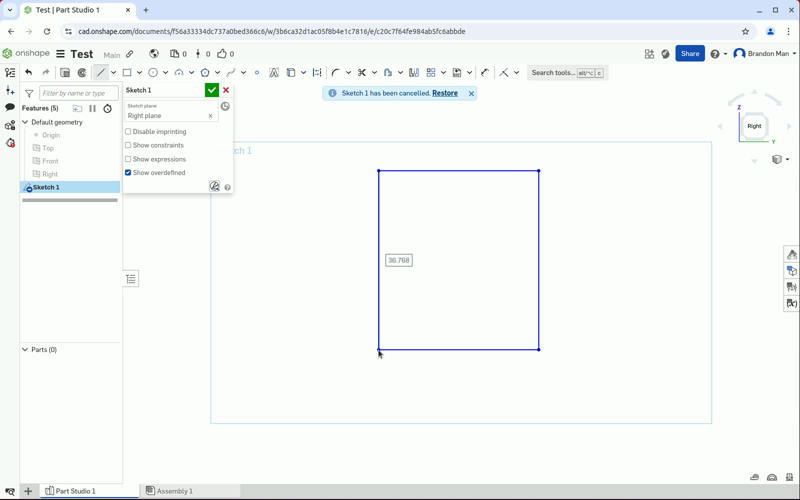
key(a)
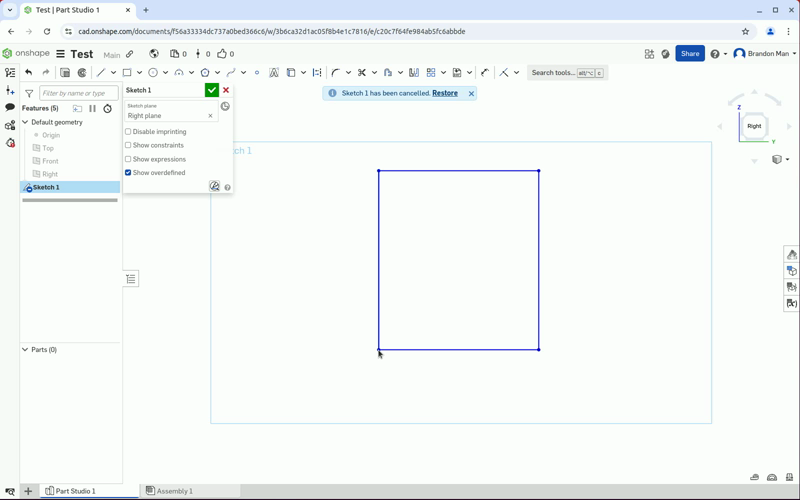
key_down(shift)
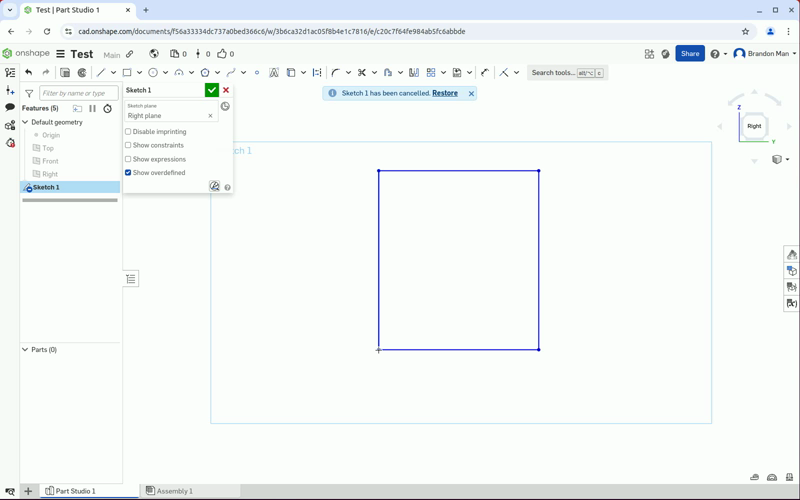
mouse_move(393, 323)
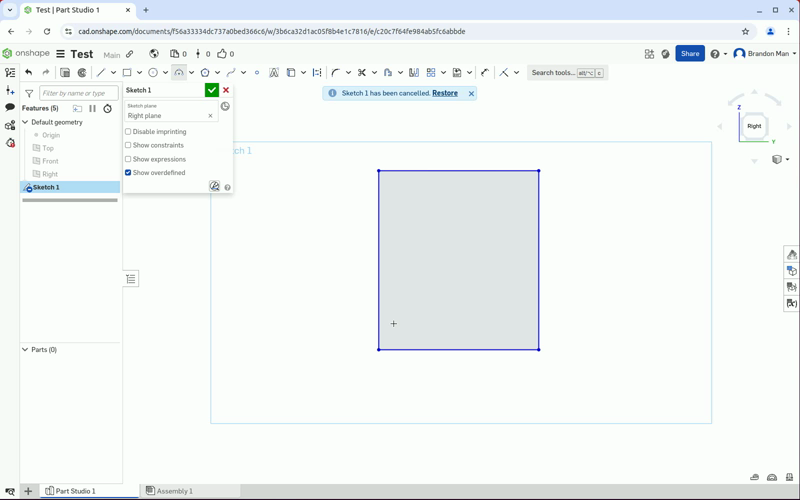
click(393, 323)
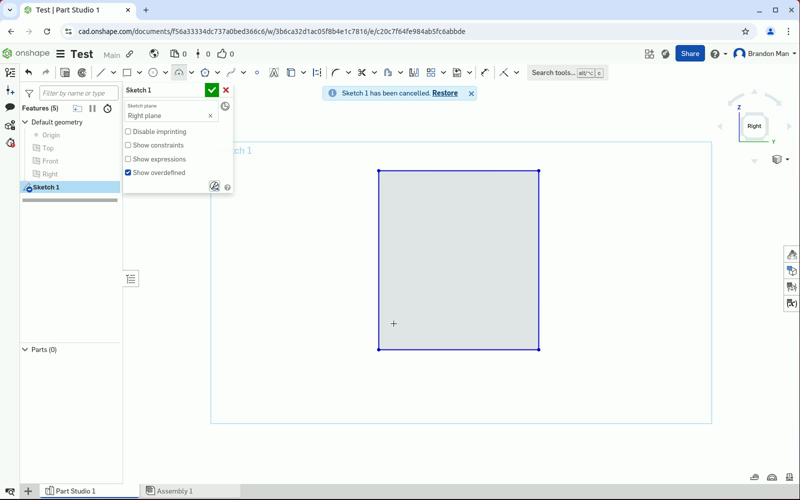
key_up(shift)
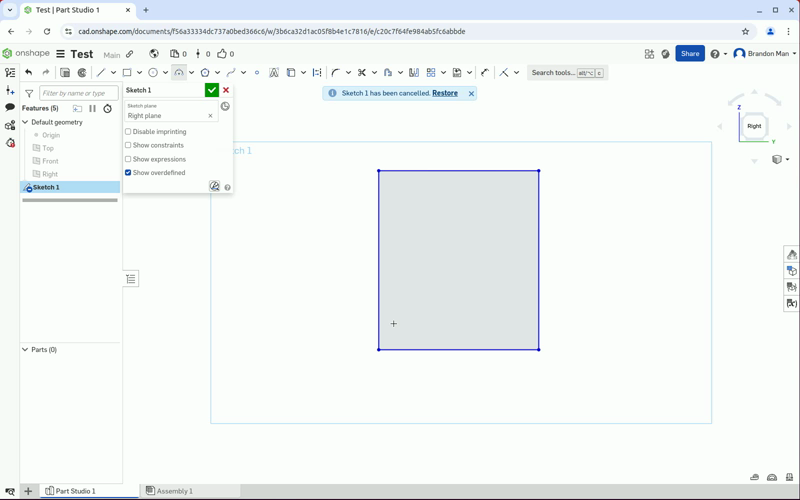
key_down(shift)
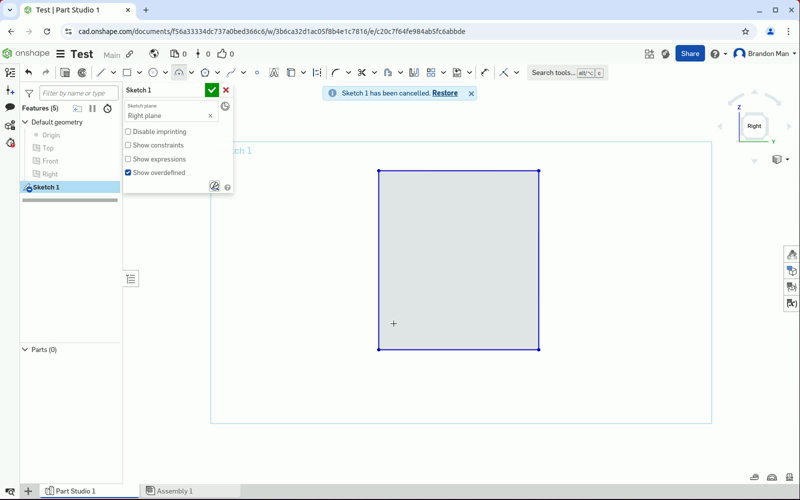
mouse_move(404, 334)
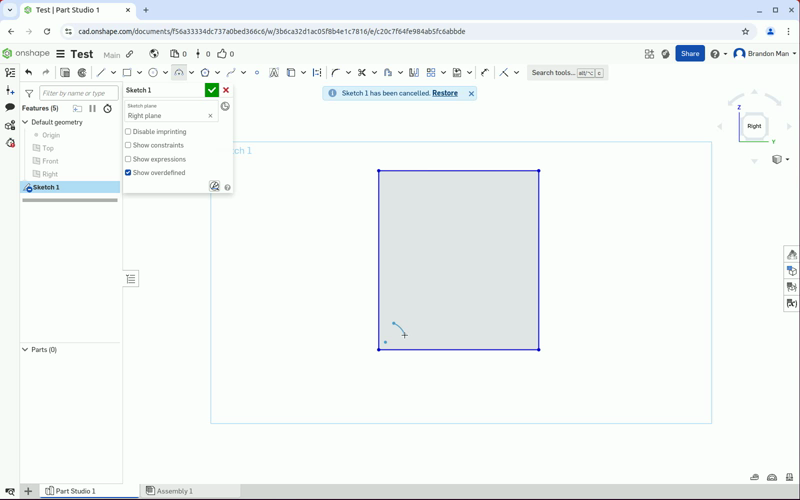
click(404, 334)
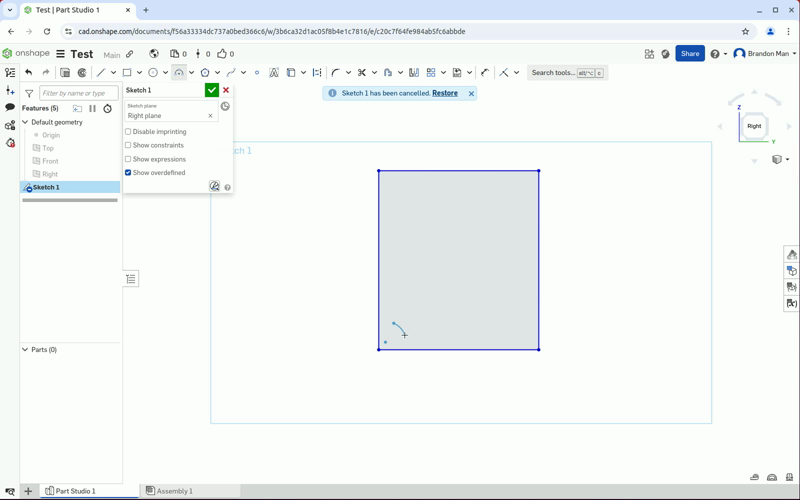
mouse_move(397, 331)
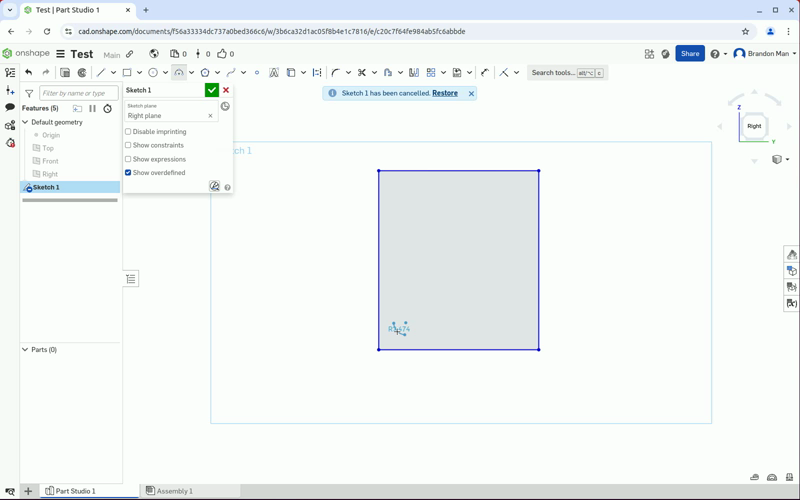
click(397, 331)
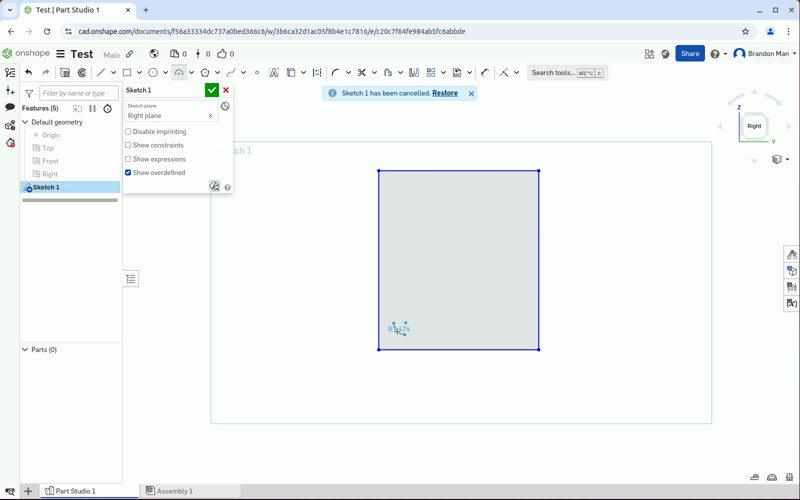
key_up(shift)
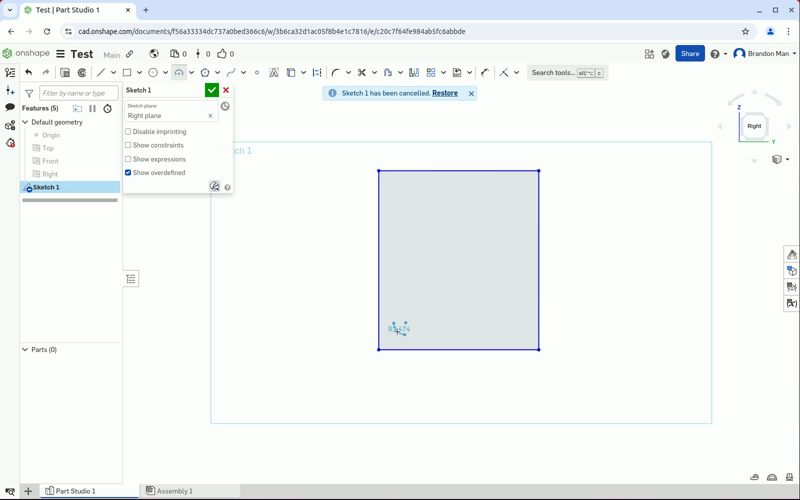
key(esc)
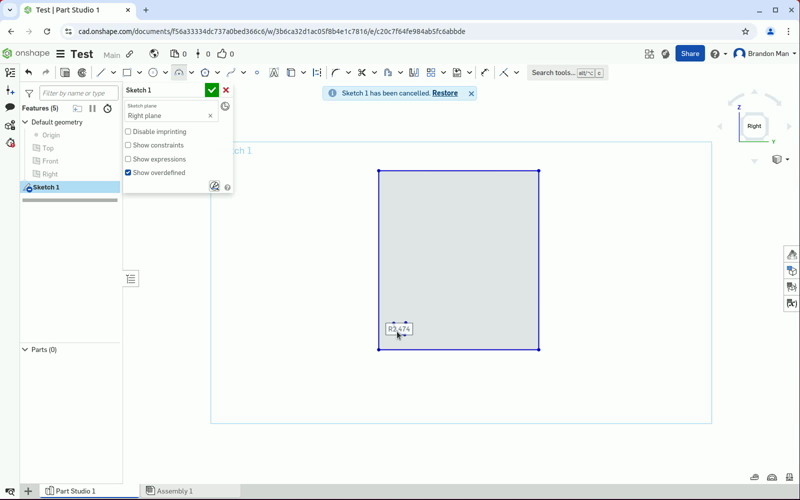
key(l)
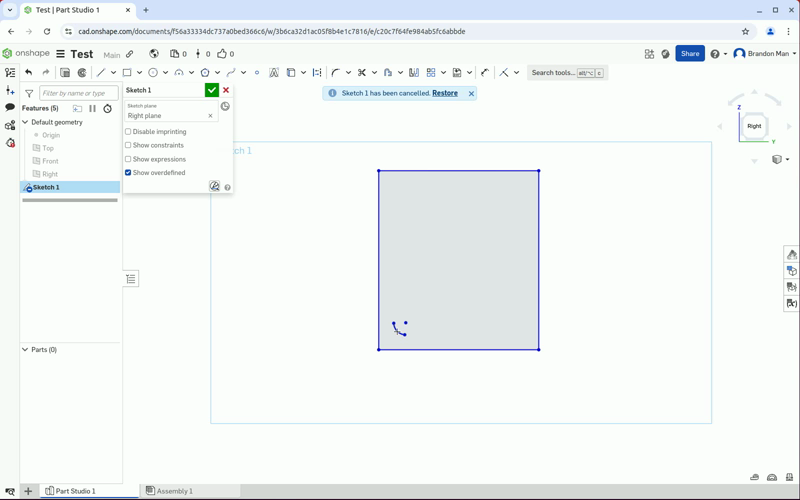
mouse_move(404, 334)
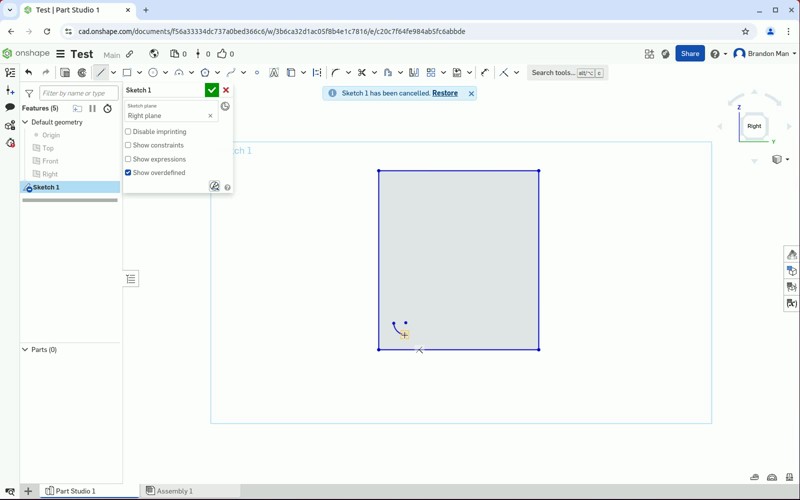
click(404, 334)
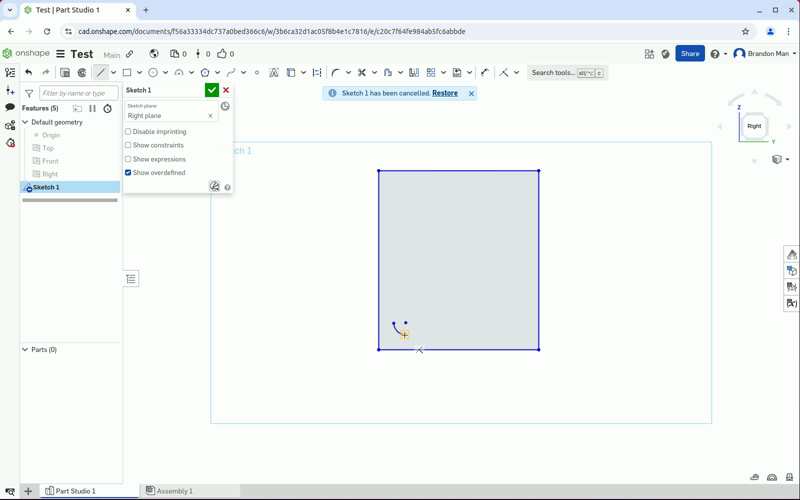
key_down(shift)
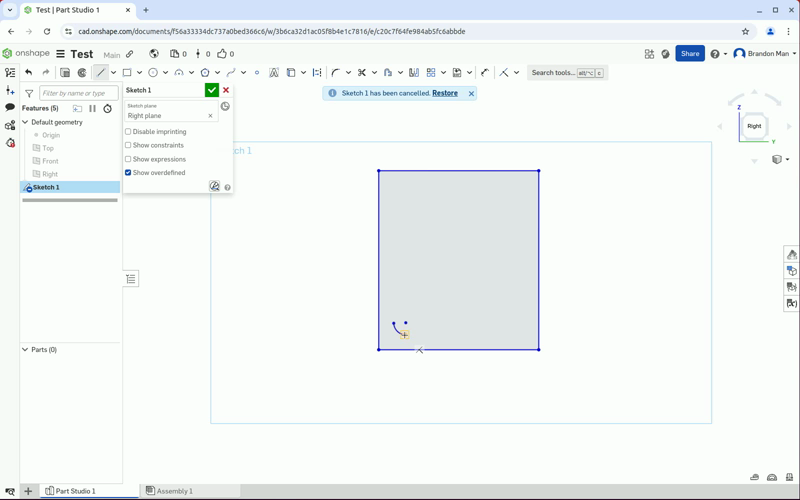
mouse_move(434, 334)
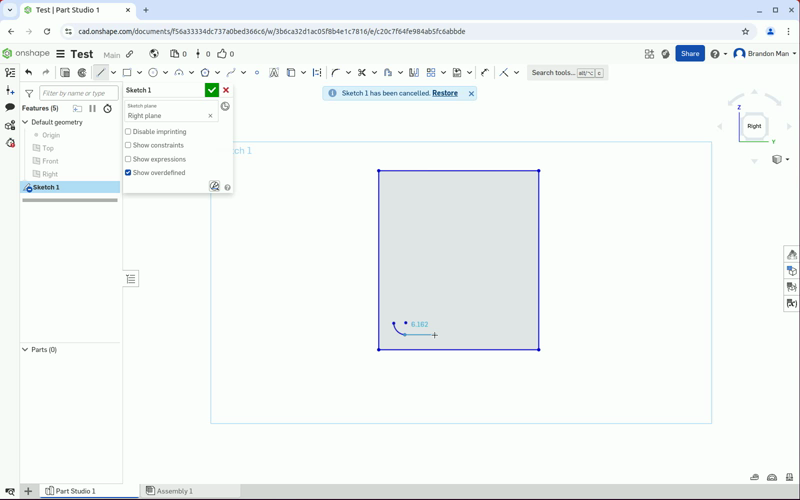
mouse_move(457, 334)
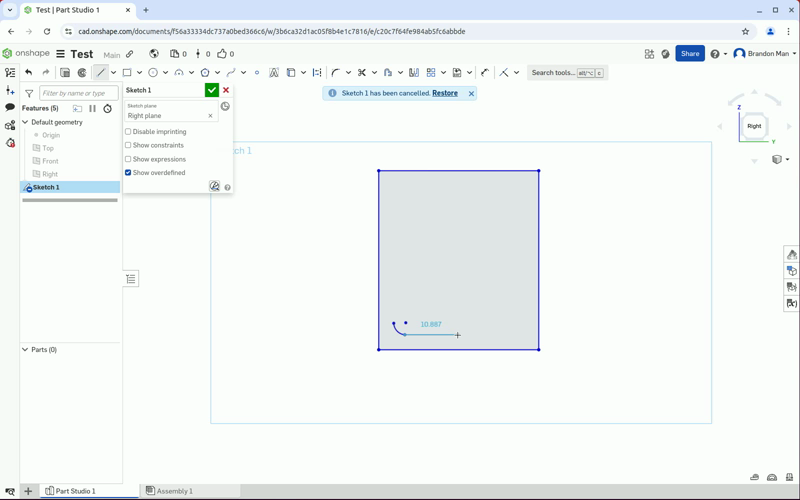
click(457, 334)
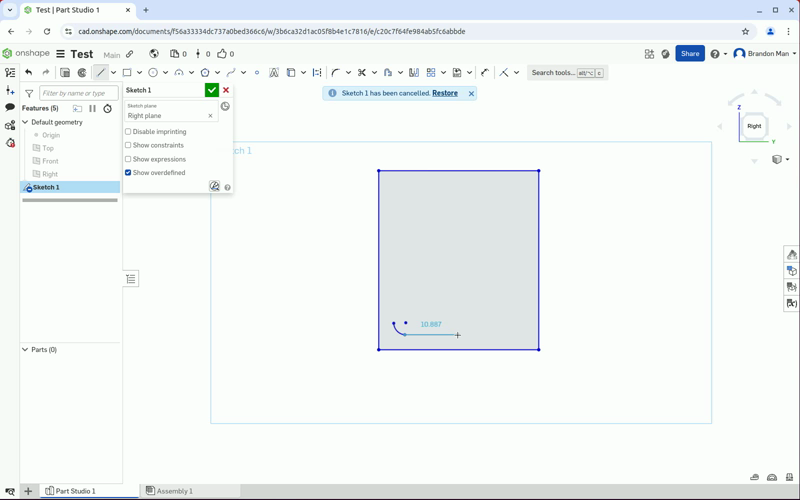
key_up(shift)
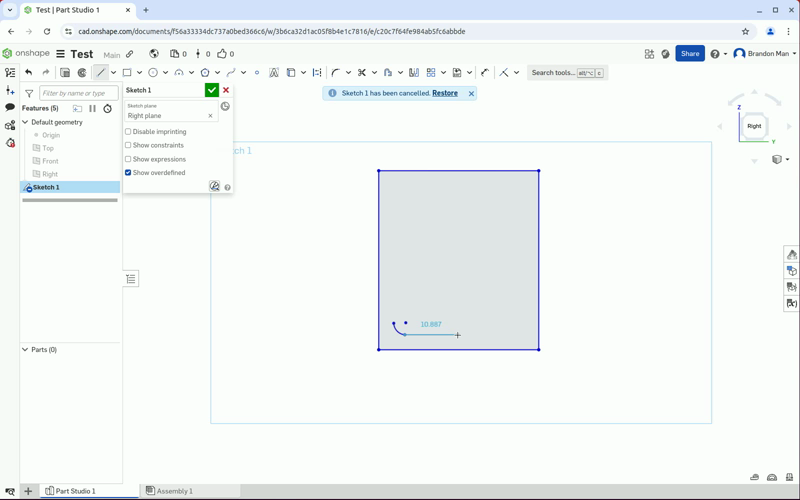
key_down(shift)
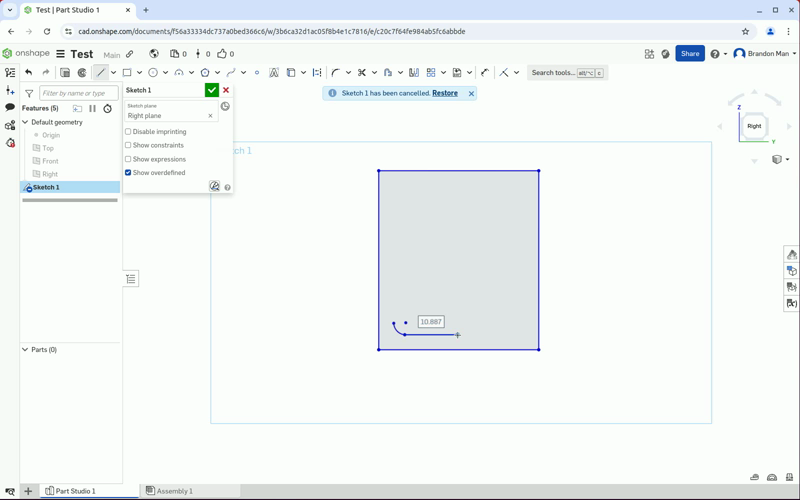
mouse_move(487, 334)
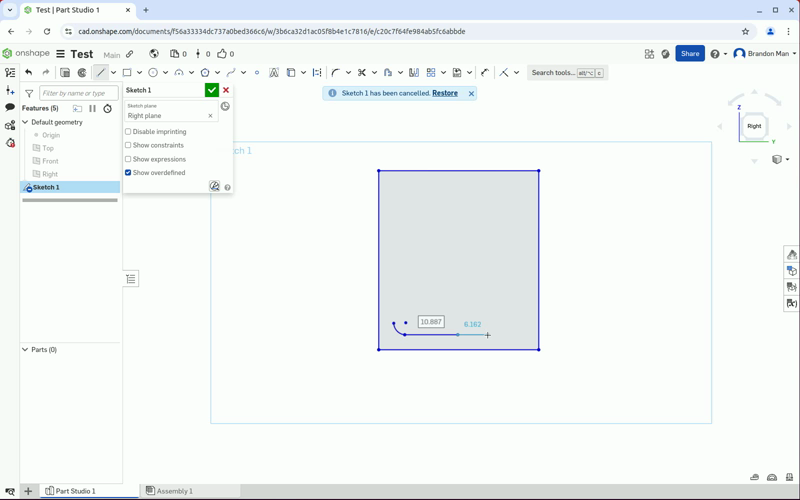
mouse_move(512, 334)
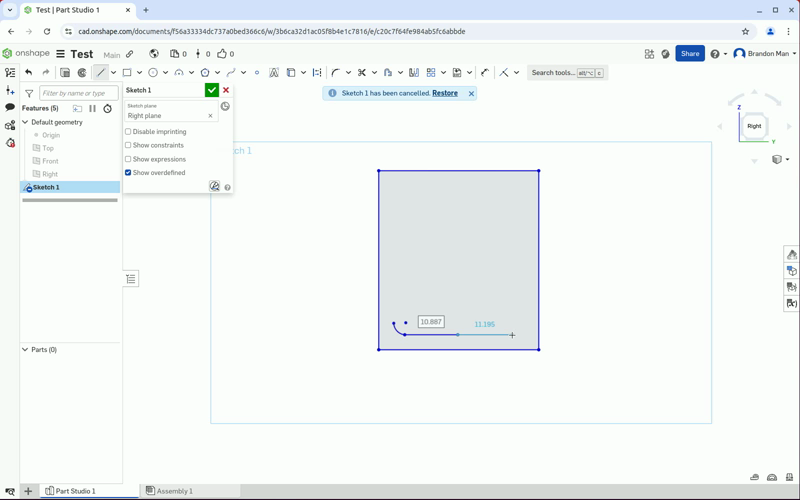
click(512, 334)
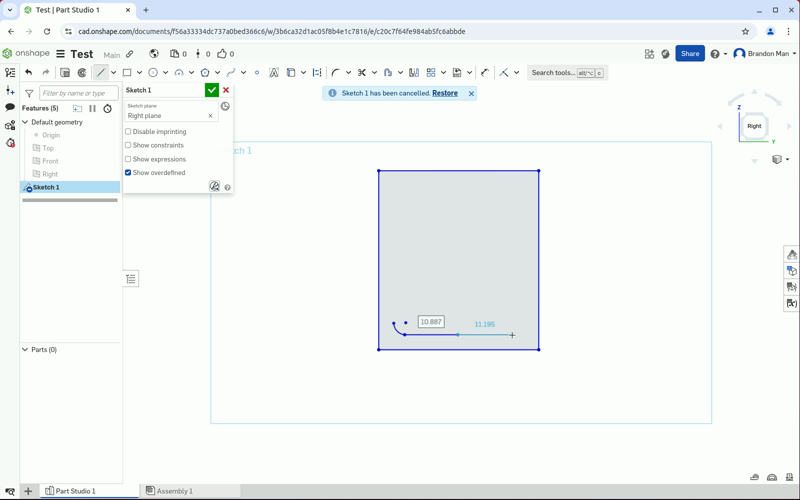
key_up(shift)
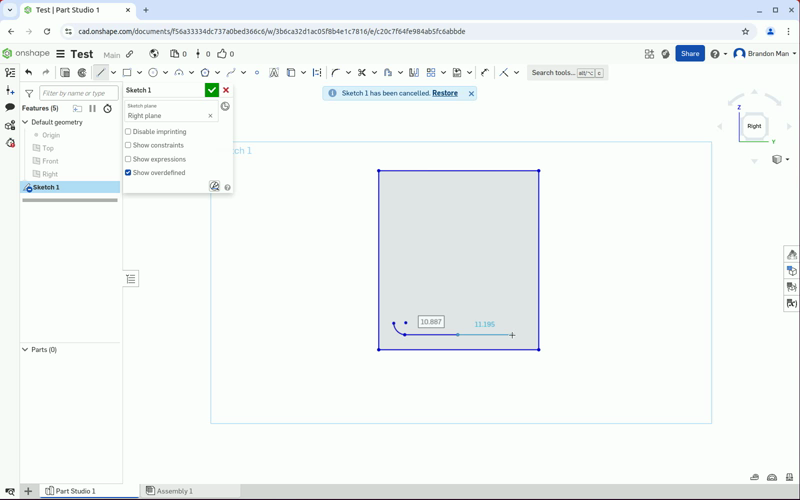
key(esc)
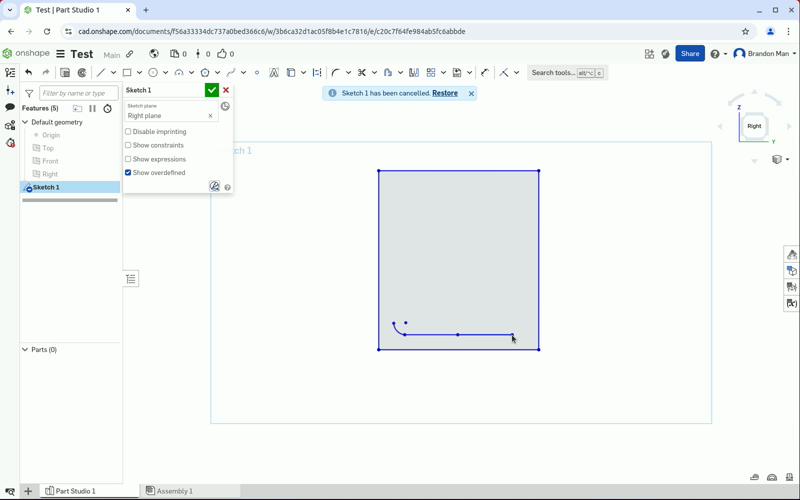
key(a)
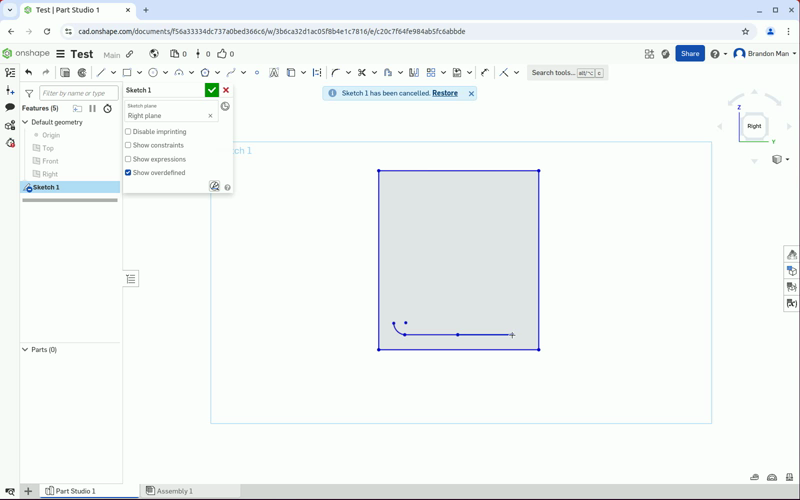
mouse_move(512, 334)
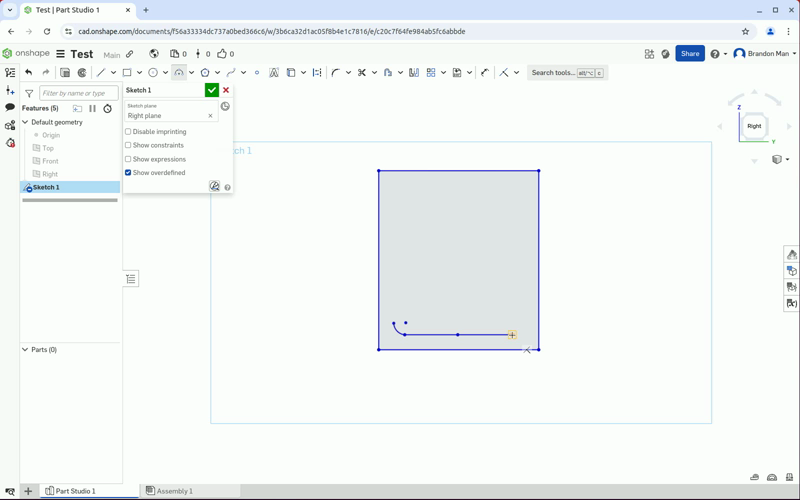
click(512, 334)
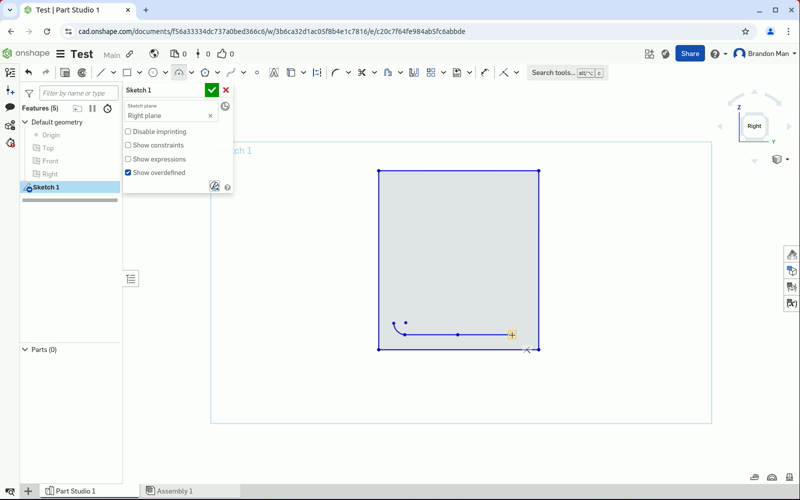
key_down(shift)
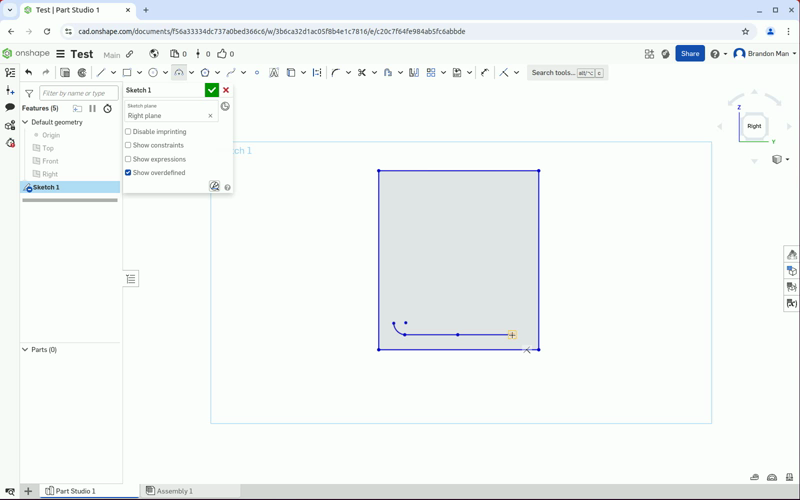
mouse_move(523, 323)
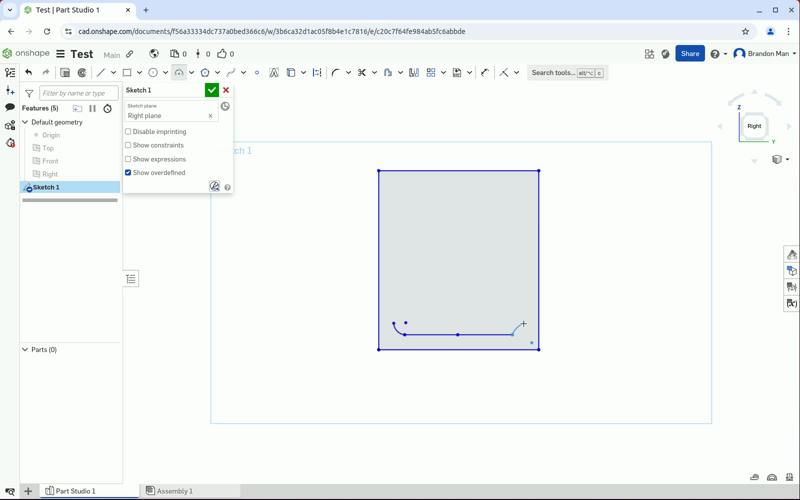
click(523, 323)
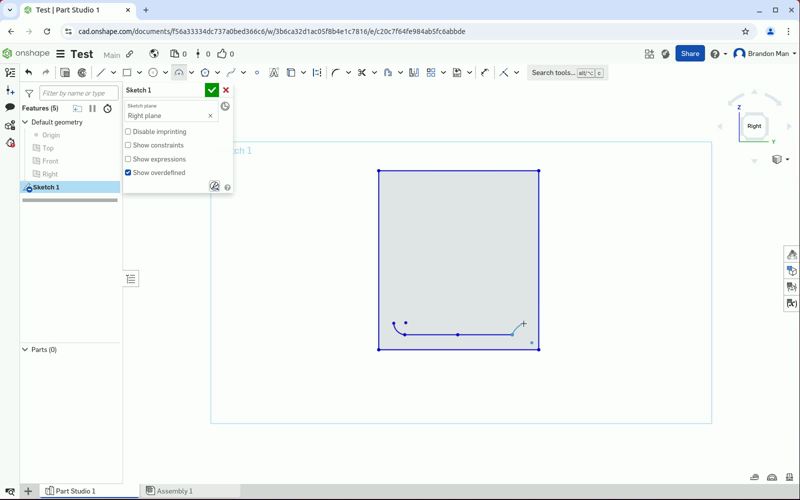
mouse_move(520, 331)
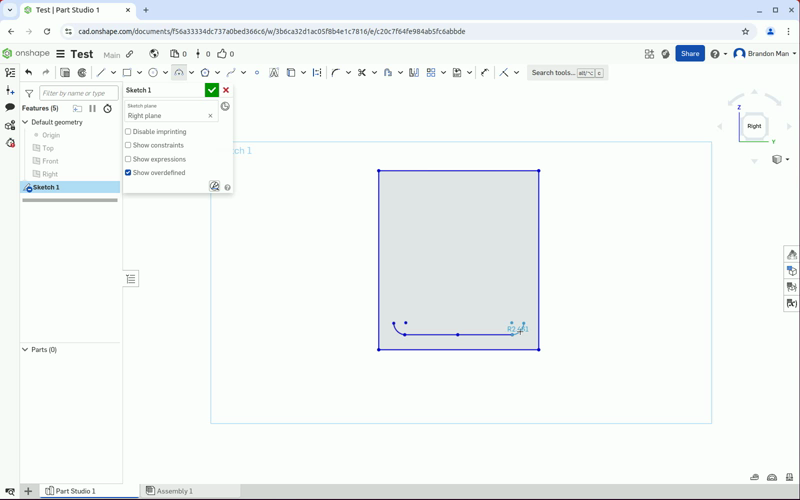
click(520, 331)
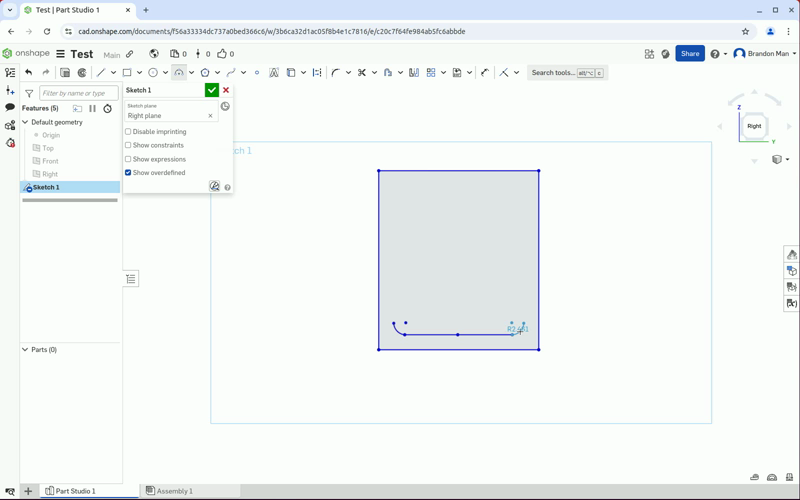
key_up(shift)
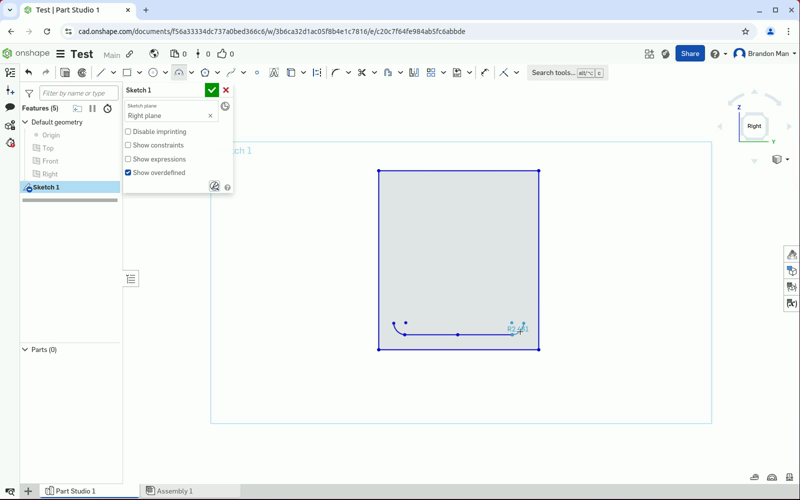
key(esc)
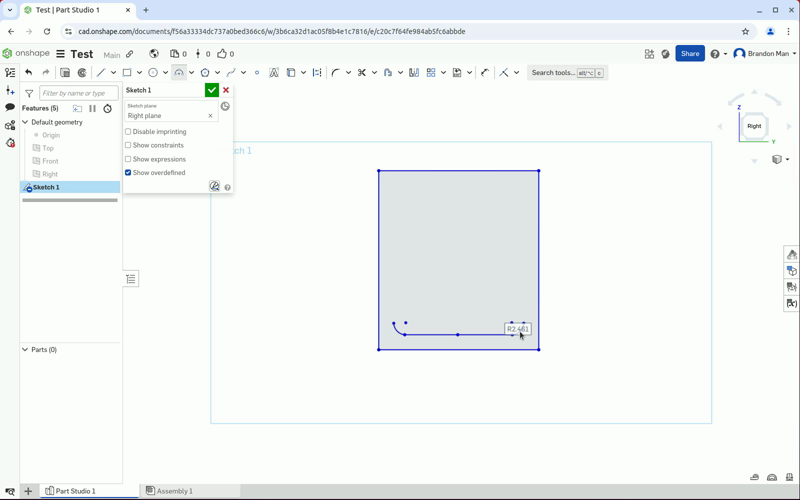
key(l)
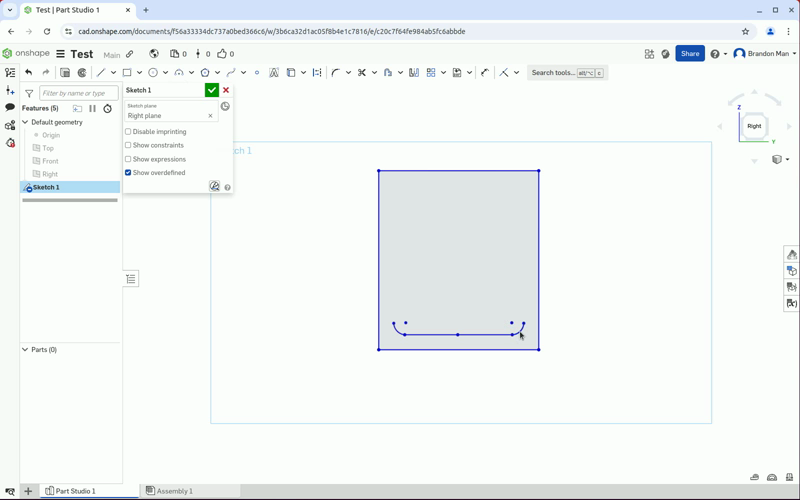
mouse_move(523, 323)
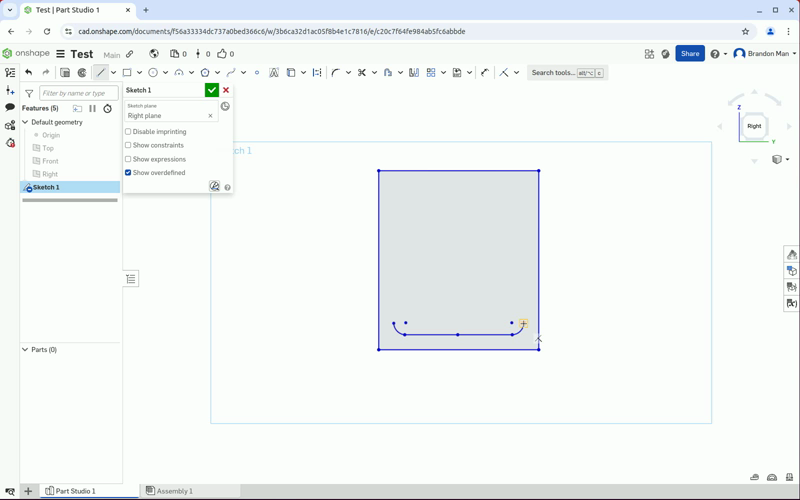
click(523, 323)
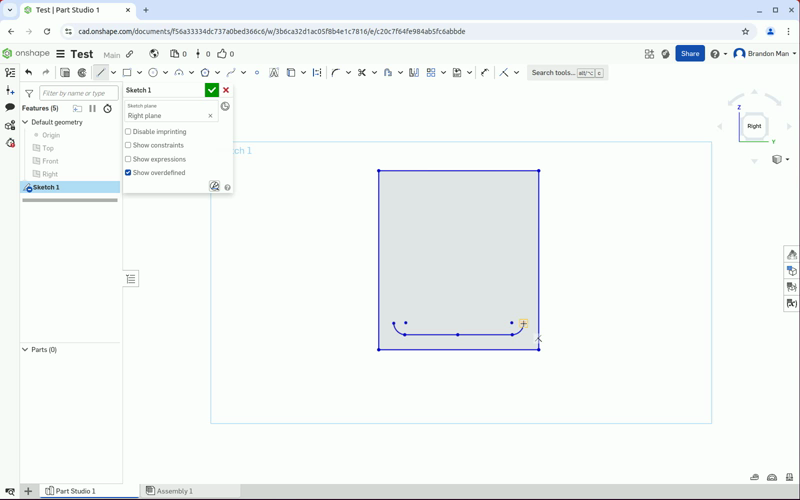
key_down(shift)
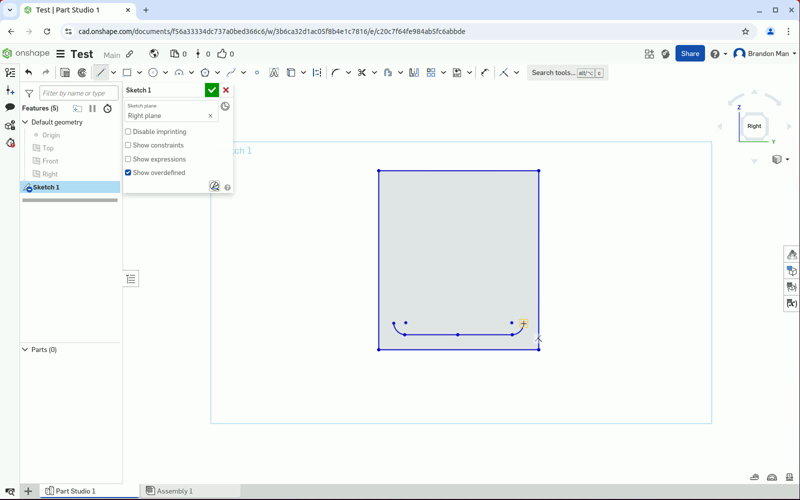
mouse_move(523, 259)
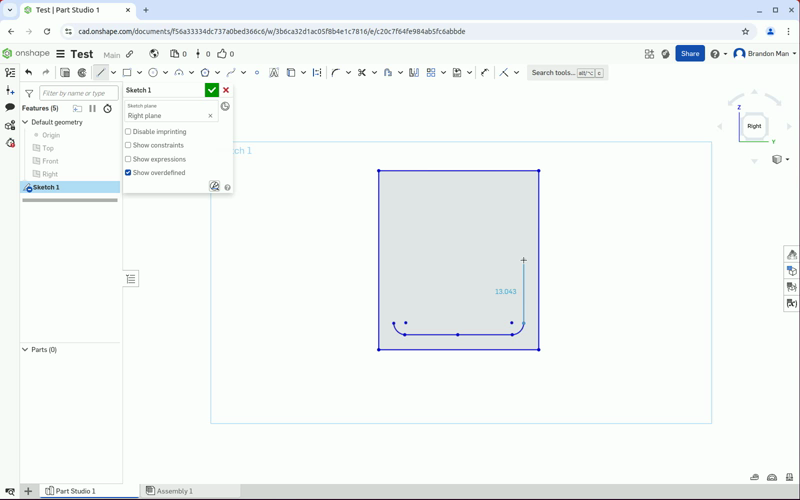
click(523, 259)
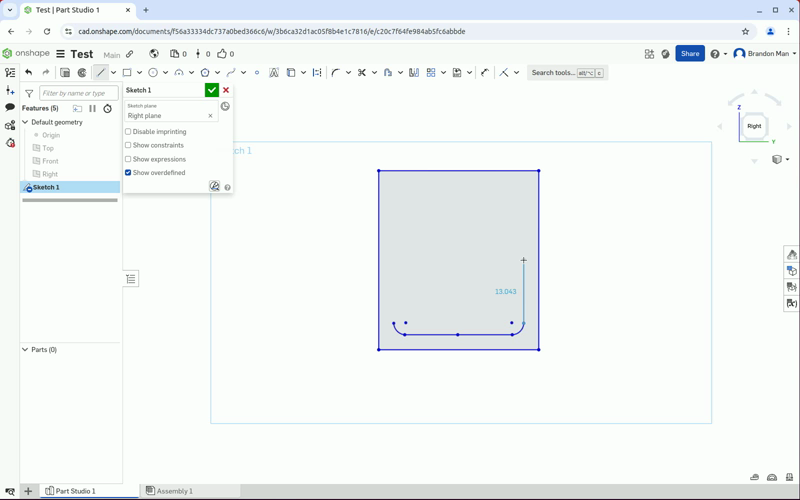
key_up(shift)
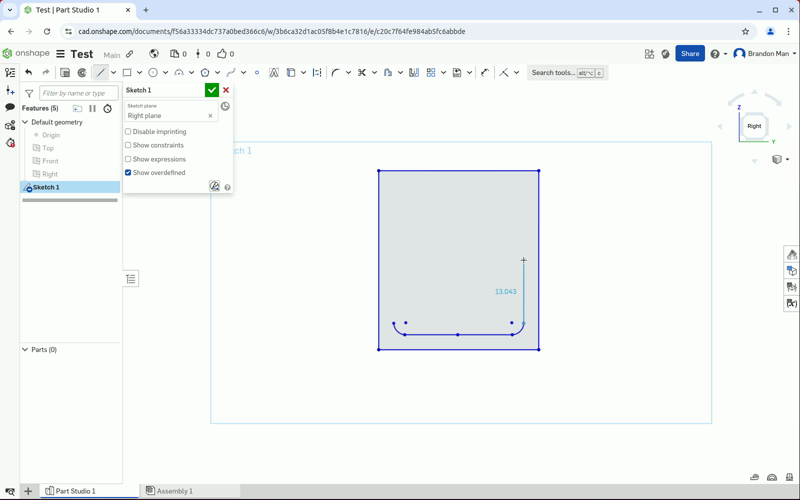
key_down(shift)
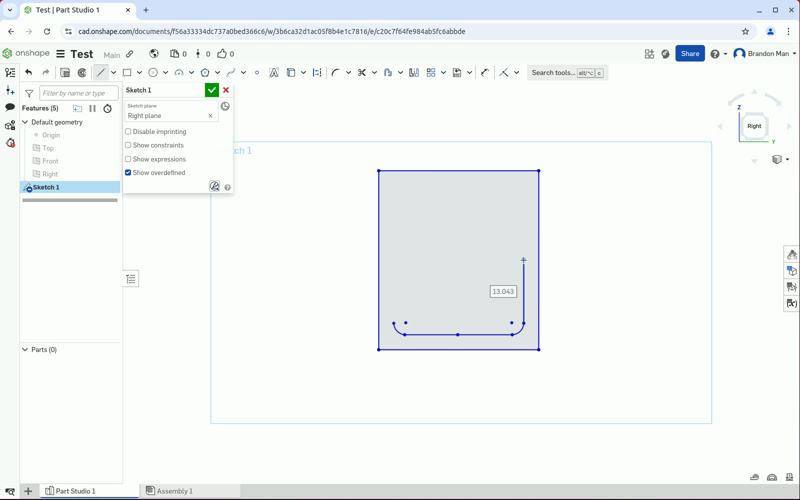
mouse_move(523, 197)
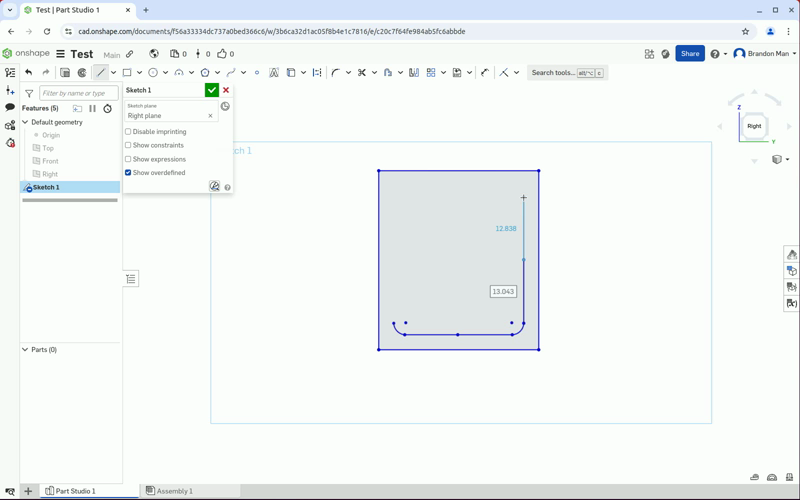
click(523, 197)
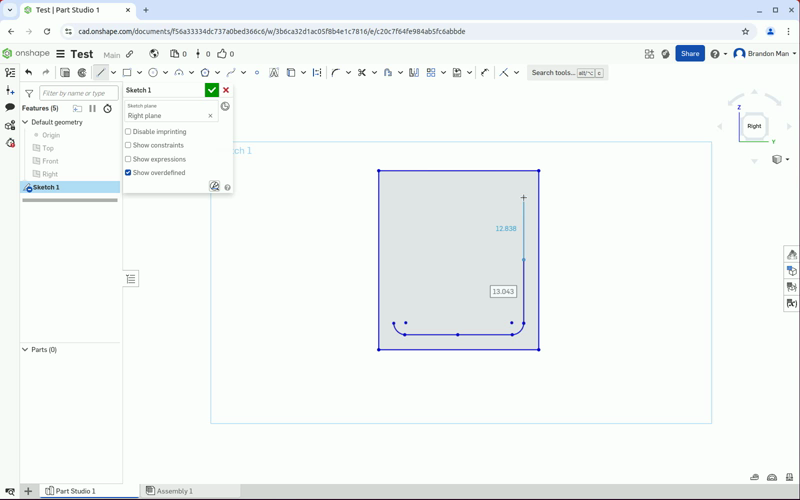
key_up(shift)
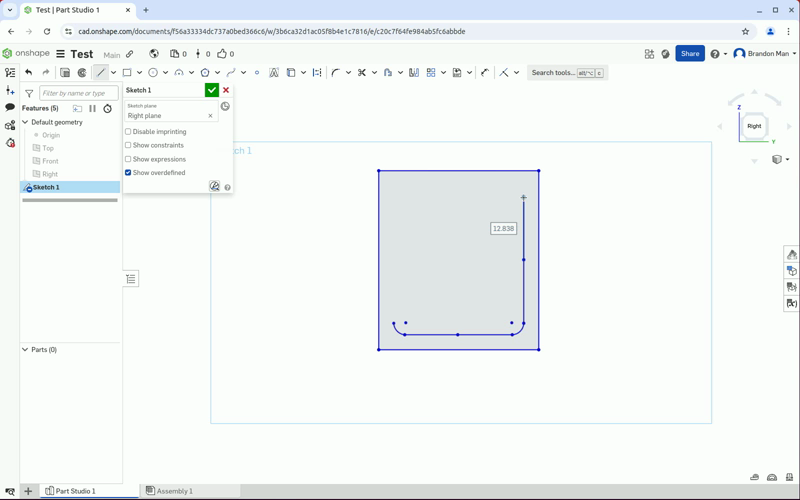
key(esc)
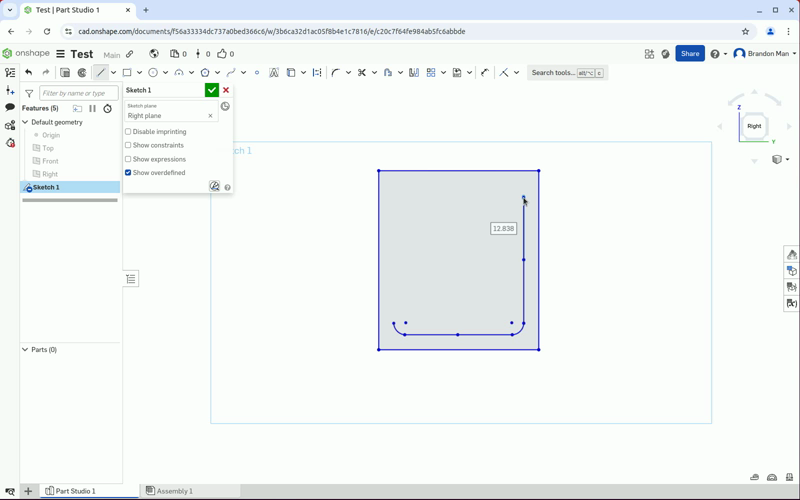
key(a)
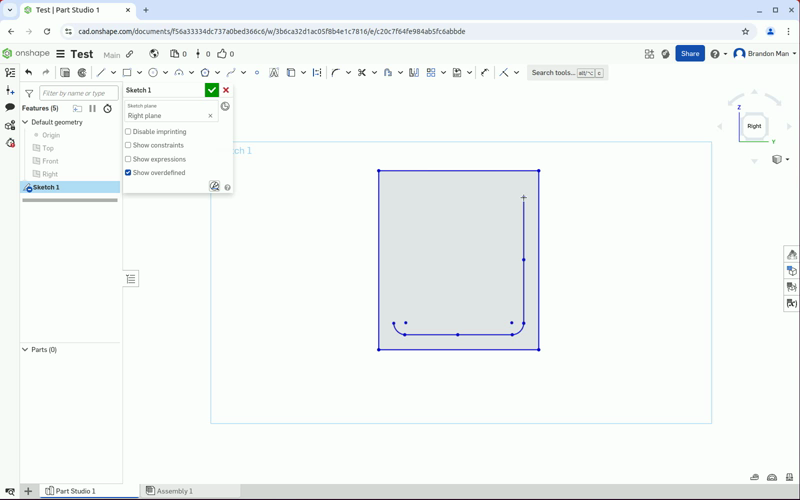
mouse_move(523, 197)
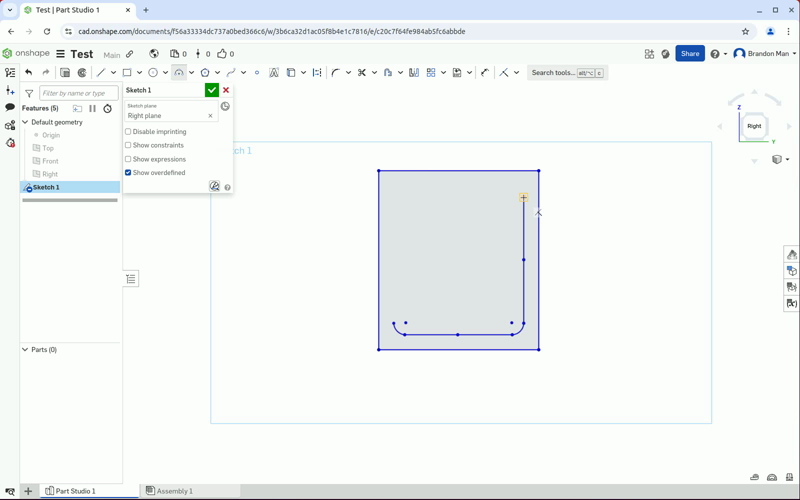
click(523, 197)
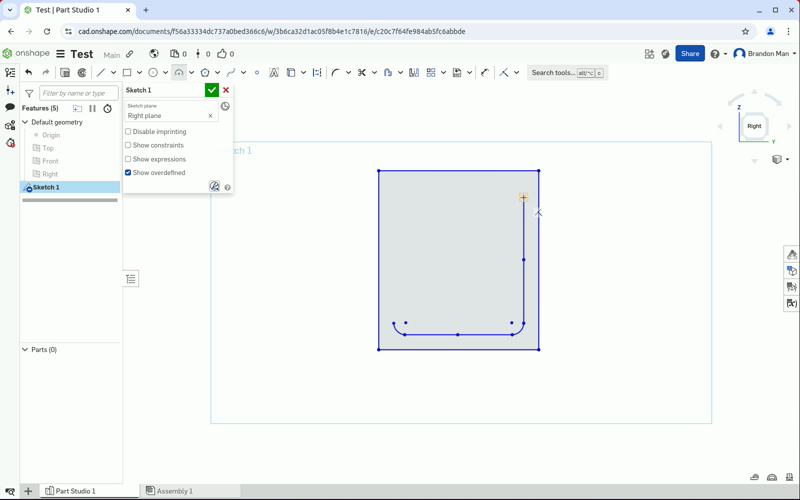
key_down(shift)
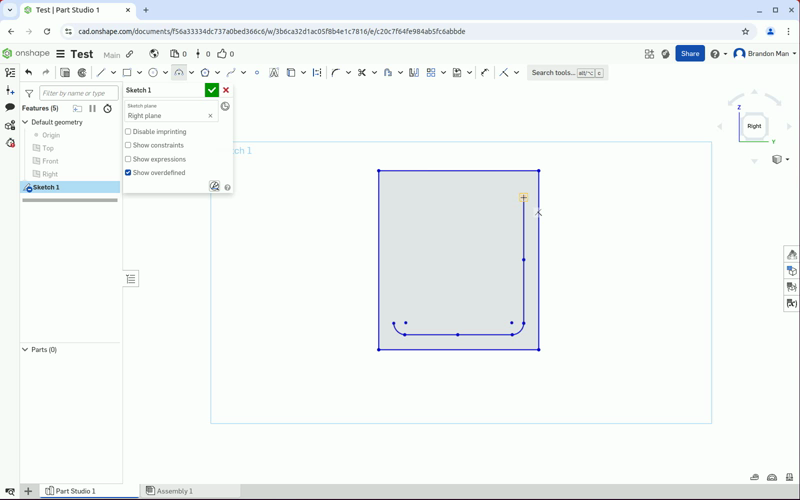
mouse_move(512, 186)
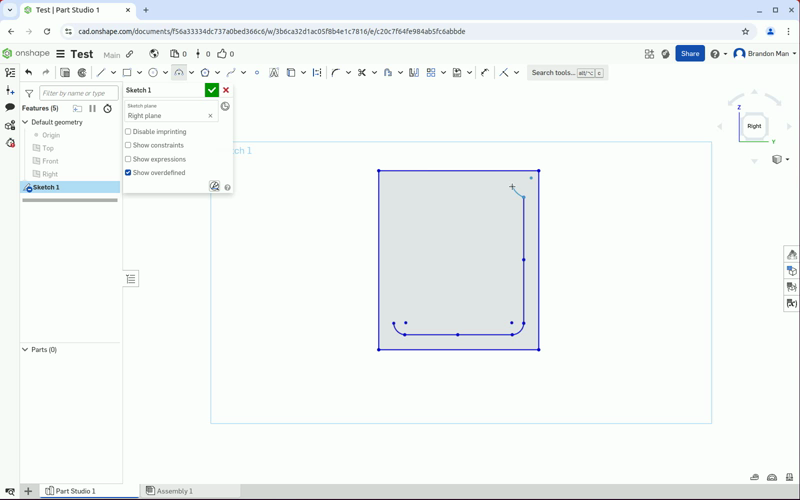
click(512, 186)
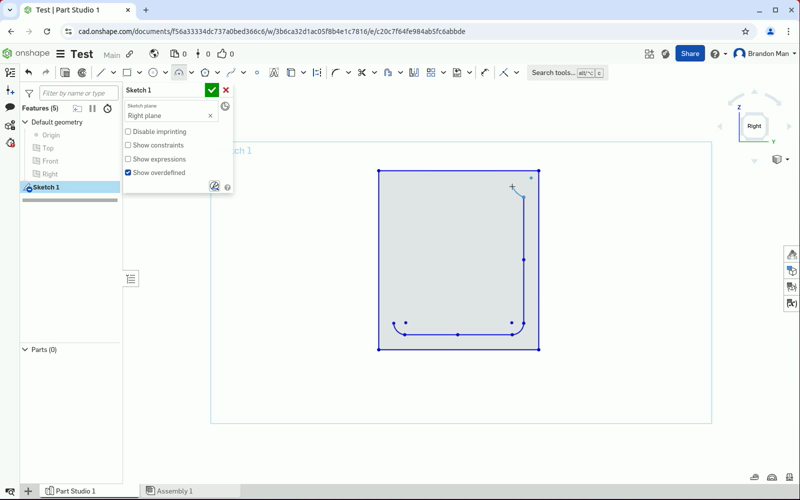
mouse_move(520, 189)
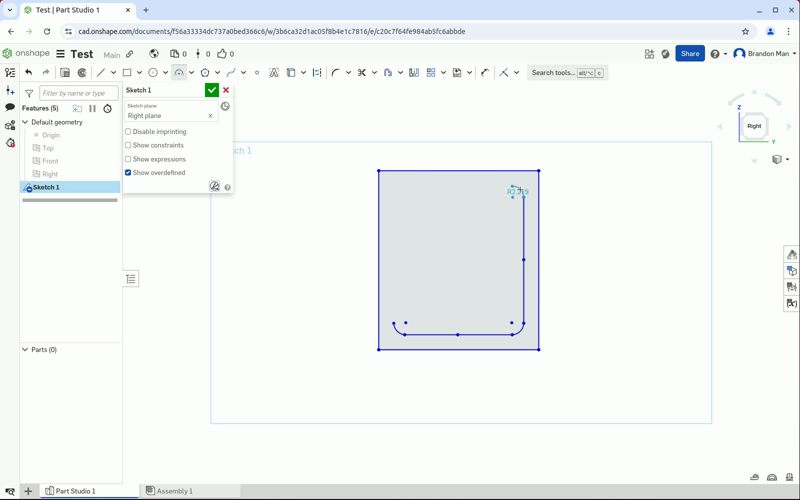
click(520, 189)
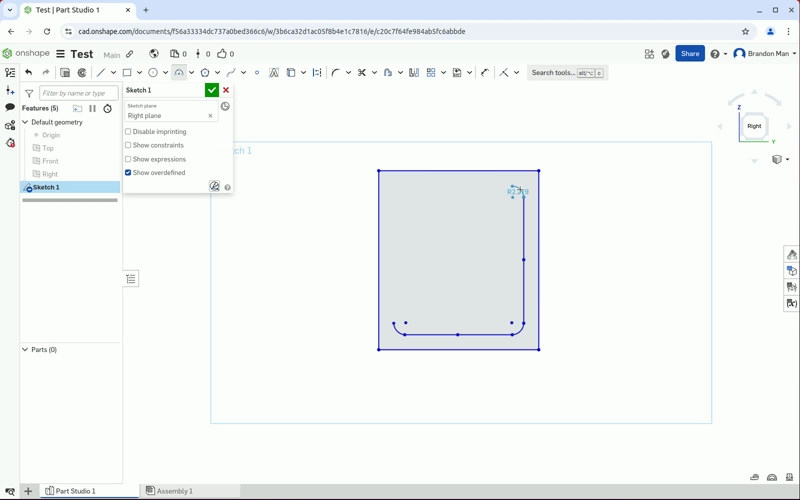
key_up(shift)
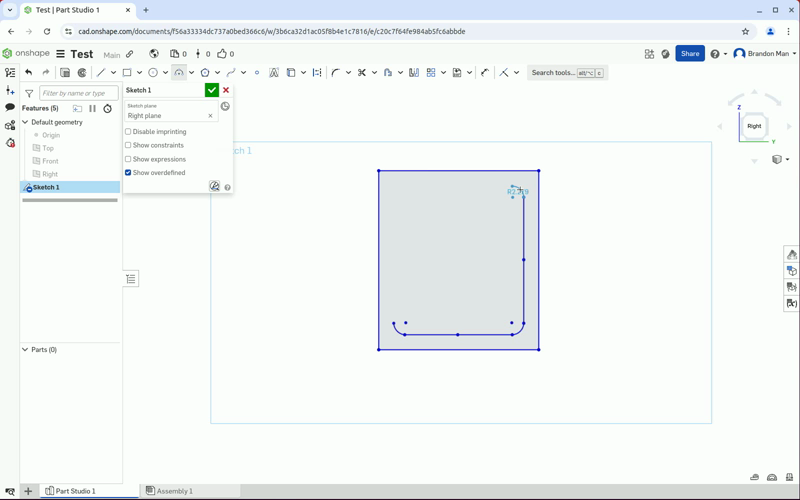
key(esc)
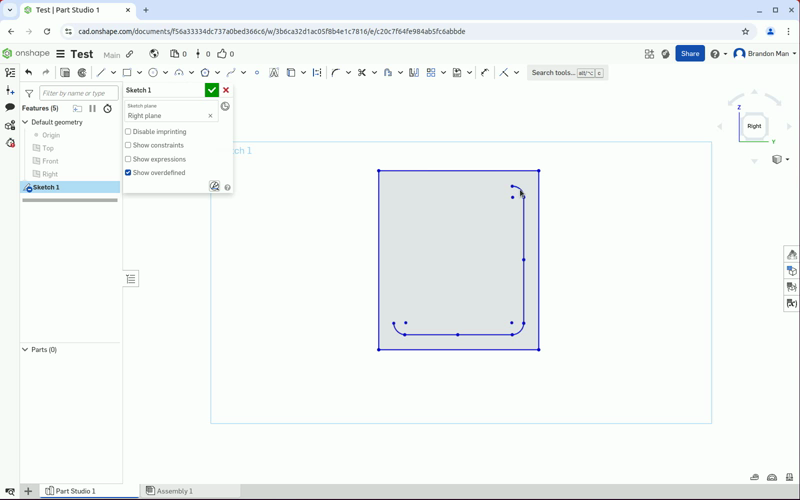
key(l)
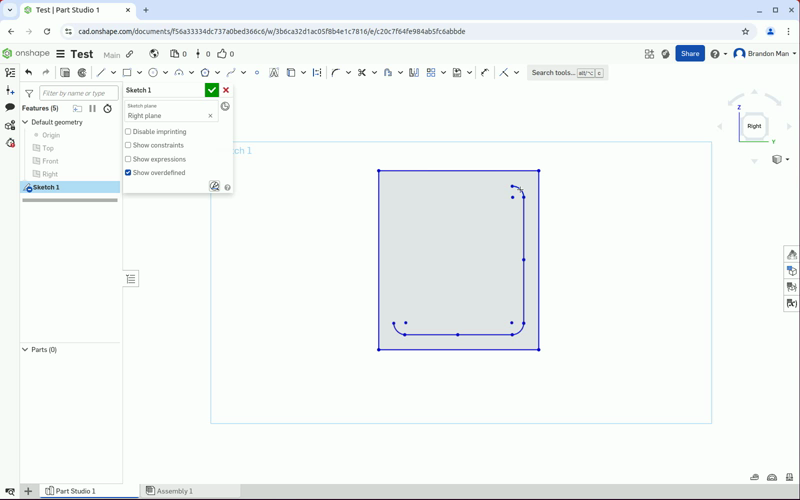
mouse_move(512, 186)
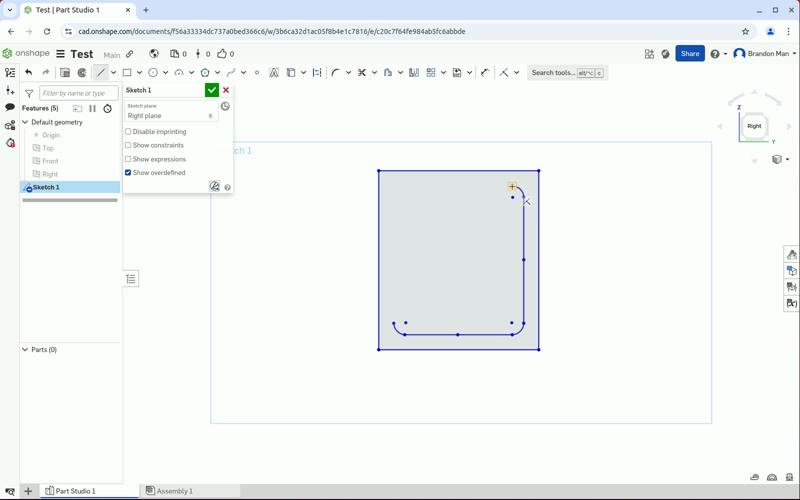
click(512, 186)
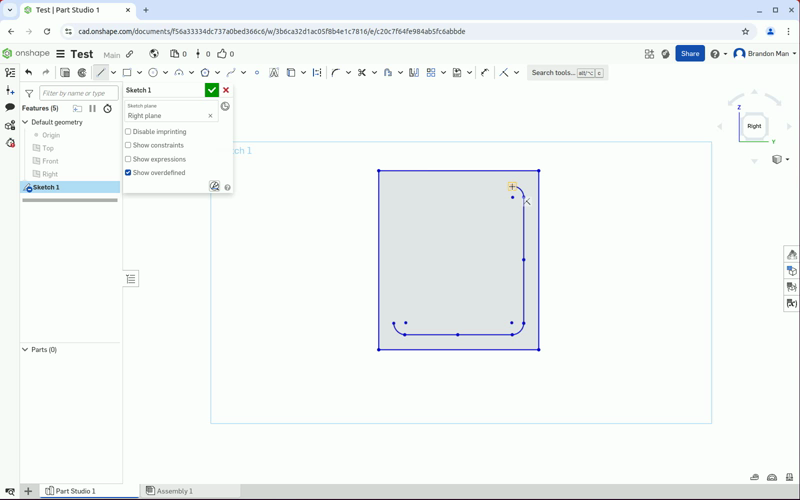
key_down(shift)
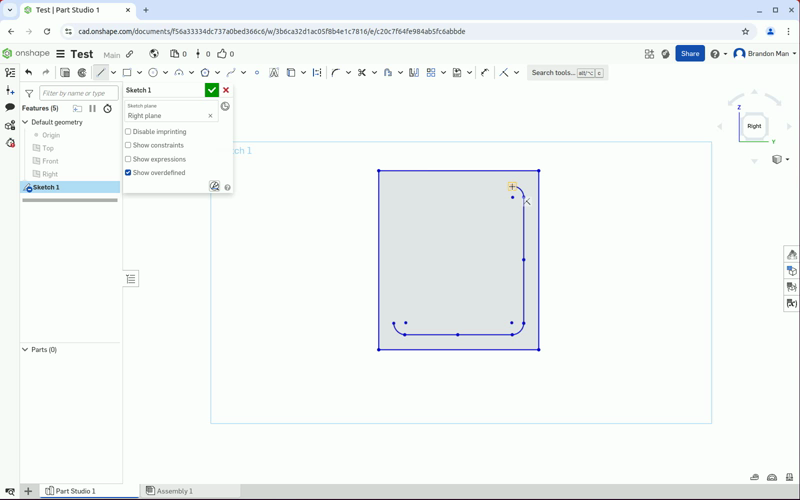
mouse_move(542, 186)
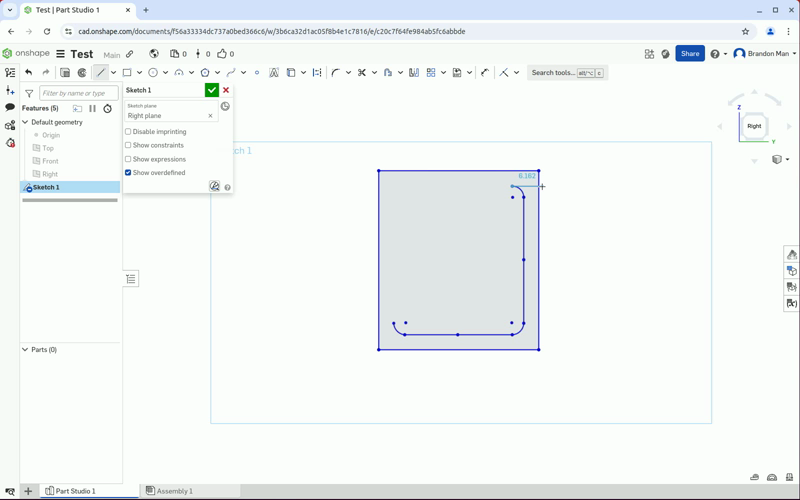
mouse_move(457, 186)
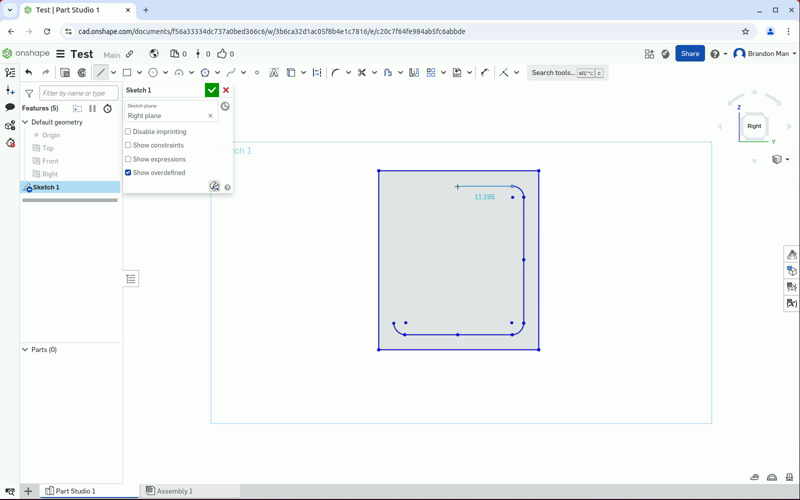
click(457, 186)
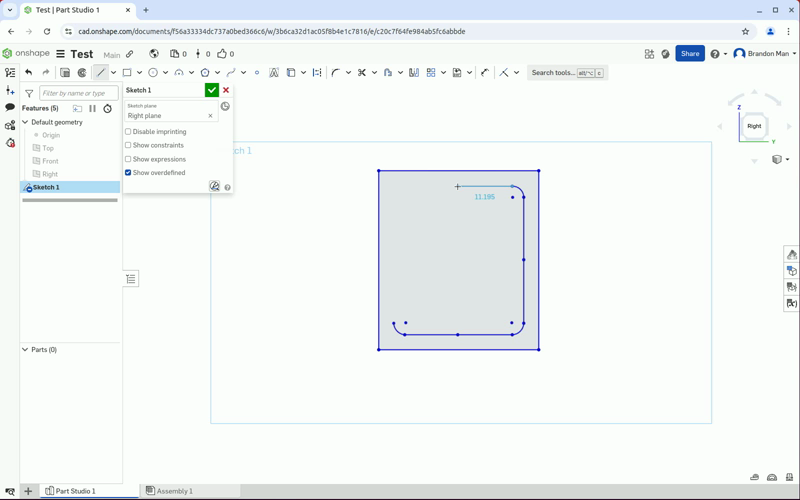
key_up(shift)
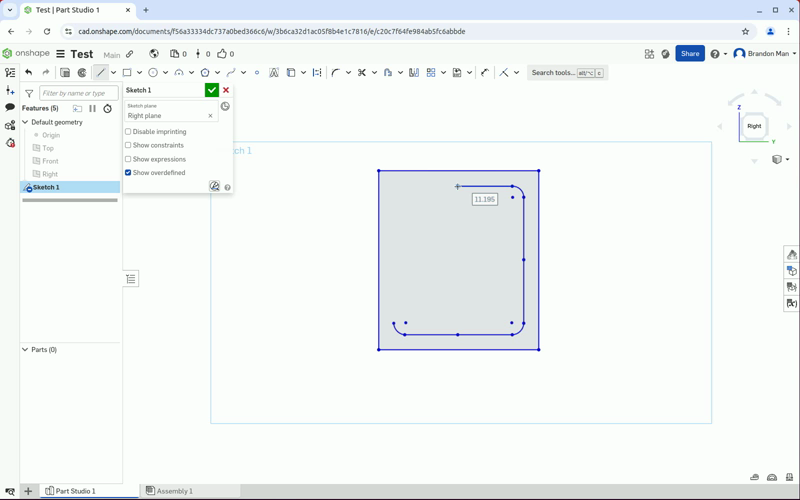
key_down(shift)
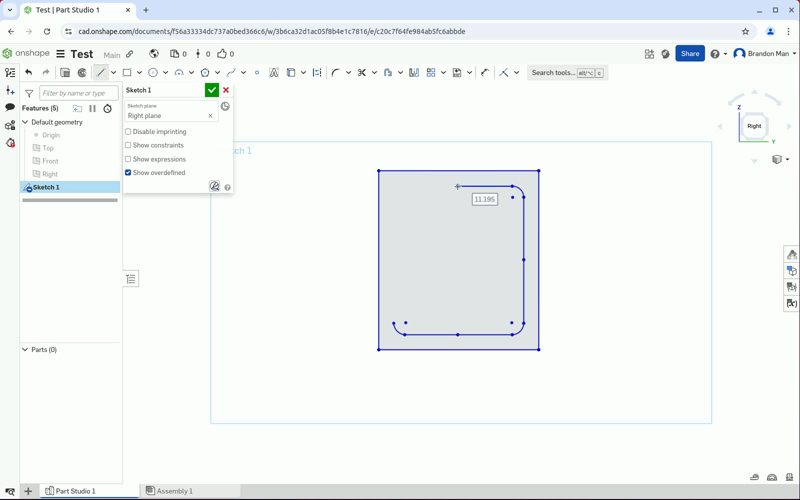
mouse_move(487, 186)
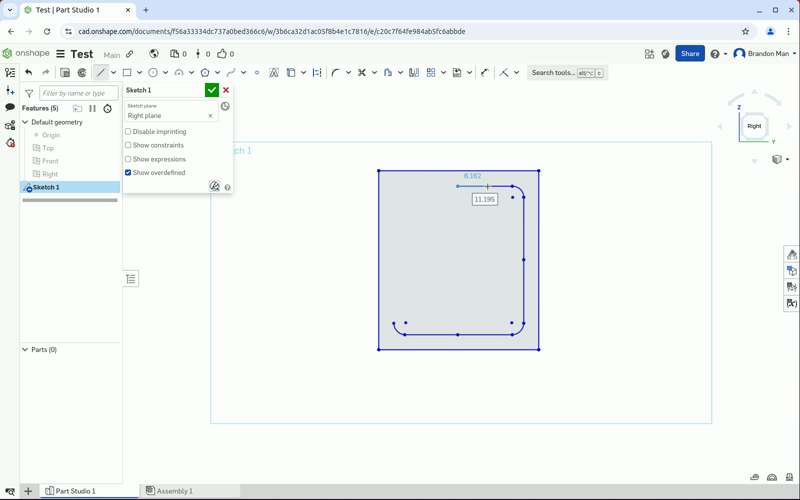
mouse_move(404, 186)
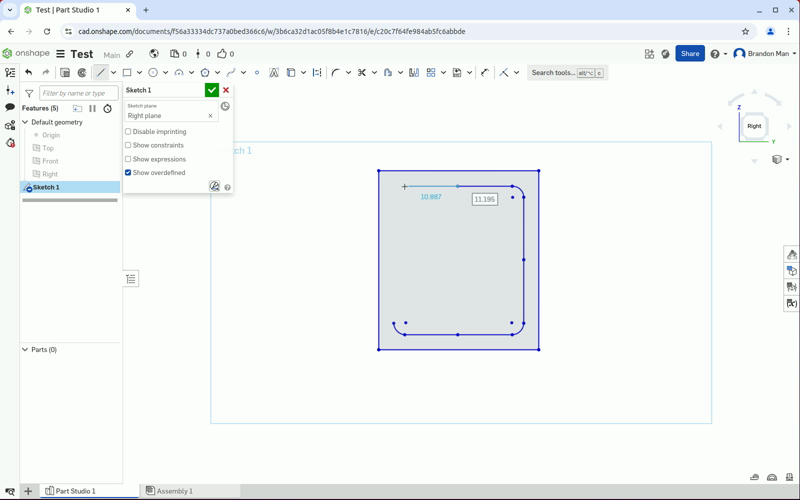
click(404, 186)
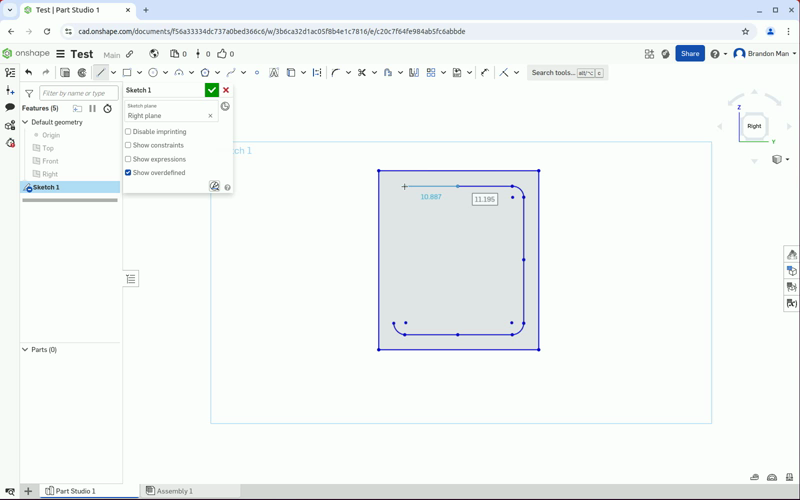
key_up(shift)
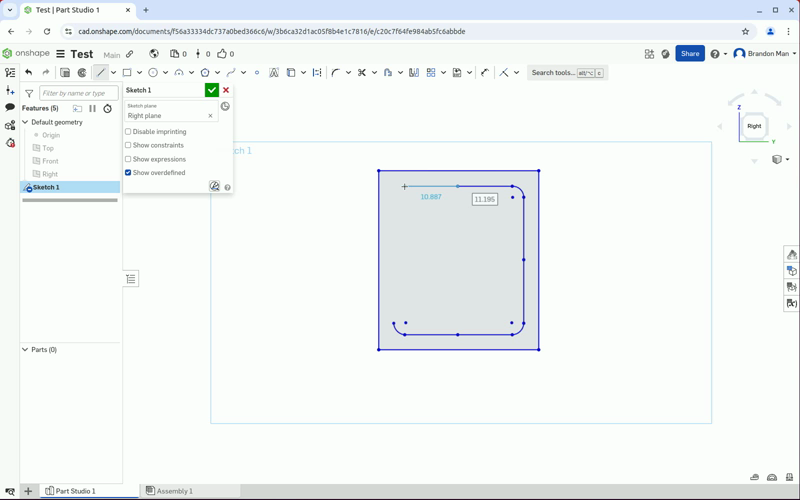
key(esc)
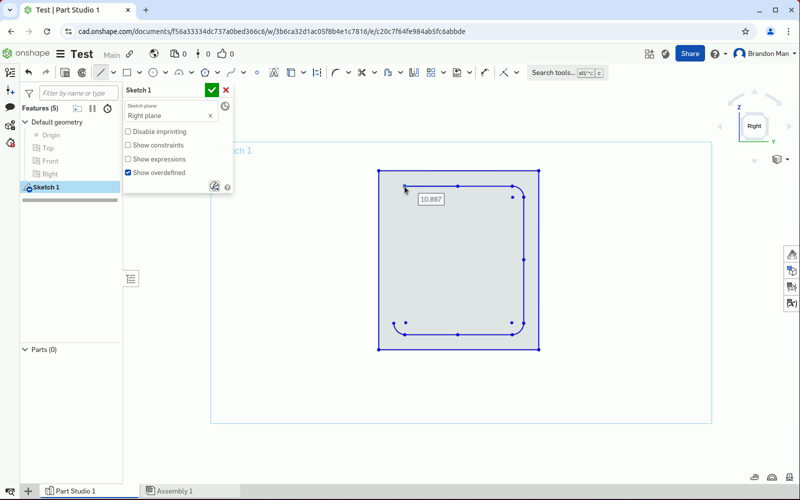
key(a)
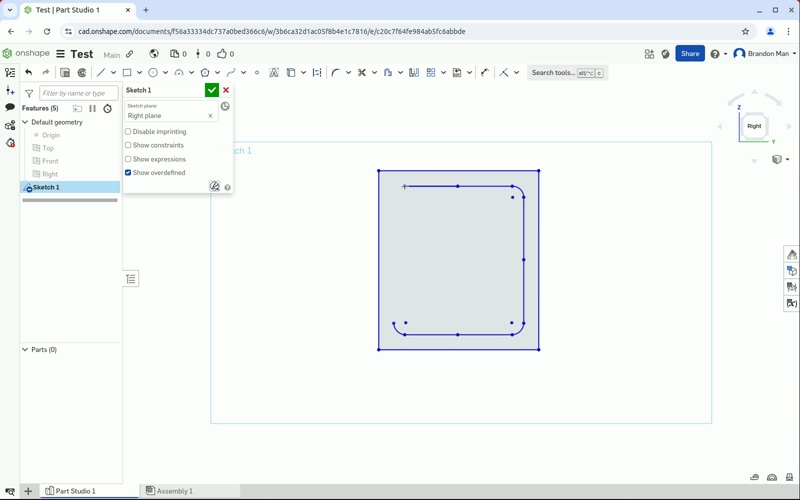
mouse_move(404, 186)
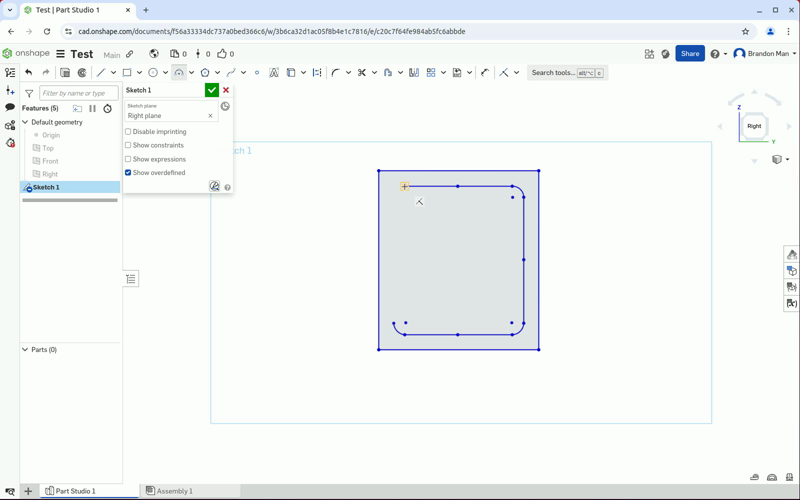
click(404, 186)
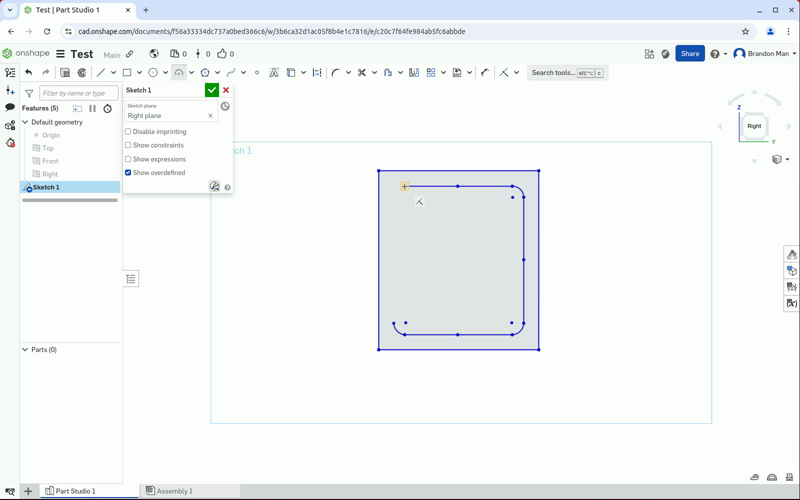
key_down(shift)
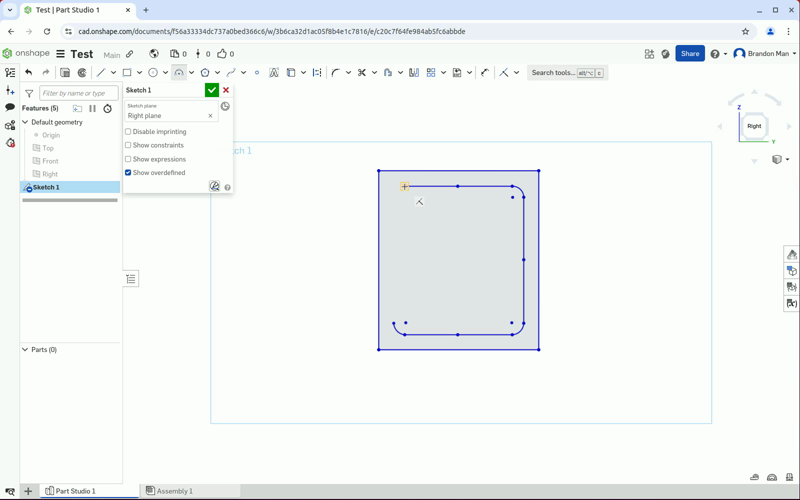
mouse_move(393, 197)
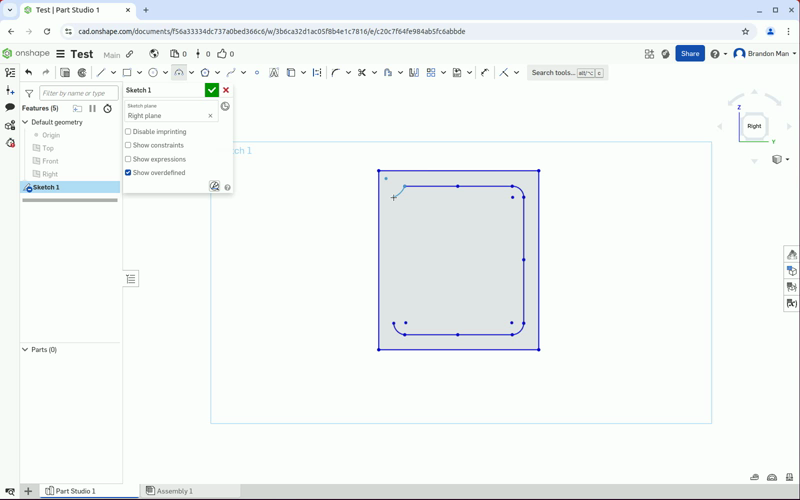
click(393, 197)
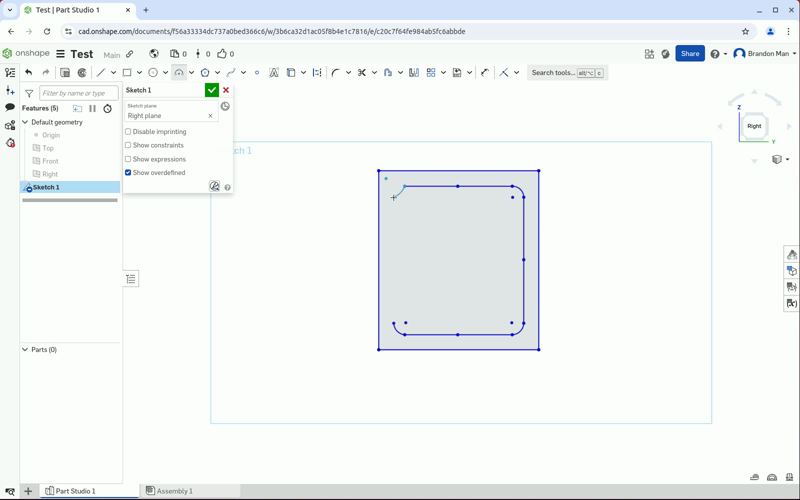
mouse_move(397, 189)
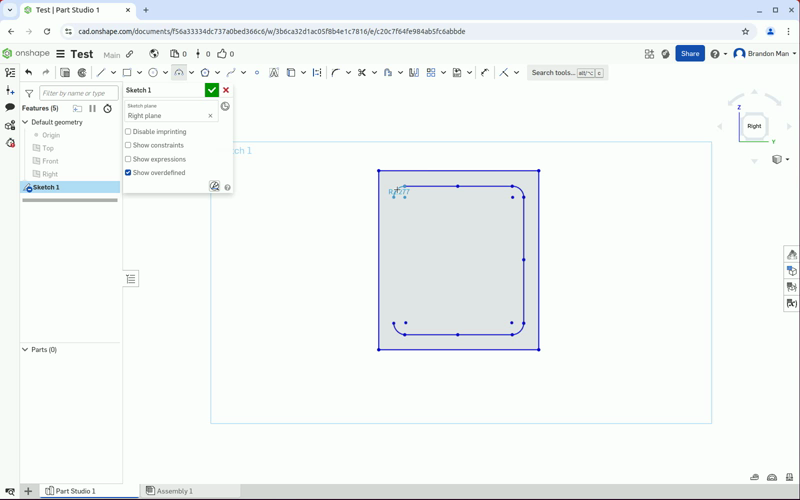
click(397, 189)
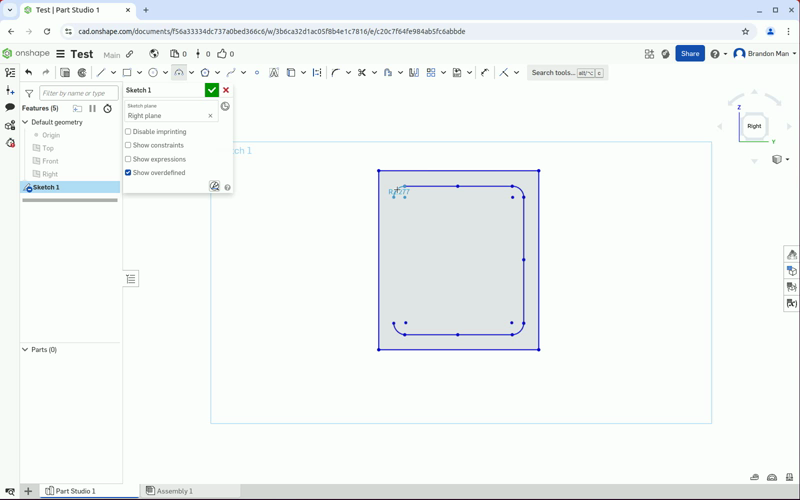
key_up(shift)
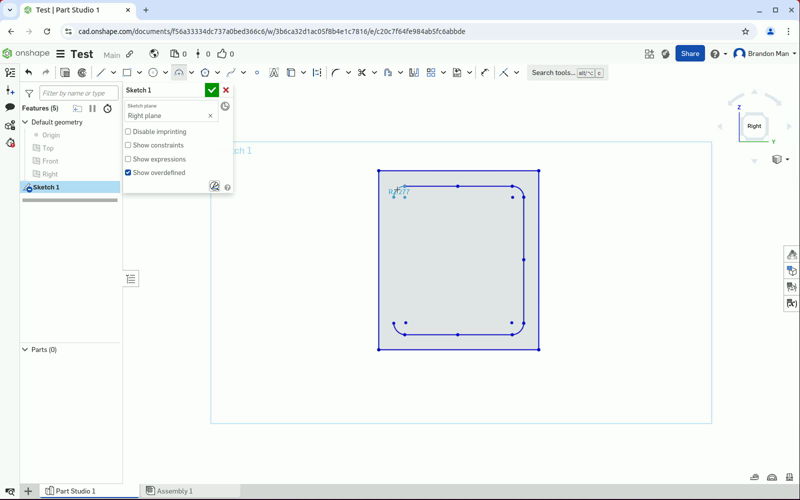
key(esc)
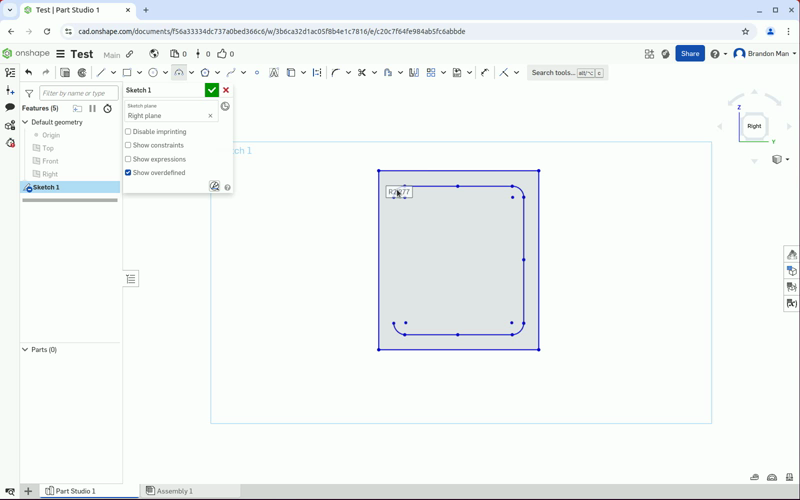
key(l)
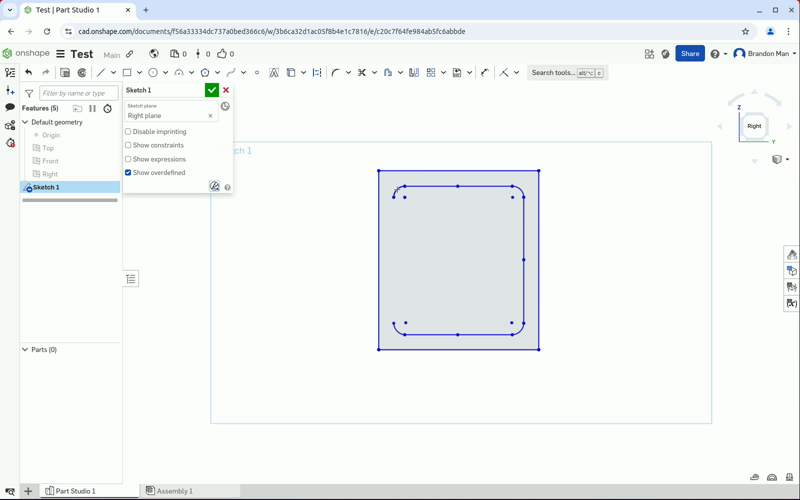
mouse_move(393, 197)
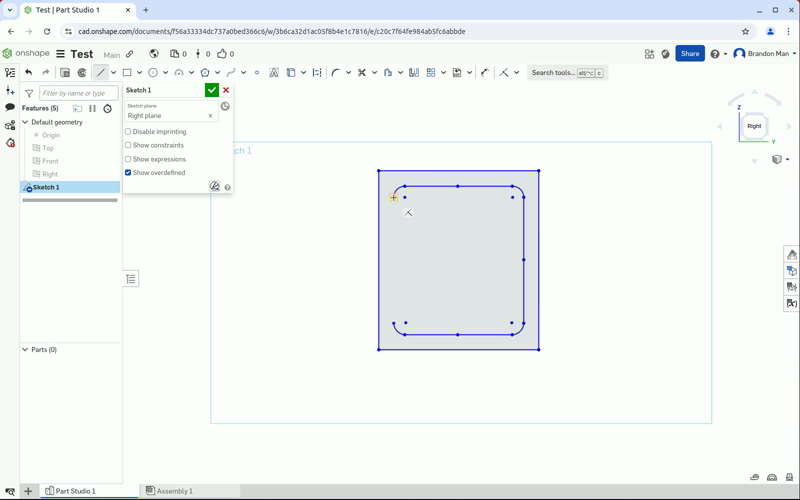
click(393, 197)
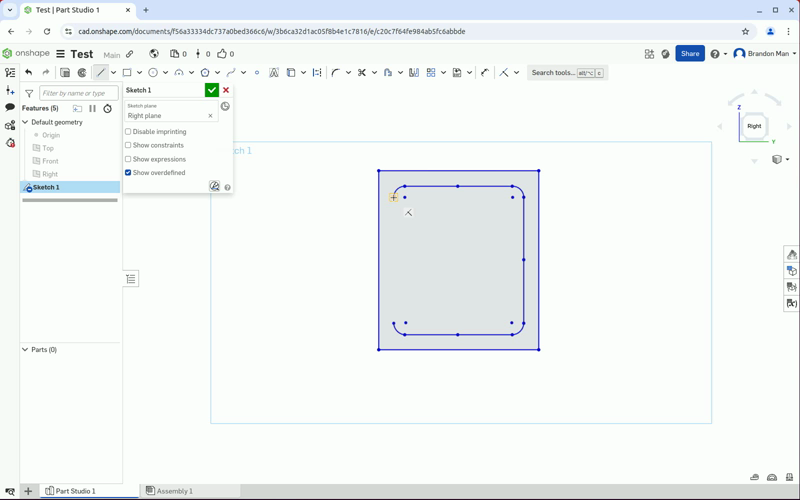
key_down(shift)
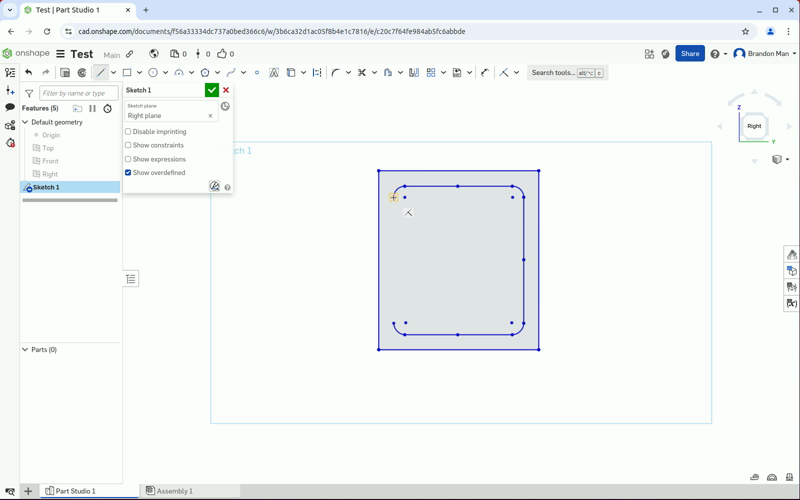
mouse_move(393, 259)
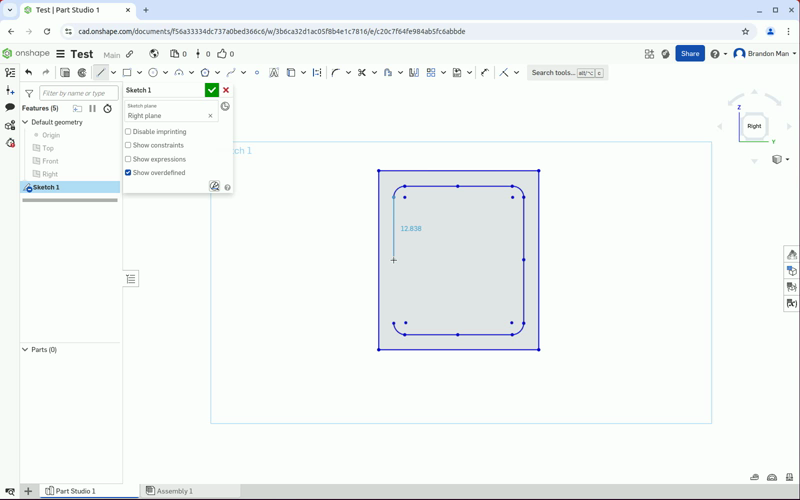
click(393, 259)
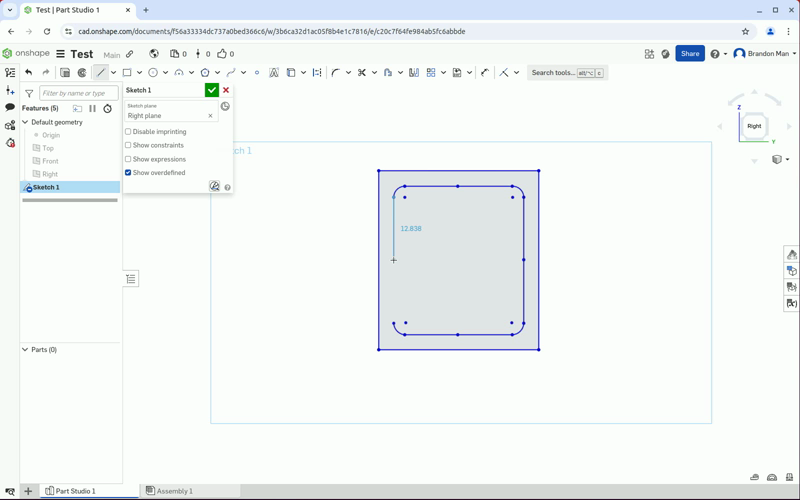
key_up(shift)
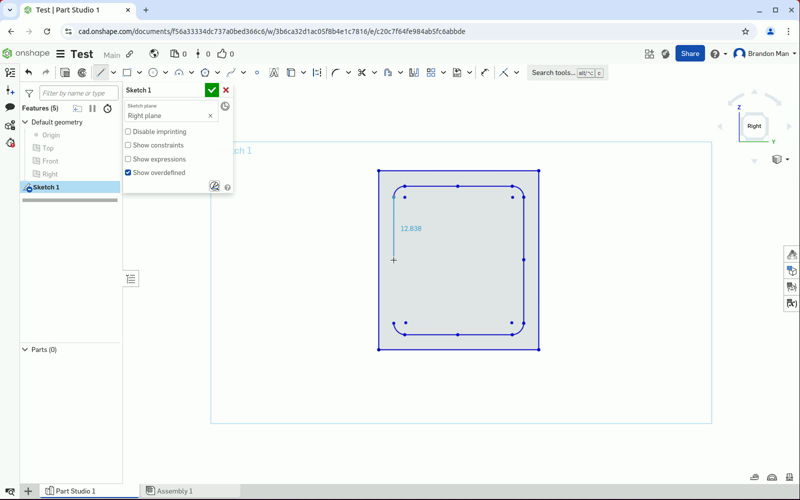
key_down(shift)
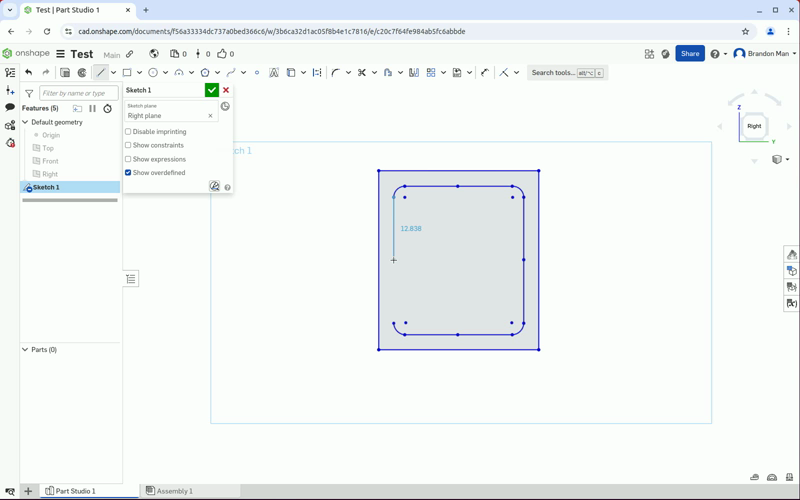
mouse_move(393, 323)
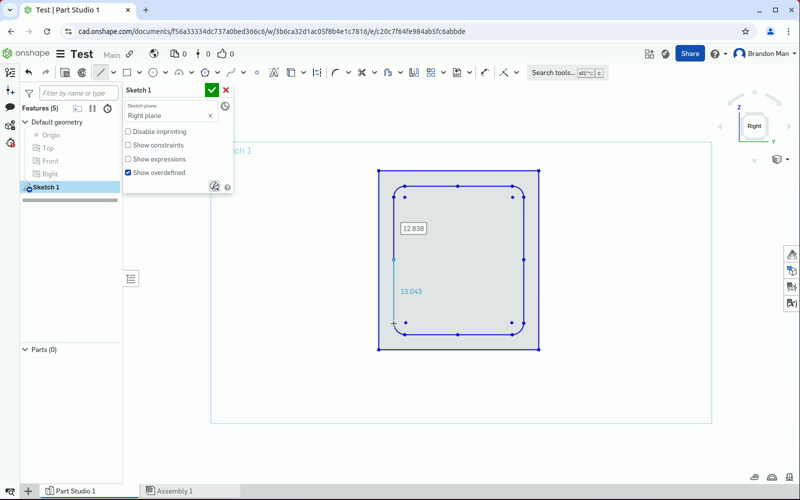
key_up(shift)
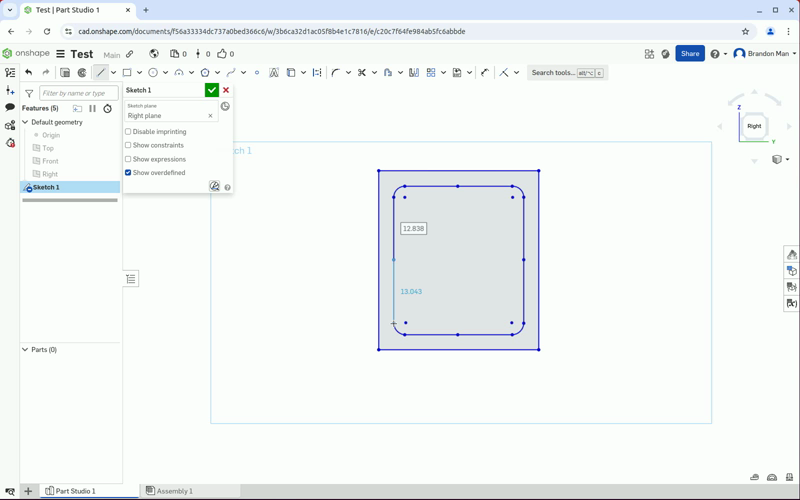
click(393, 323)
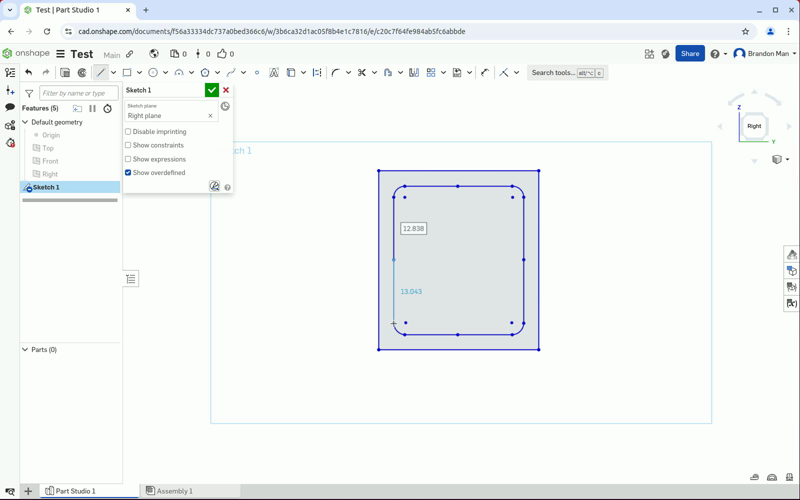
key(esc)
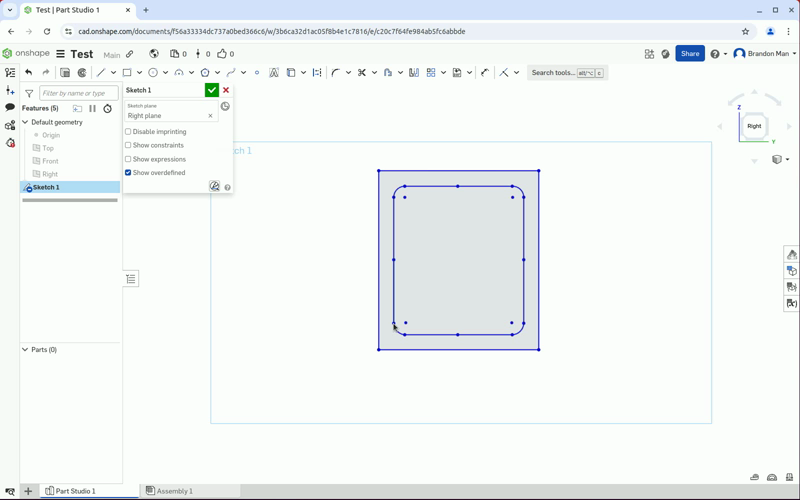
mouse_move(386, 250)
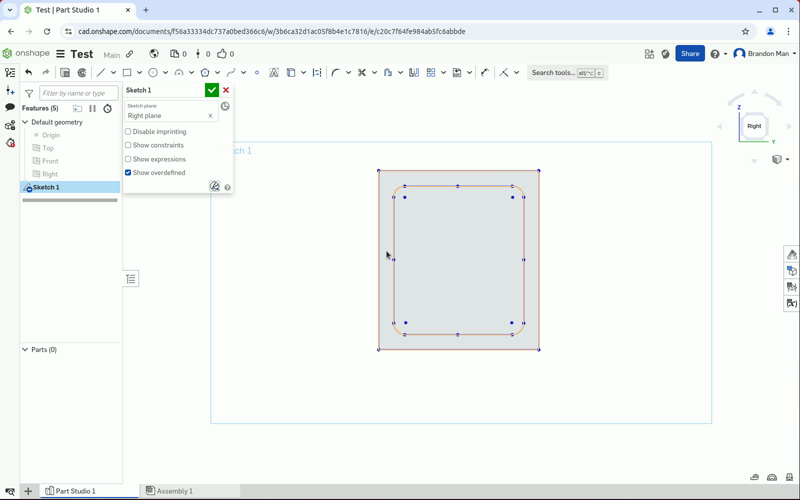
click(386, 250)
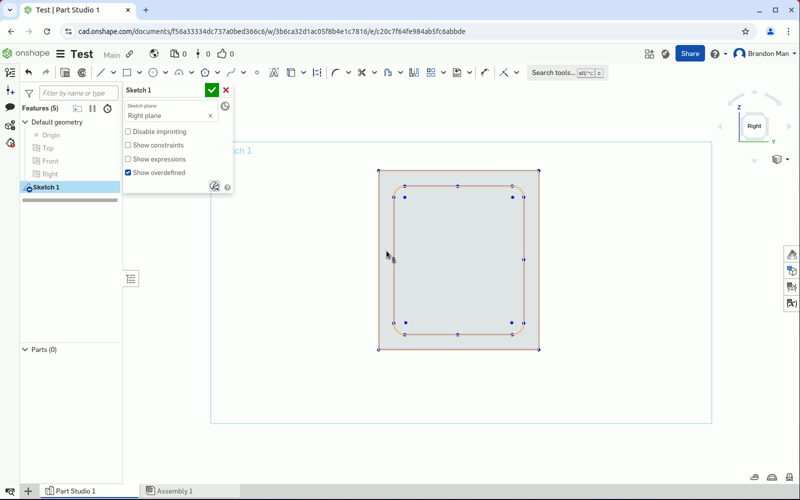
mouse_move(73, 352)
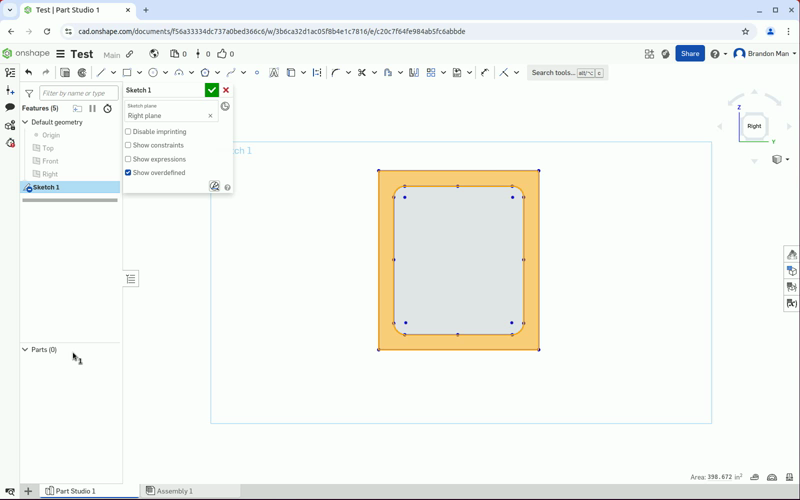
key(shift+y)
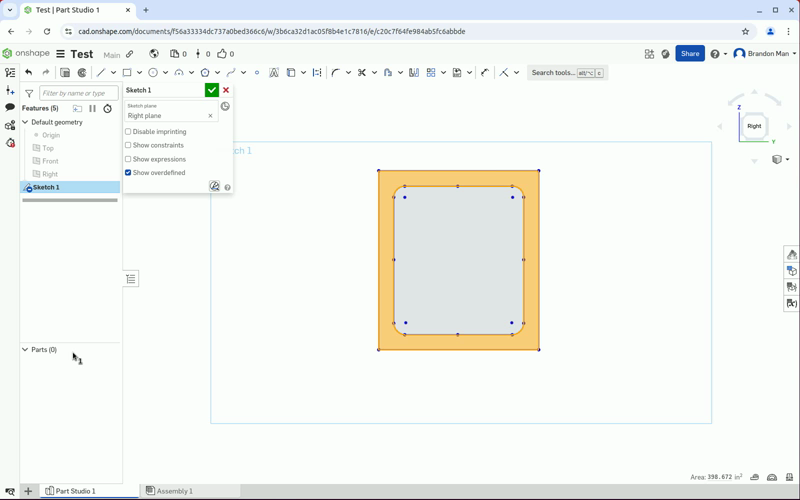
key(shift+e)
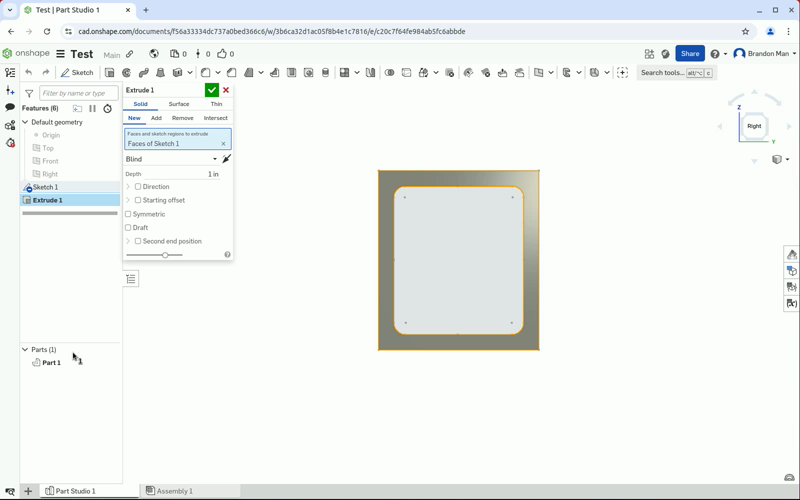
mouse_move(143, 106)
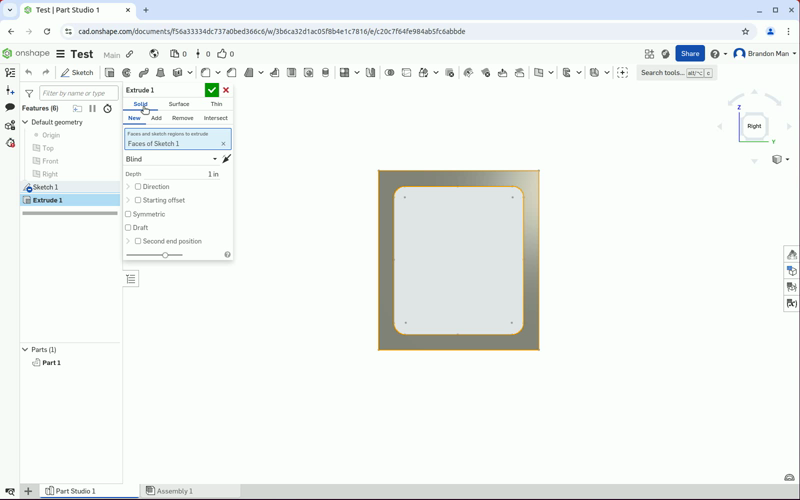
click(143, 106)
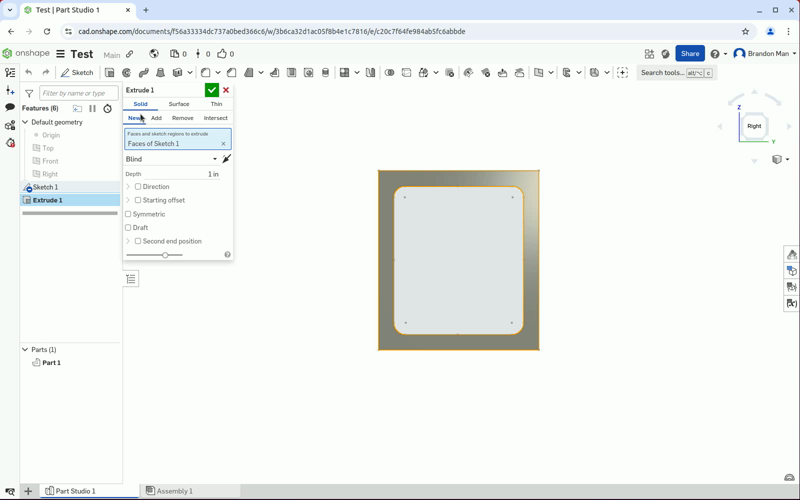
mouse_move(137, 120)
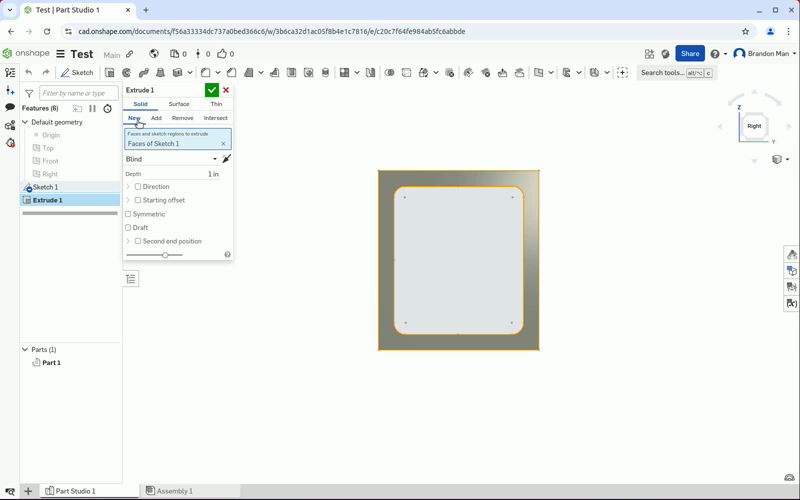
click(137, 120)
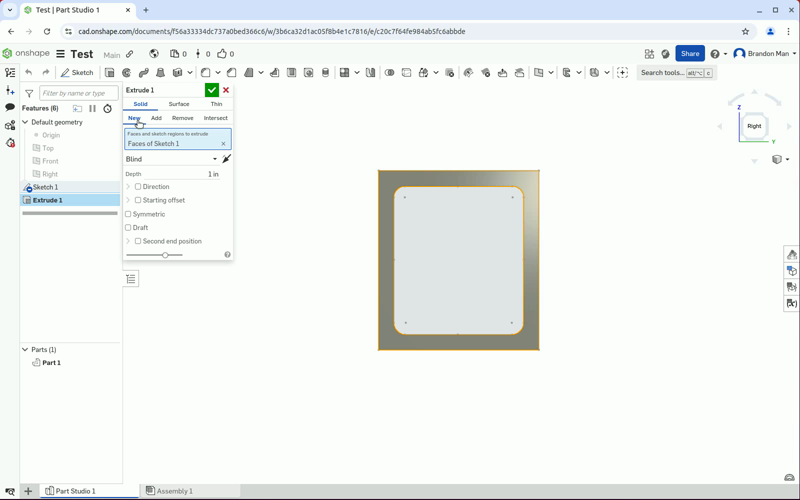
key(tab, 4)
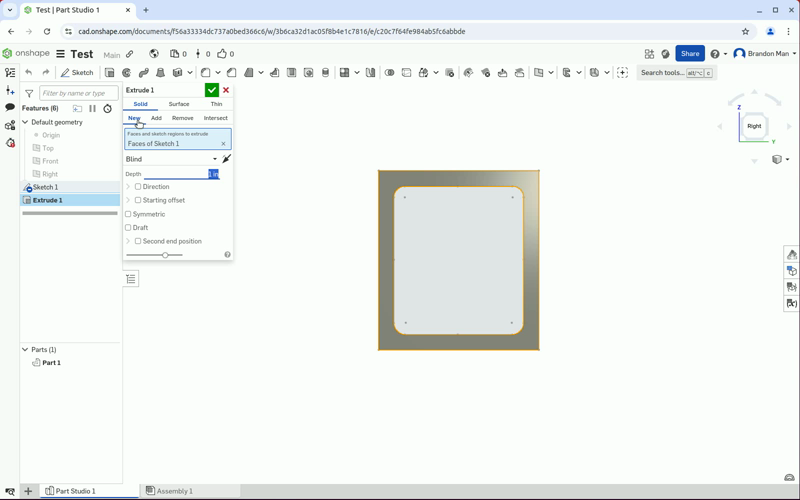
text(0.241)
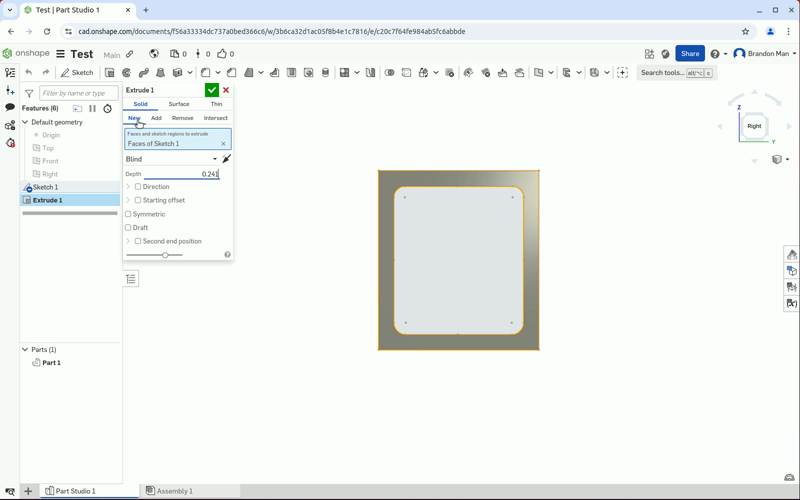
key(enter)
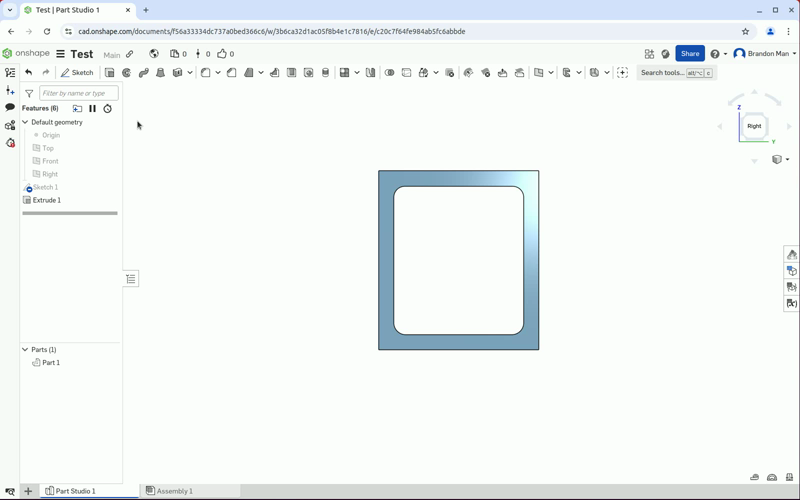
key(shift+h)
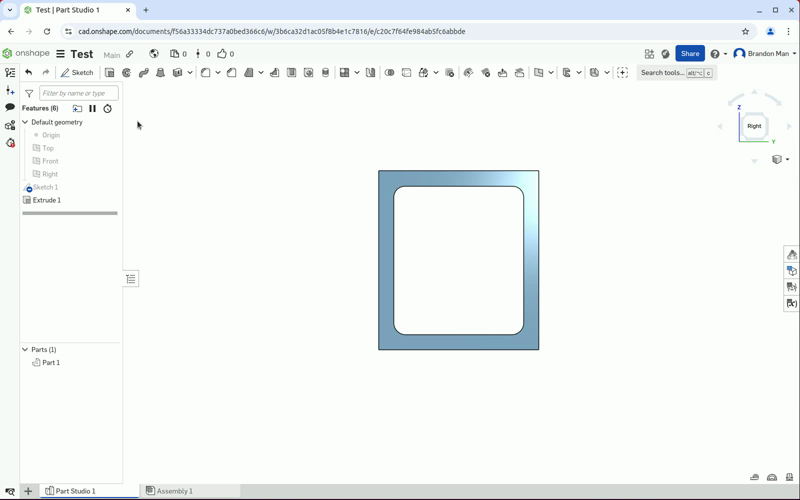
key(shift+h)
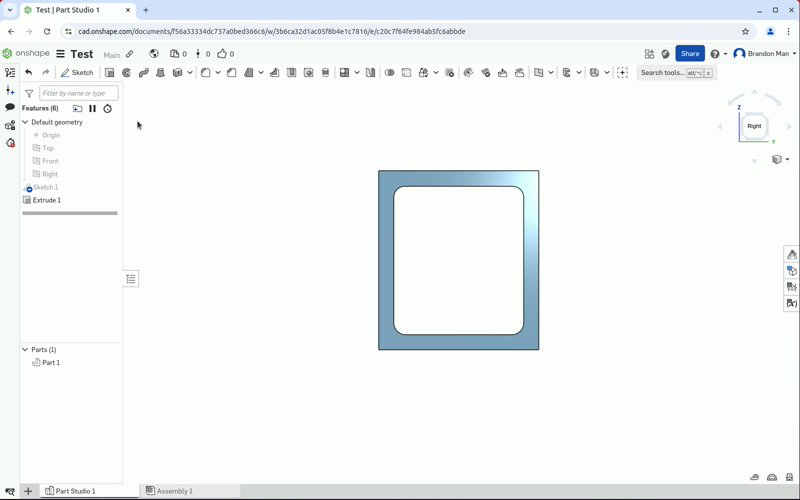
mouse_move(73, 189)
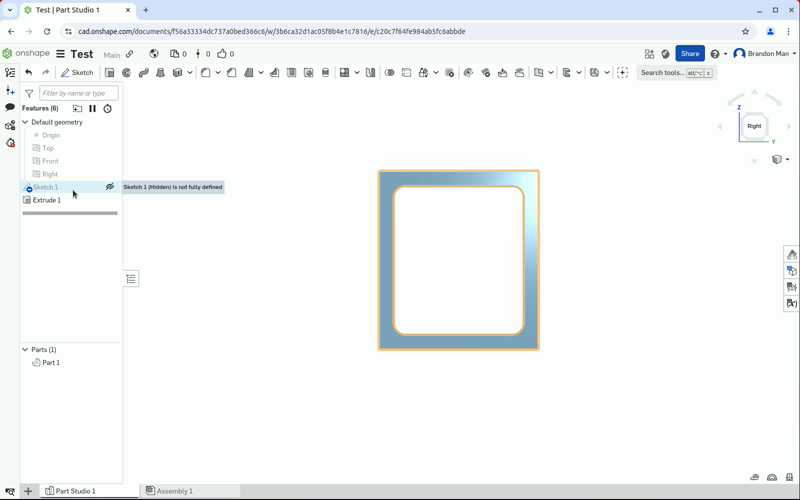
click(73, 189)
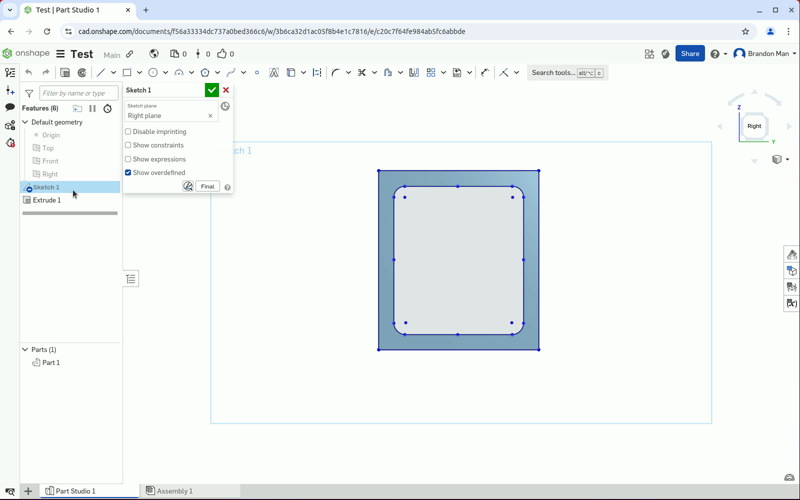
mouse_move(229, 92)
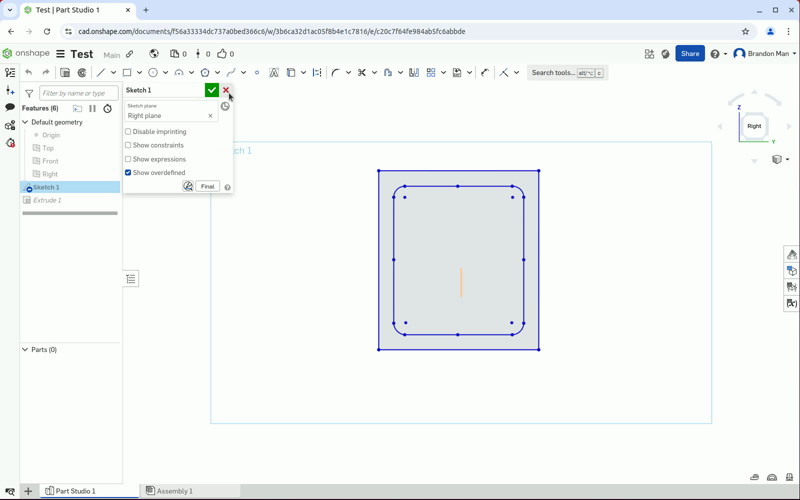
click(229, 92)
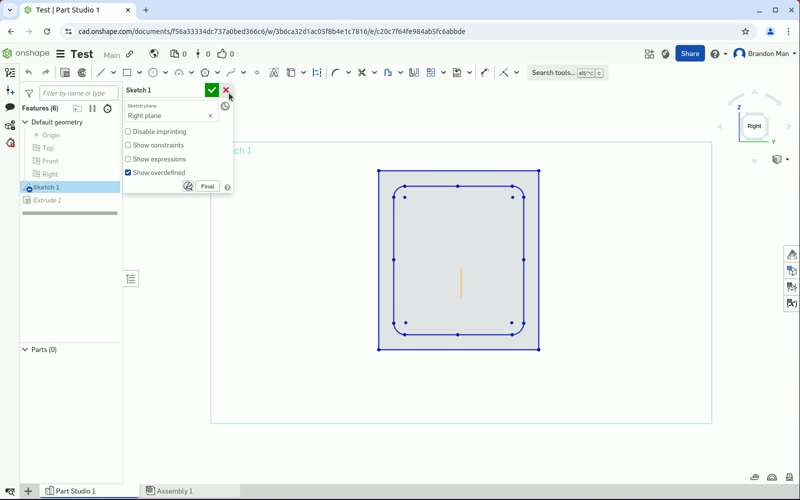
key(shift+s)
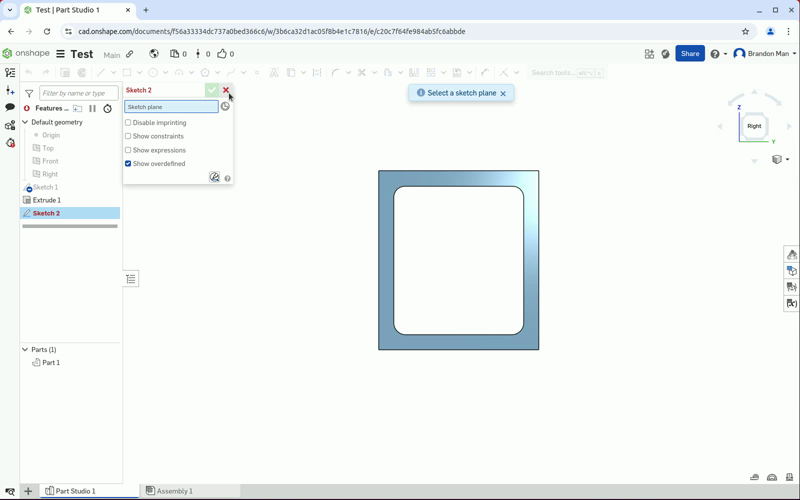
mouse_move(73, 176)
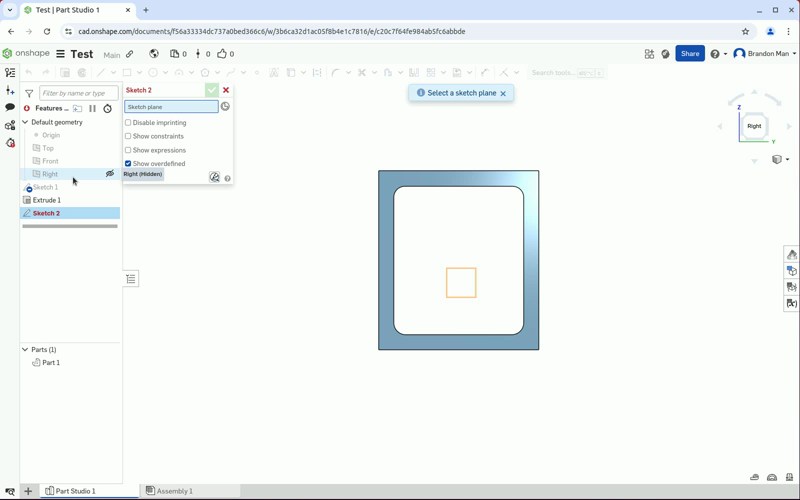
click(73, 176)
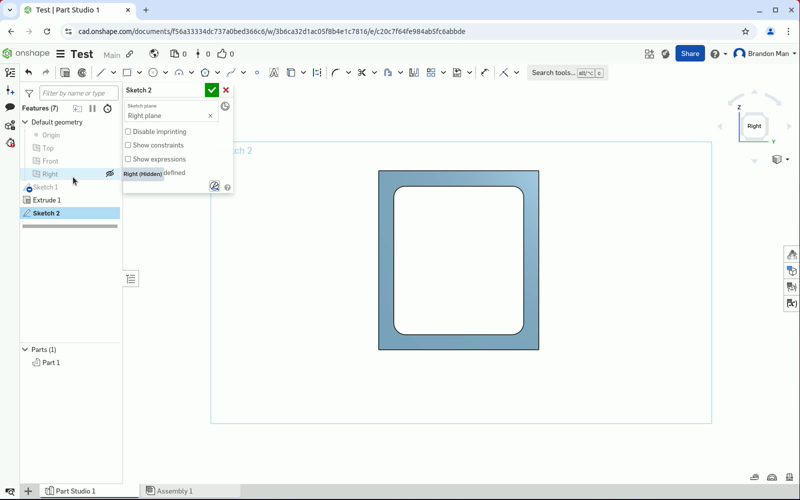
mouse_move(73, 352)
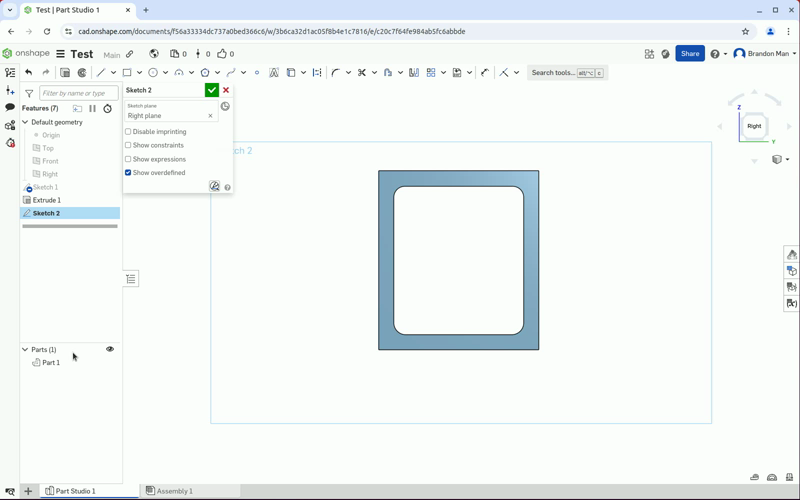
key(y)
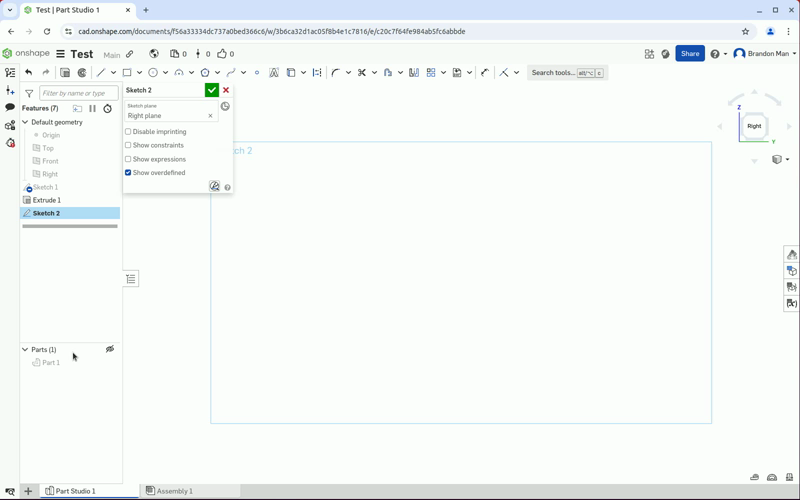
key(l)
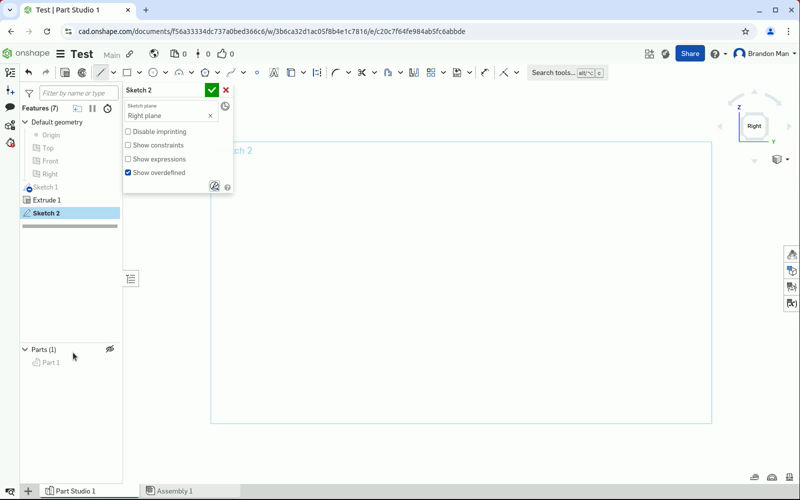
key_down(shift)
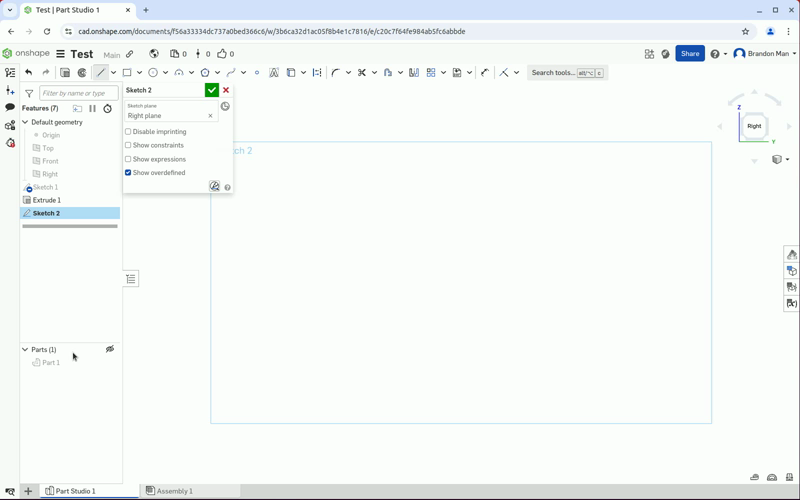
mouse_move(378, 389)
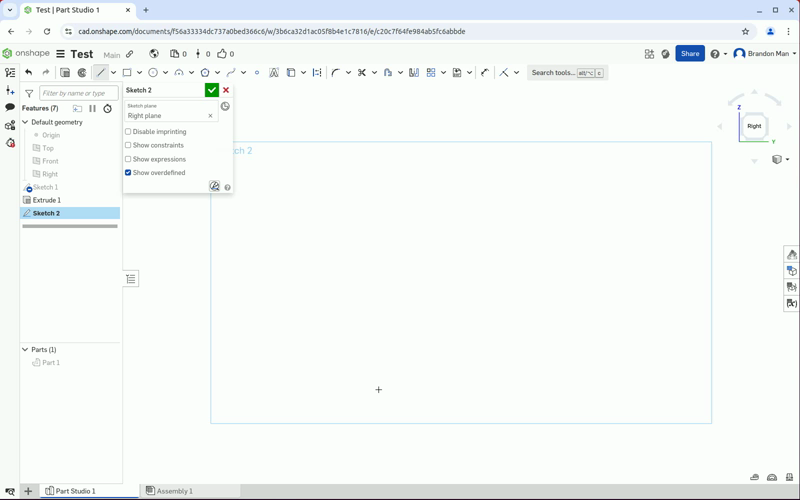
click(378, 389)
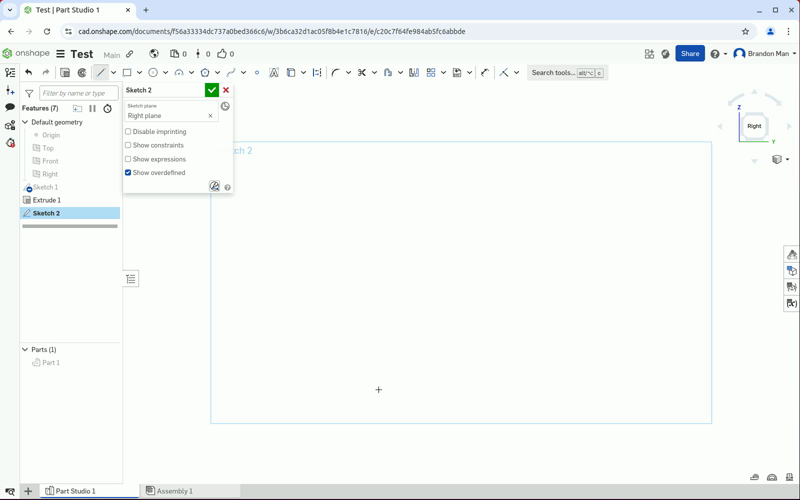
key_up(shift)
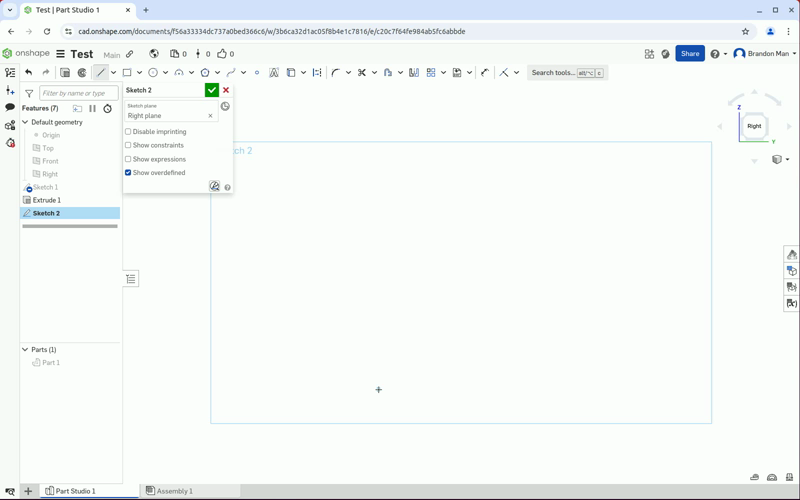
key_down(shift)
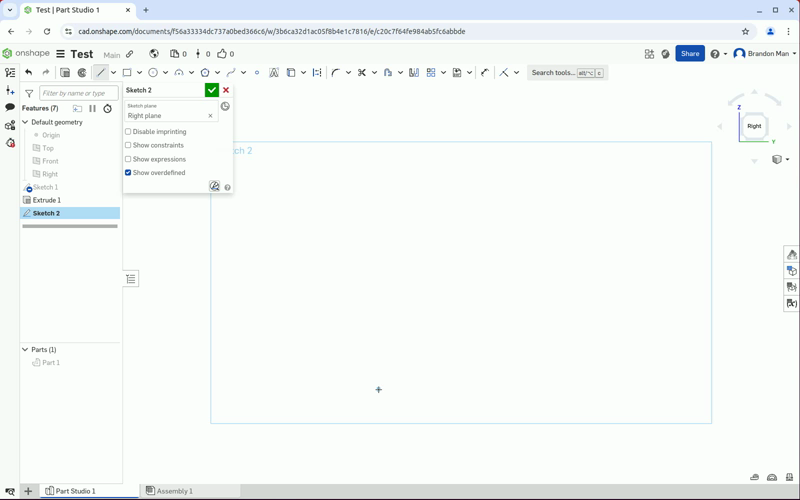
mouse_move(538, 389)
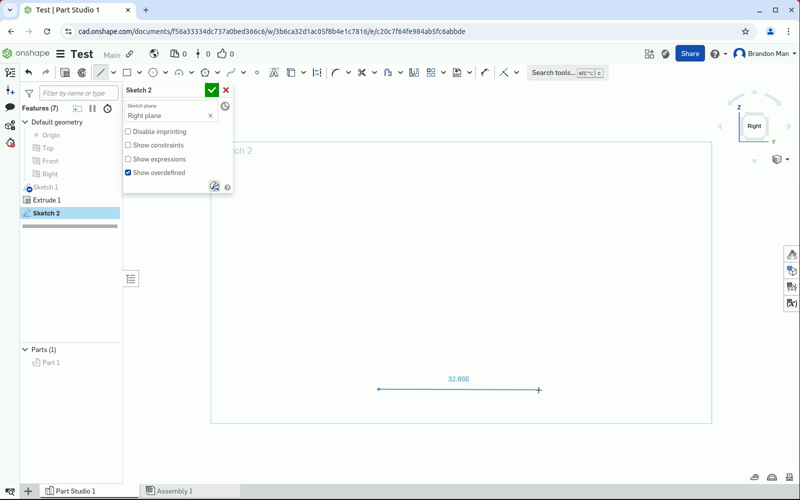
click(538, 389)
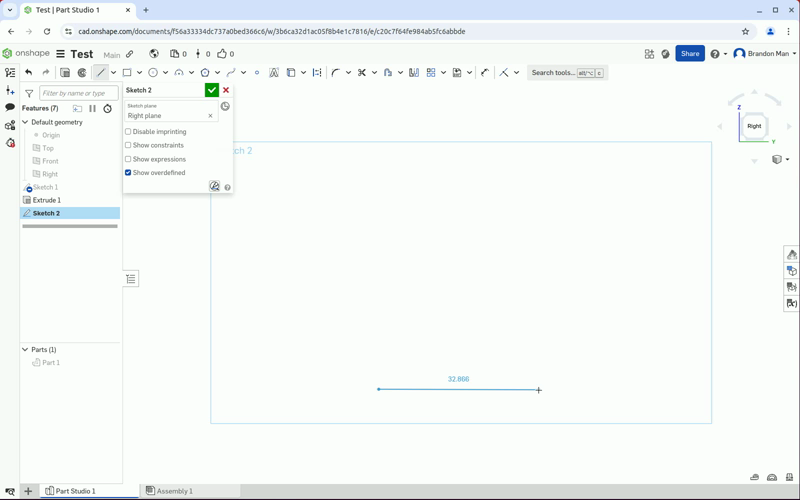
key_up(shift)
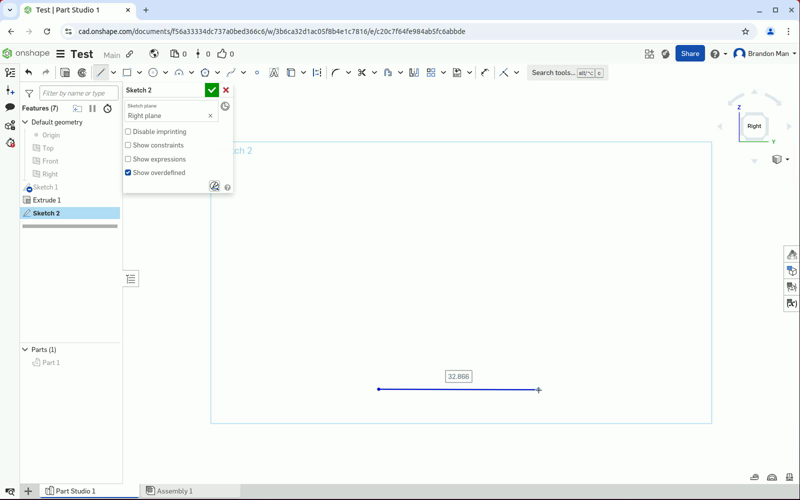
key_down(shift)
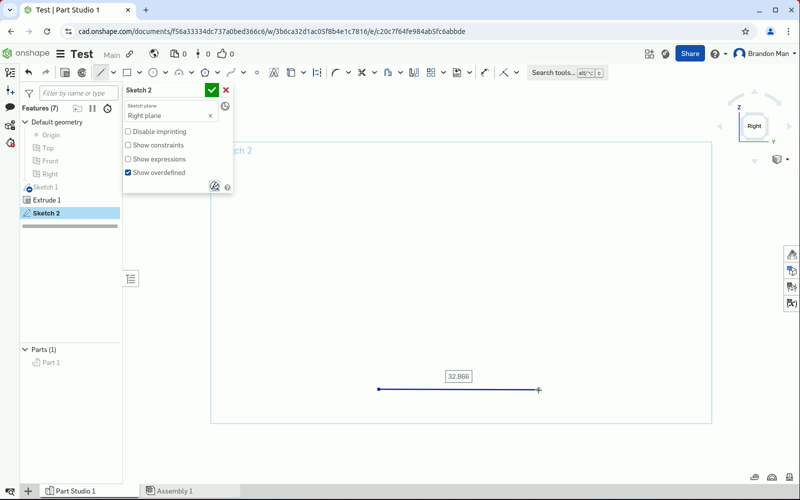
mouse_move(568, 389)
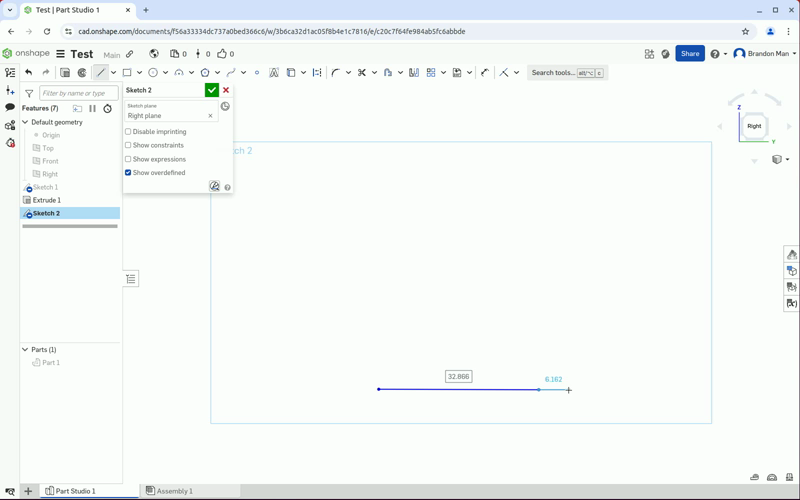
mouse_move(538, 350)
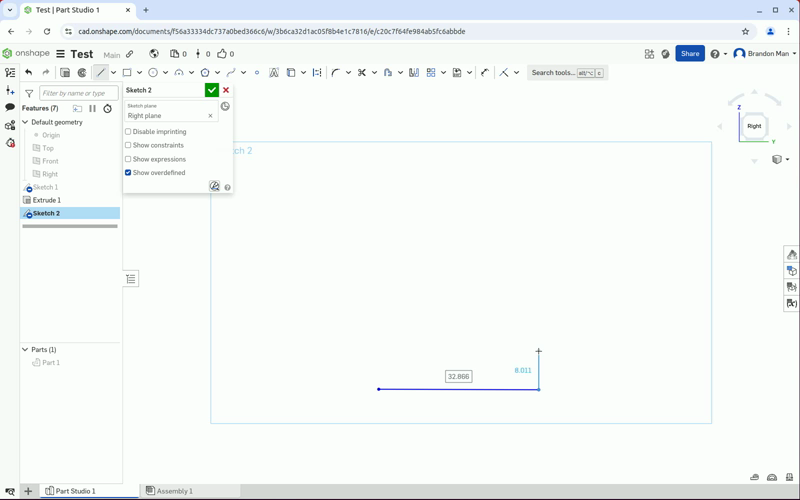
click(538, 350)
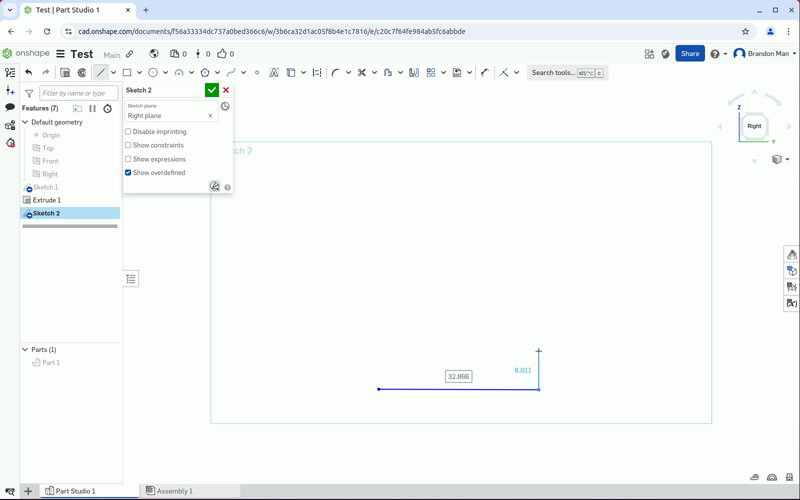
key_up(shift)
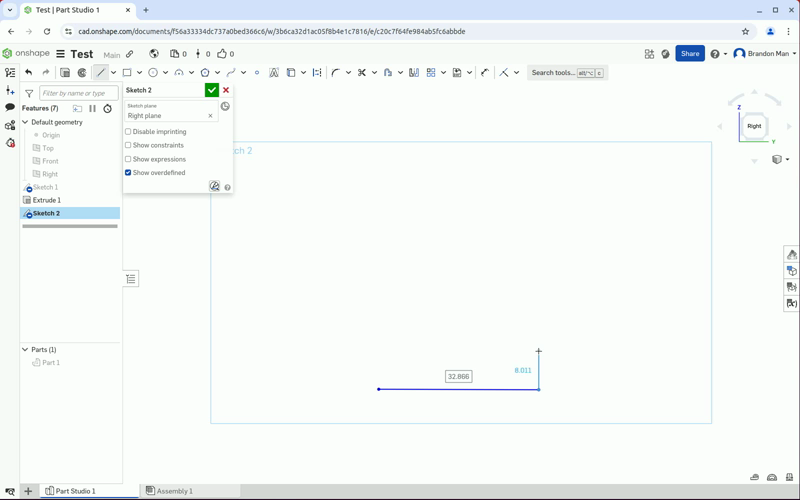
key_down(shift)
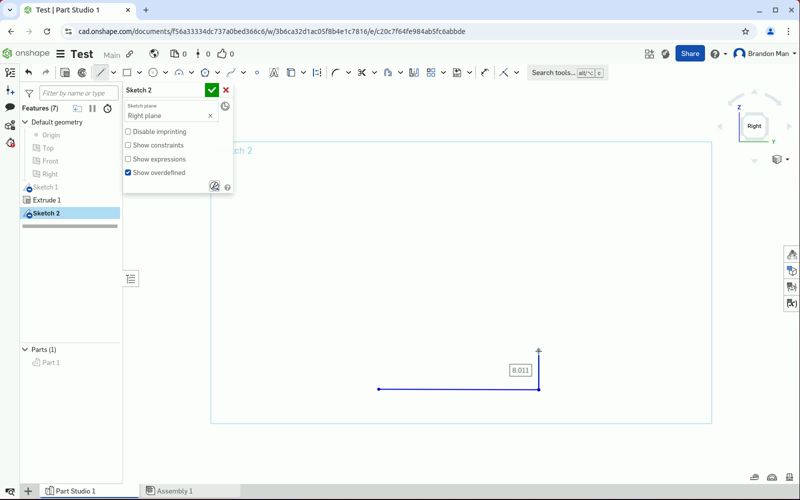
mouse_move(378, 350)
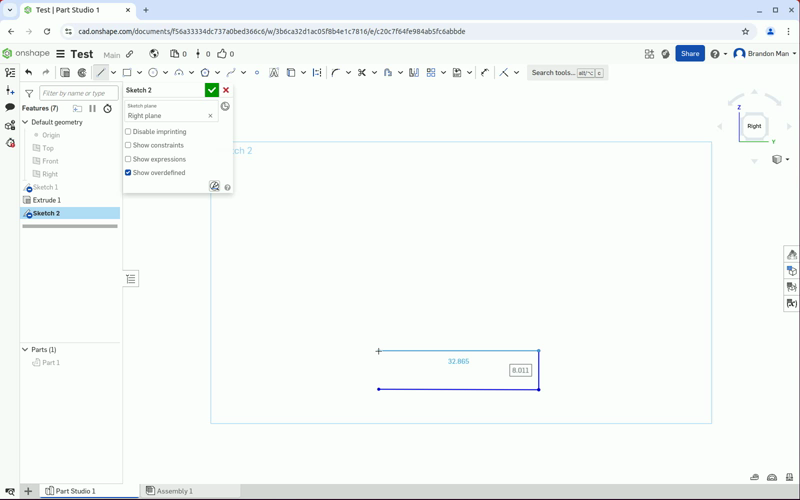
click(378, 350)
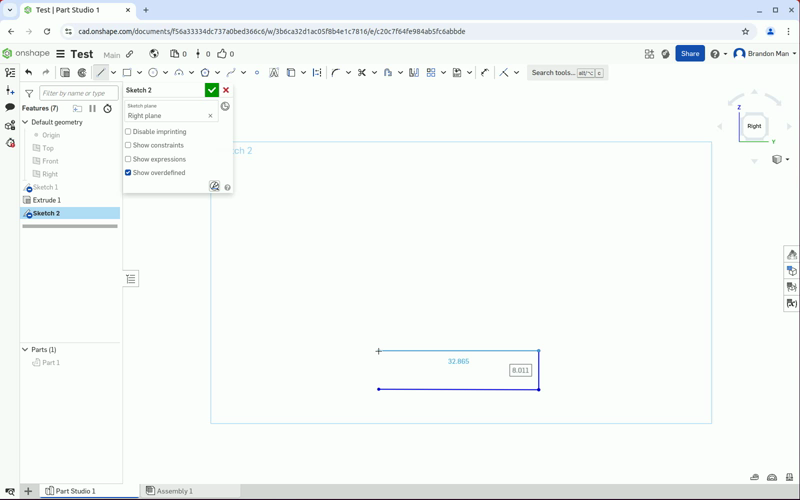
key_up(shift)
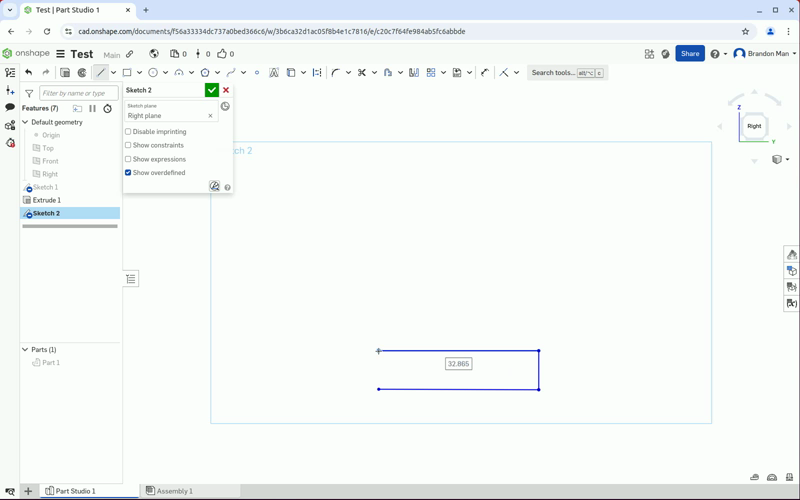
mouse_move(408, 350)
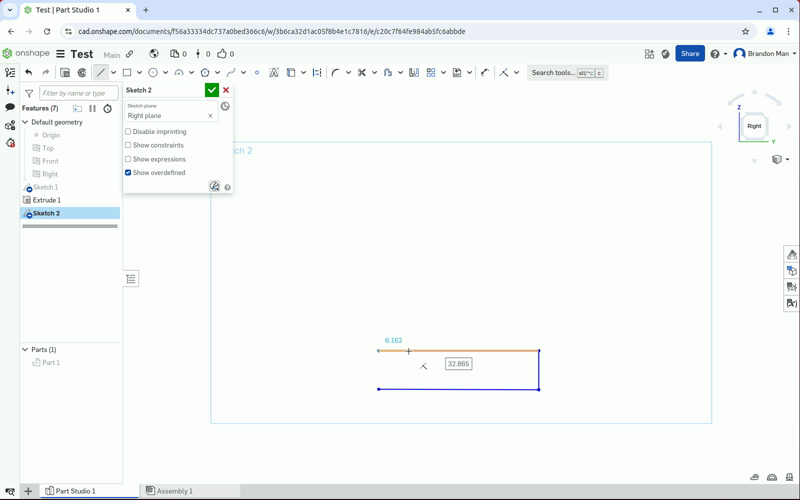
key_down(shift)
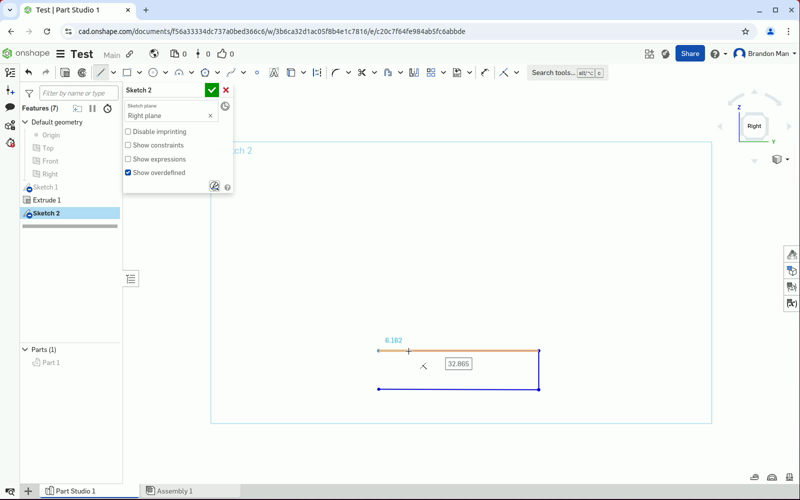
mouse_move(378, 389)
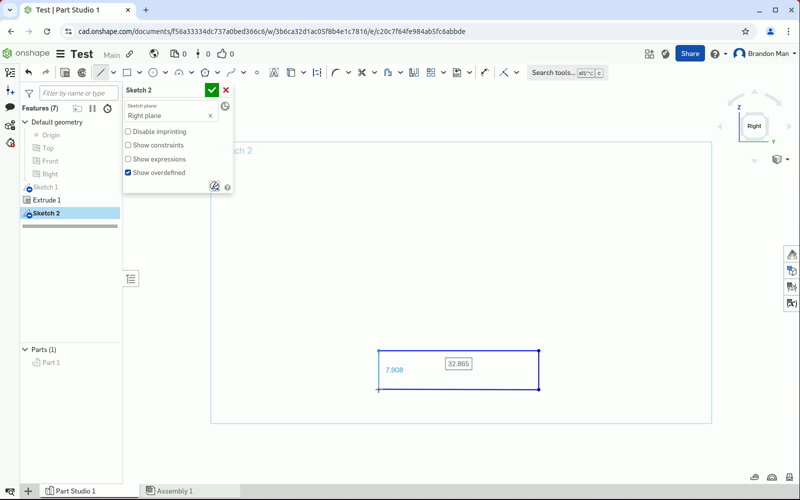
key_up(shift)
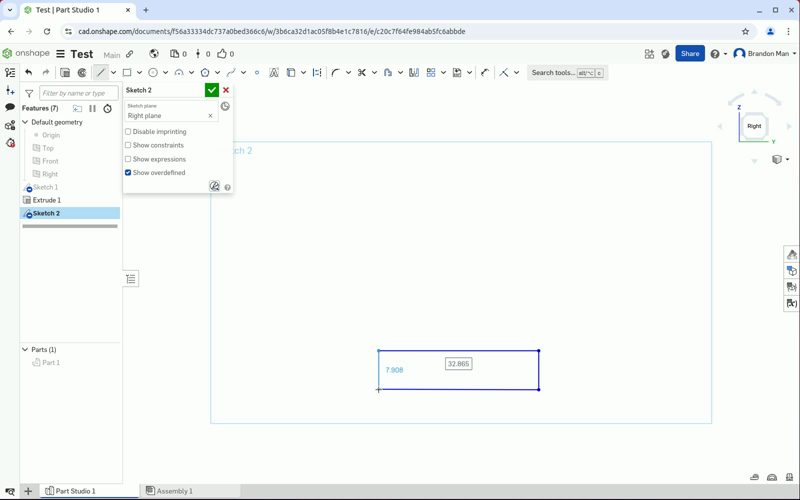
click(378, 389)
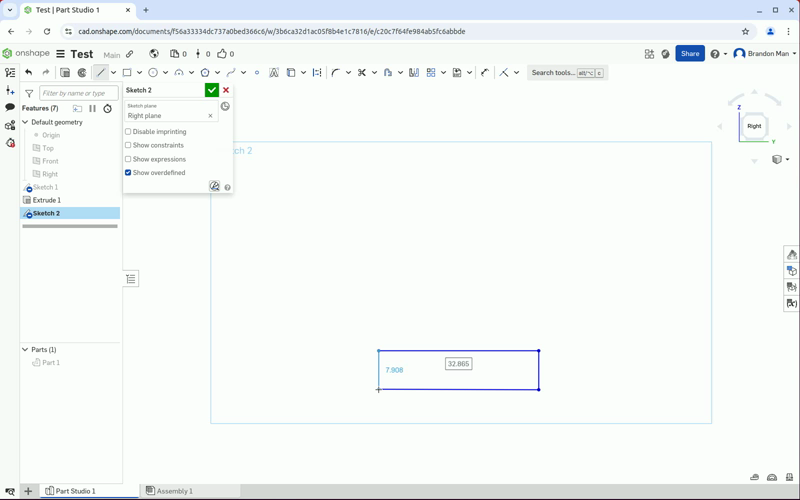
key(esc)
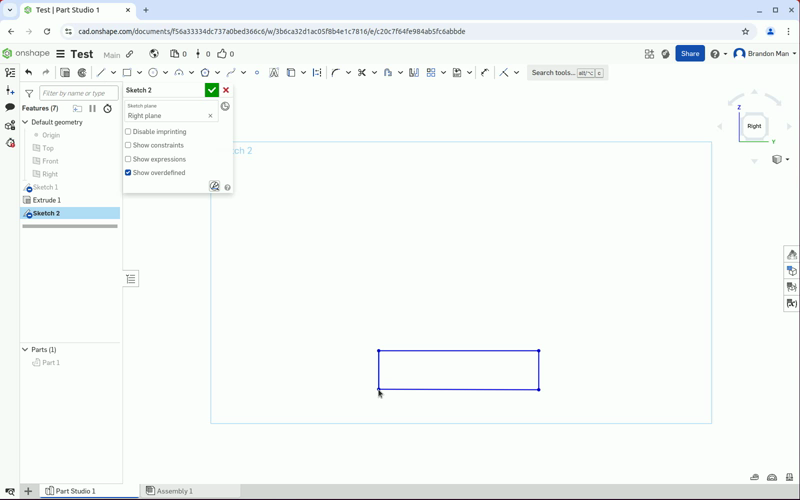
mouse_move(466, 385)
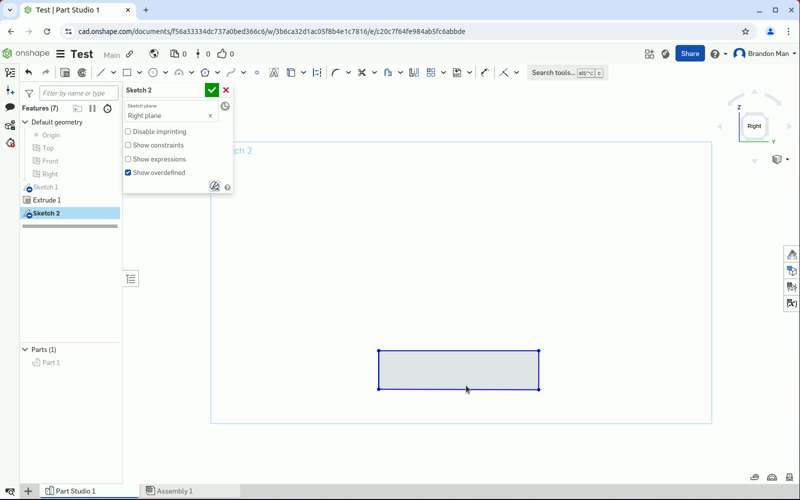
click(466, 385)
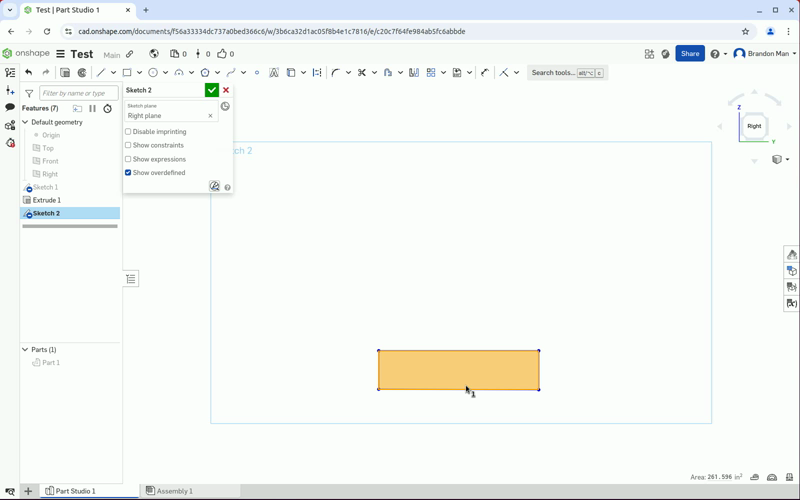
mouse_move(73, 352)
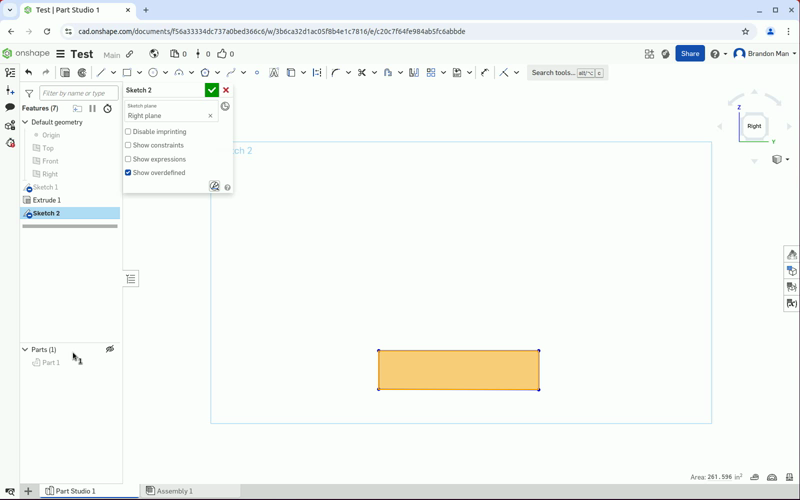
key(shift+y)
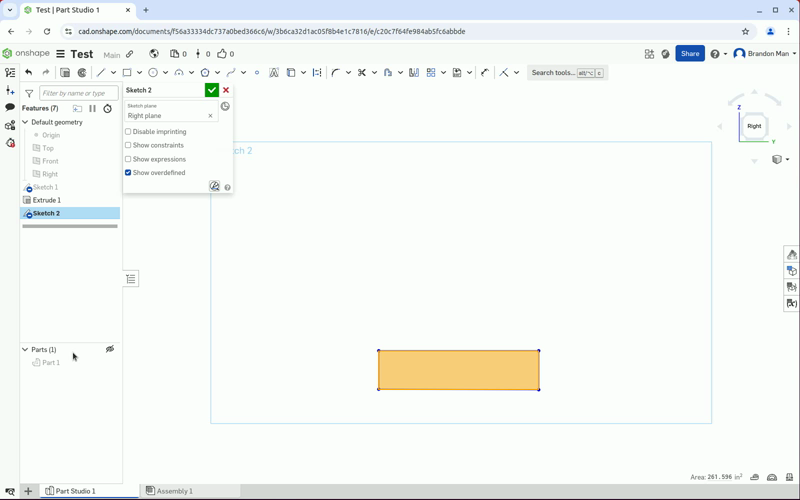
key(shift+e)
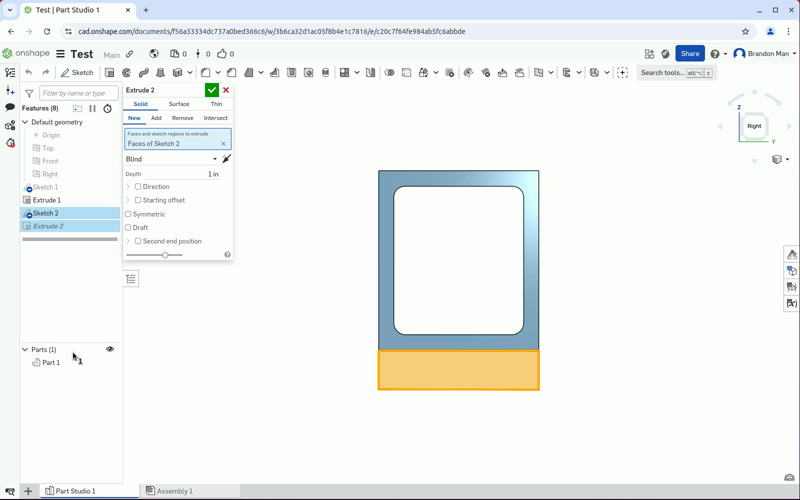
mouse_move(143, 106)
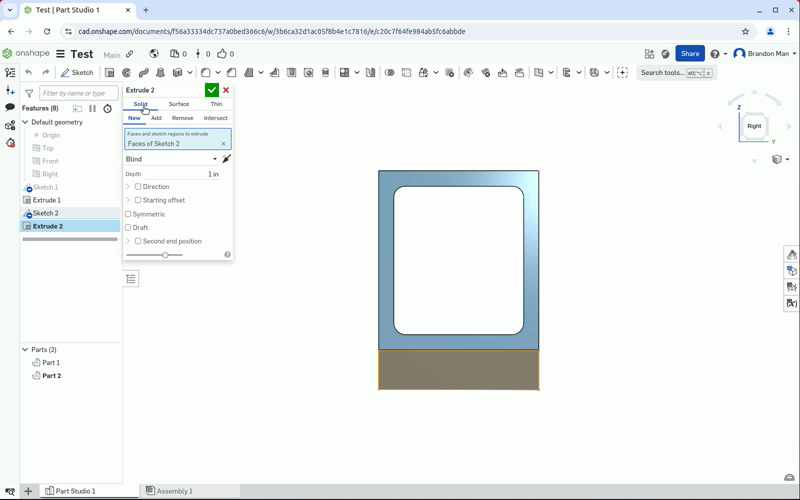
click(143, 106)
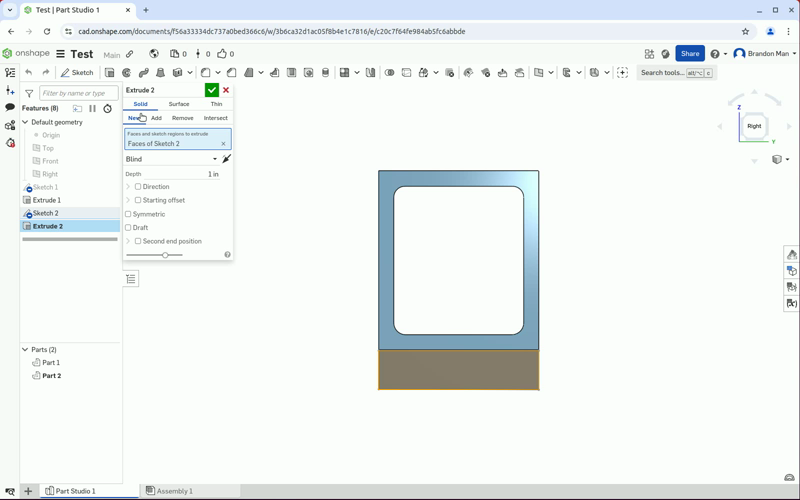
mouse_move(137, 120)
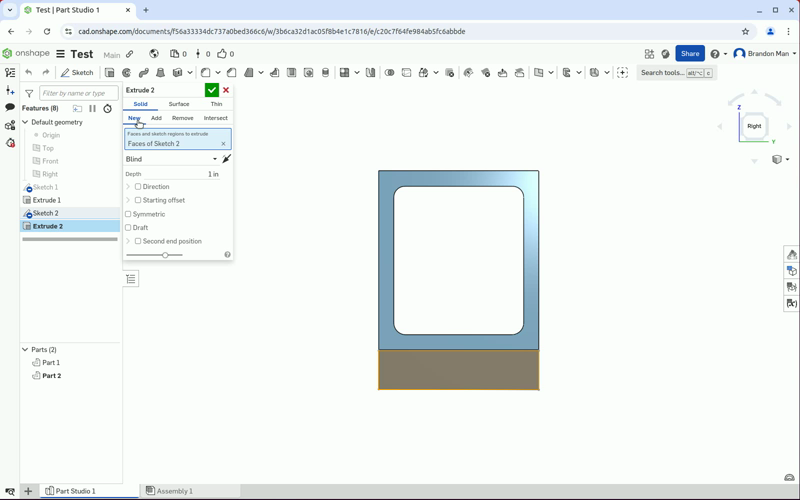
click(137, 120)
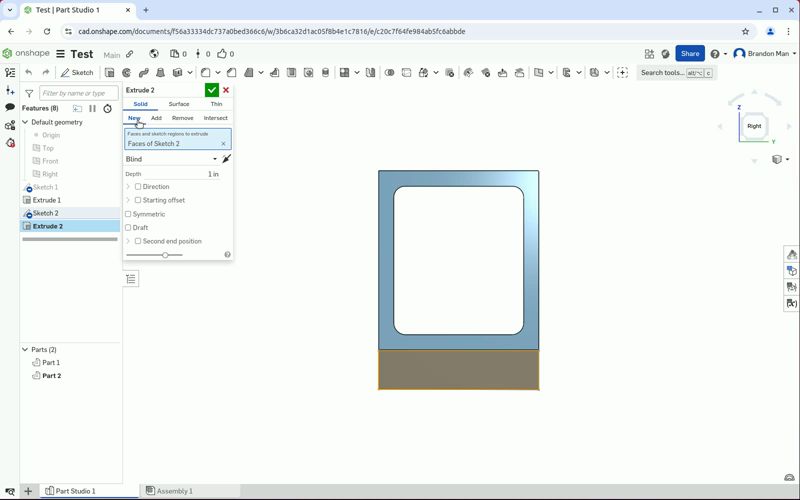
key(tab, 4)
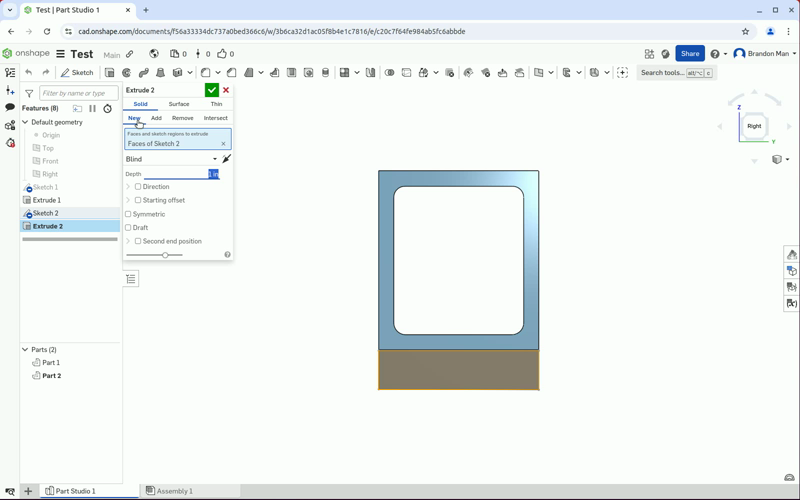
text(0.241)
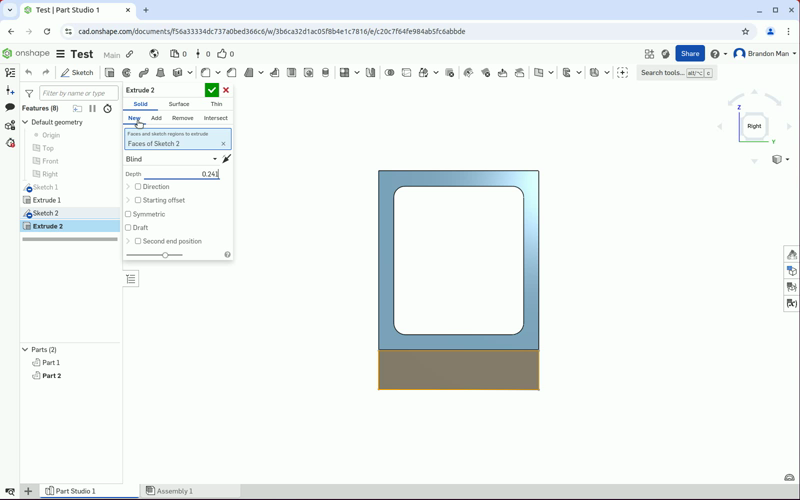
key(enter)
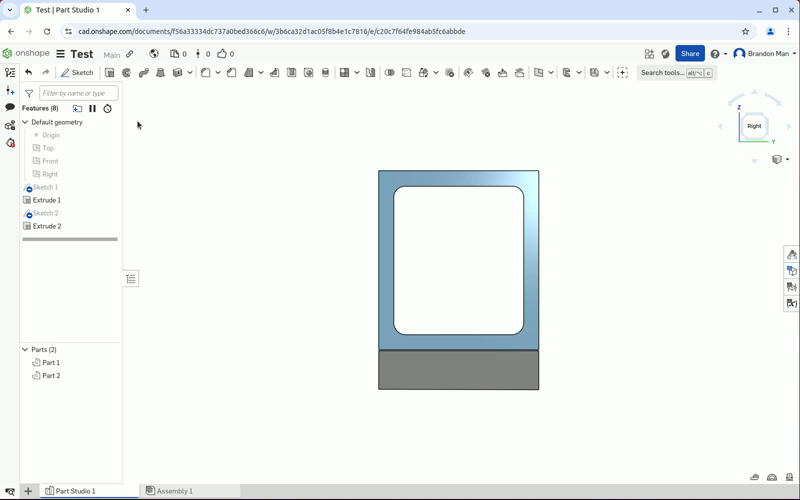
key(shift+h)
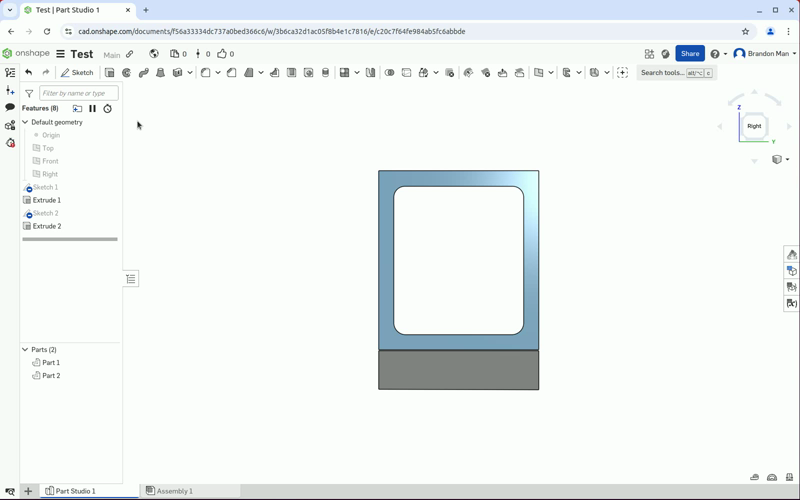
key(shift+h)
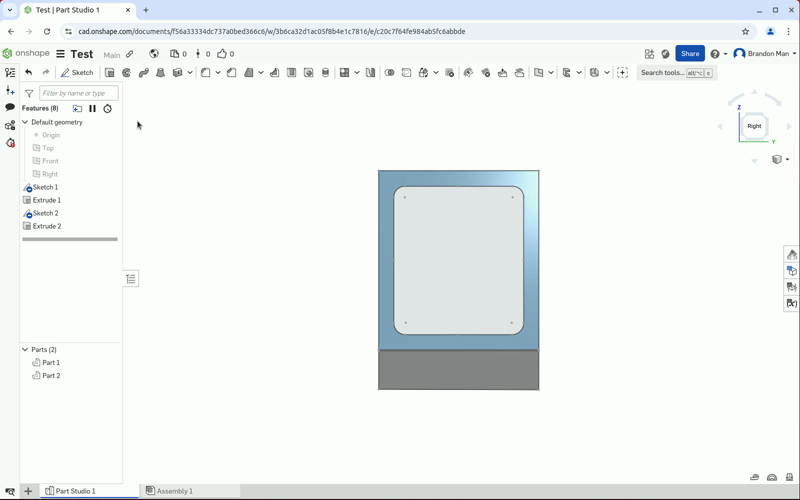
key(shift+7)
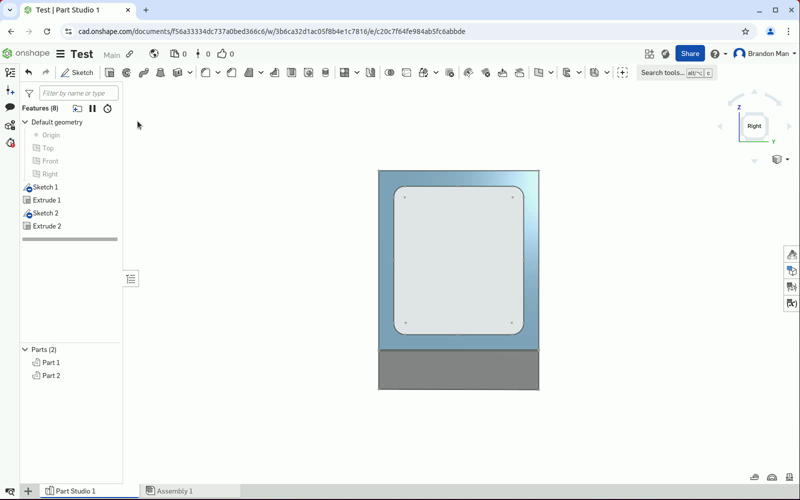
key(right, 2)
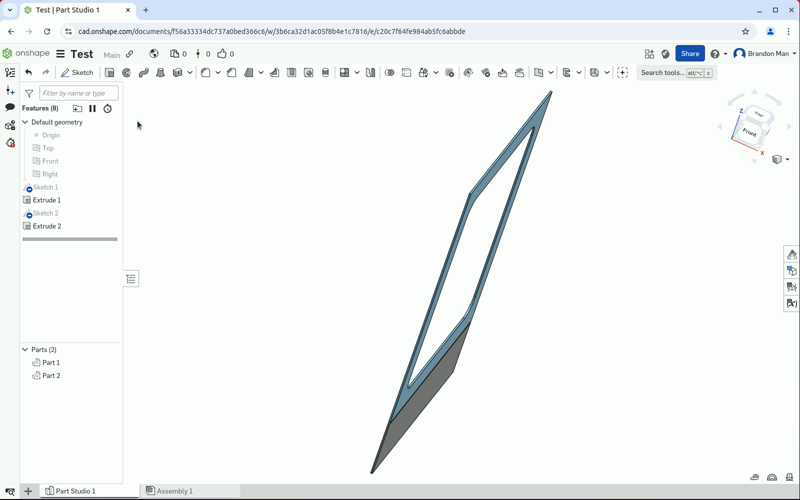
key(down, 2)
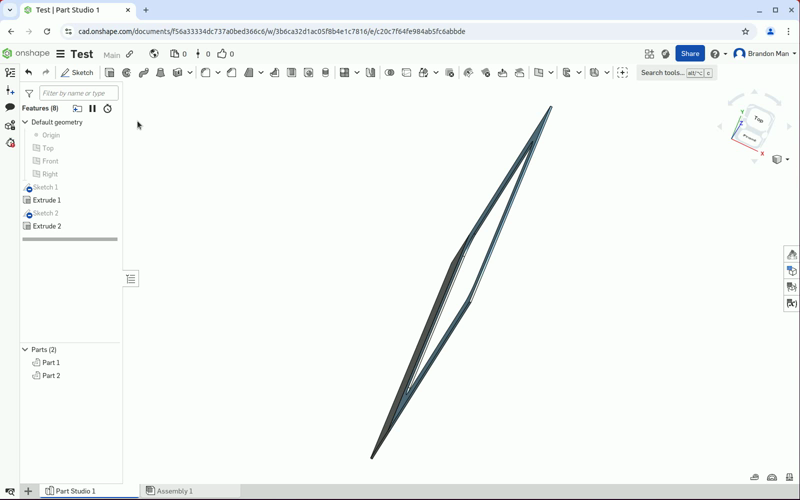
key(up, 2)
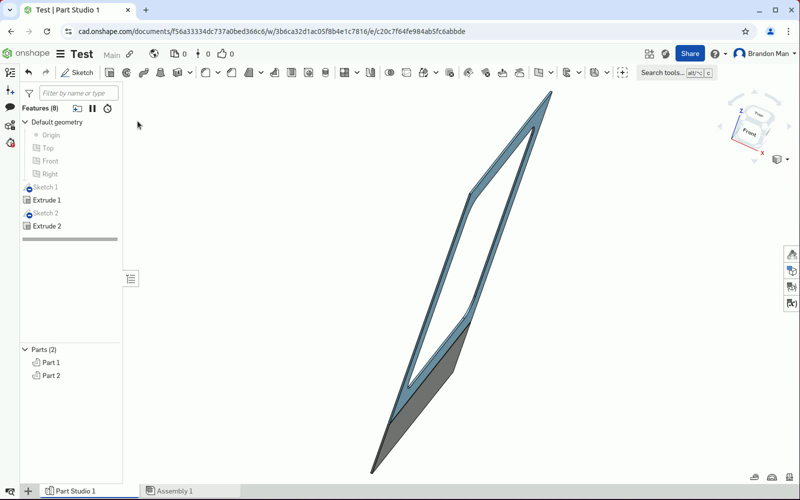
key(left, 2)
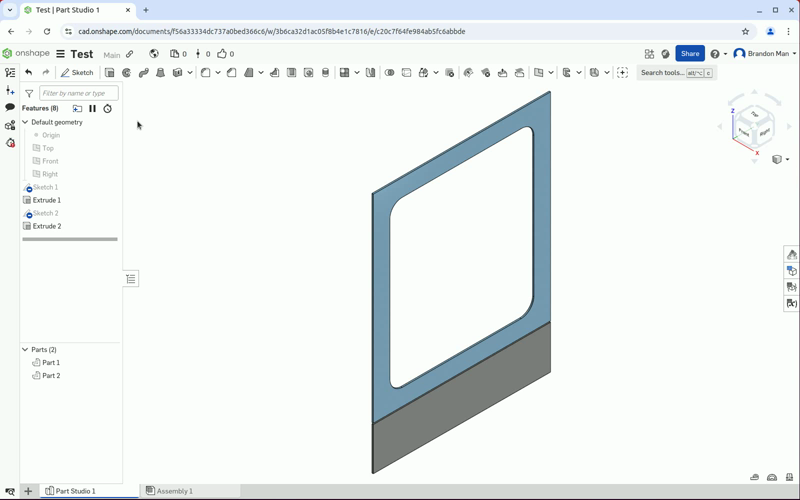
mouse_move(73, 189)
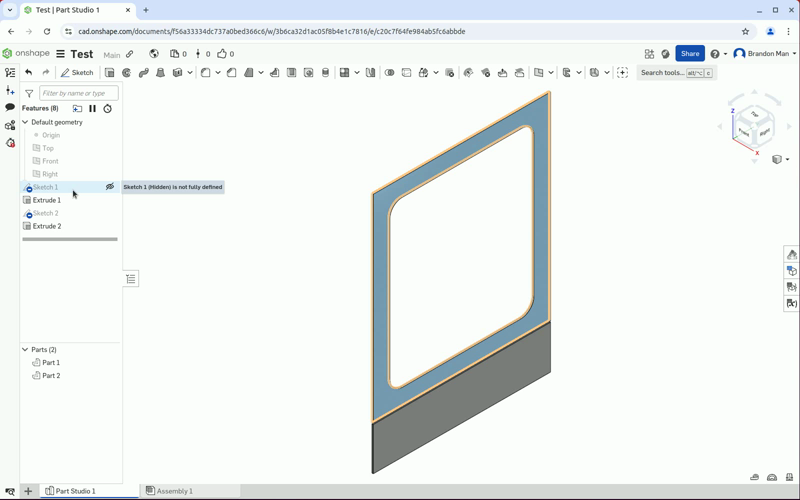
click(73, 189)